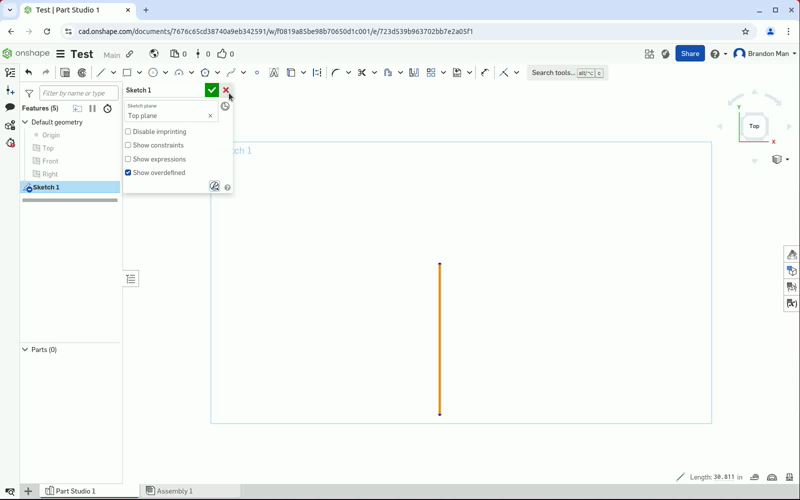
key(shift+h)
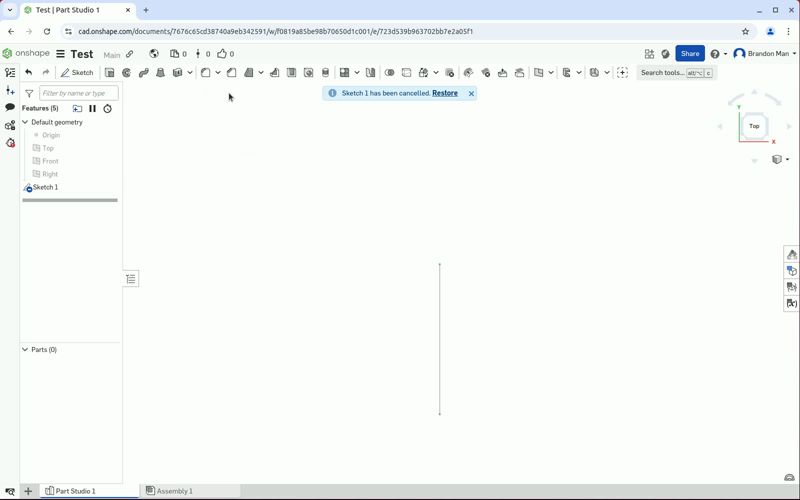
key(shift+s)
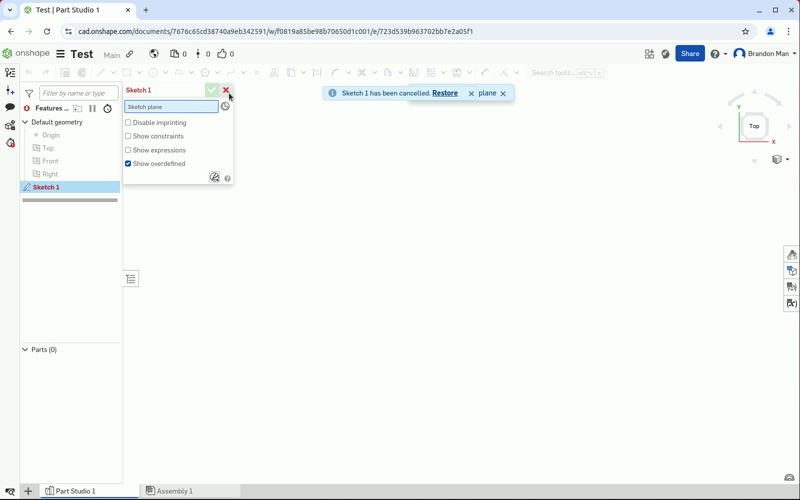
mouse_move(73, 150)
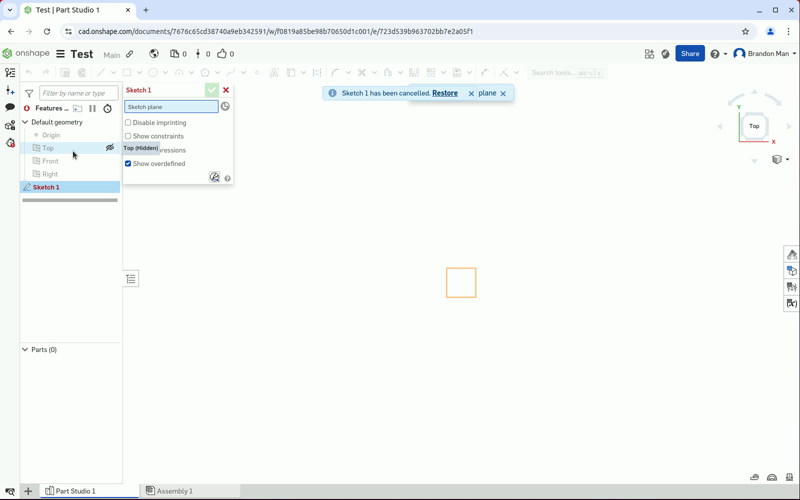
click(73, 150)
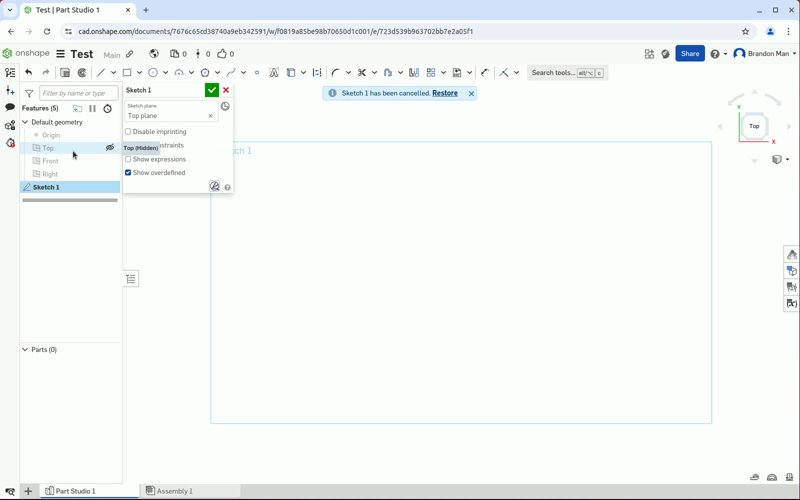
mouse_move(73, 352)
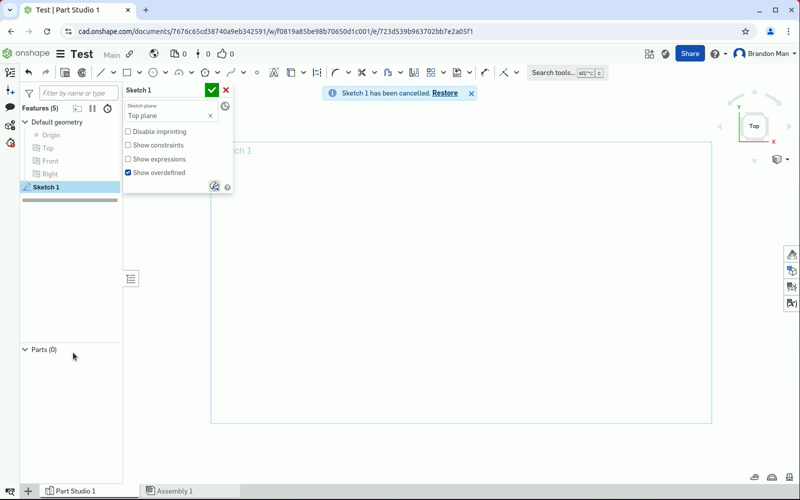
key(y)
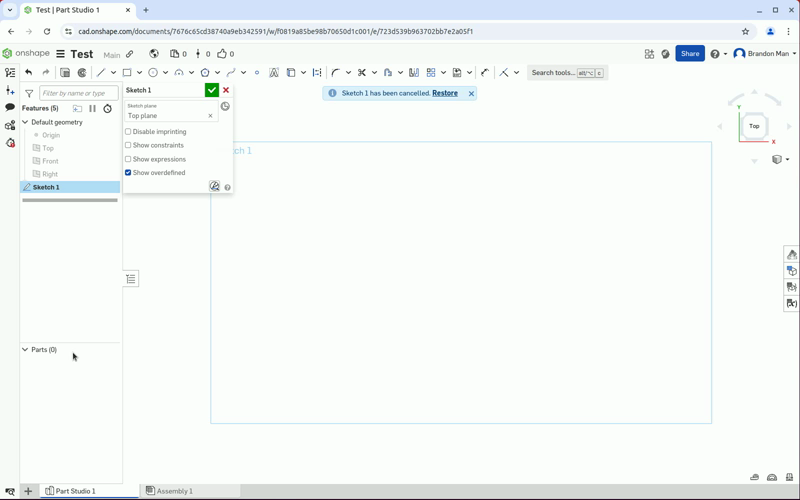
key(l)
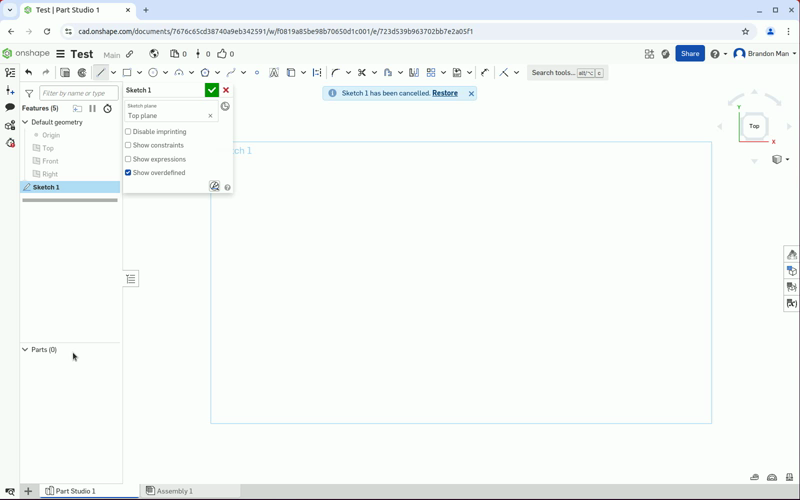
key_down(shift)
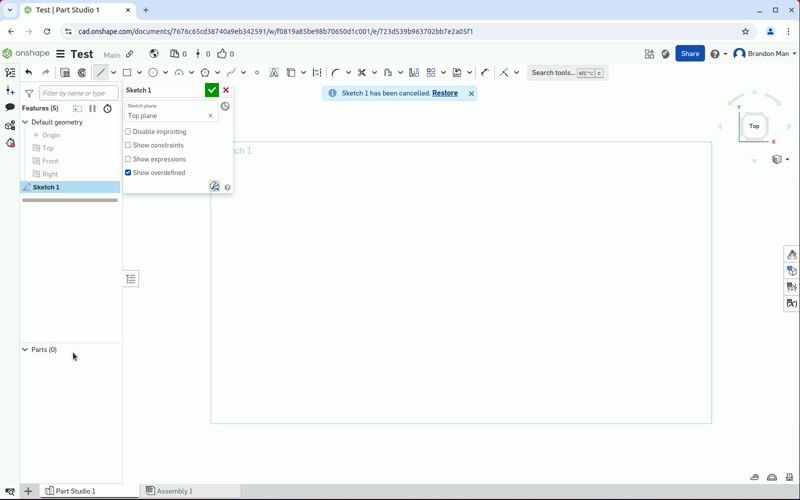
mouse_move(450, 292)
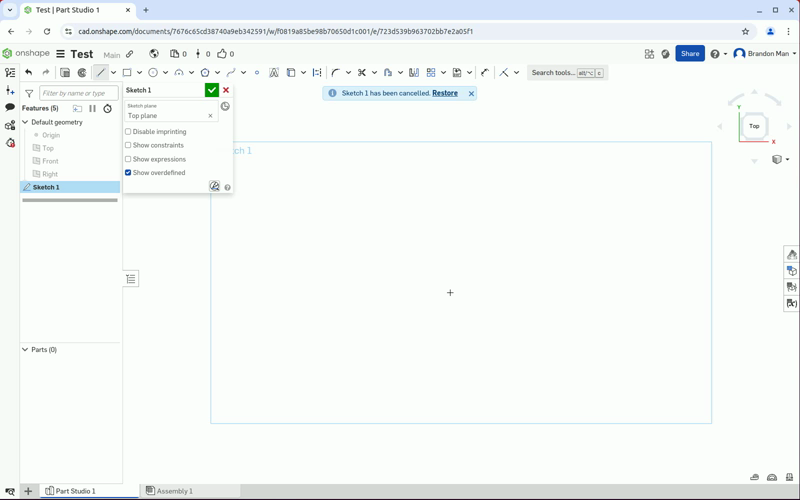
click(450, 292)
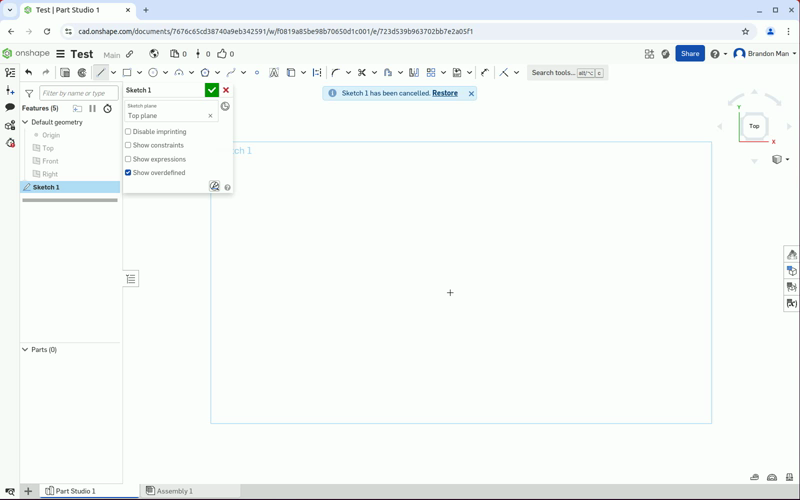
key_up(shift)
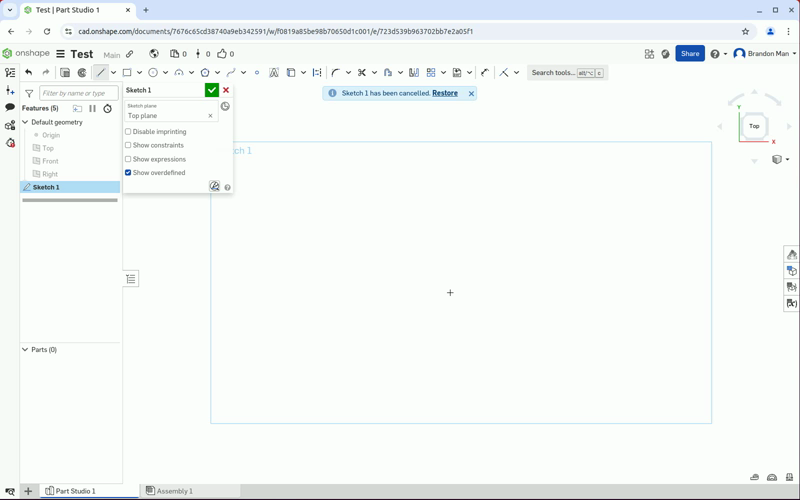
key_down(shift)
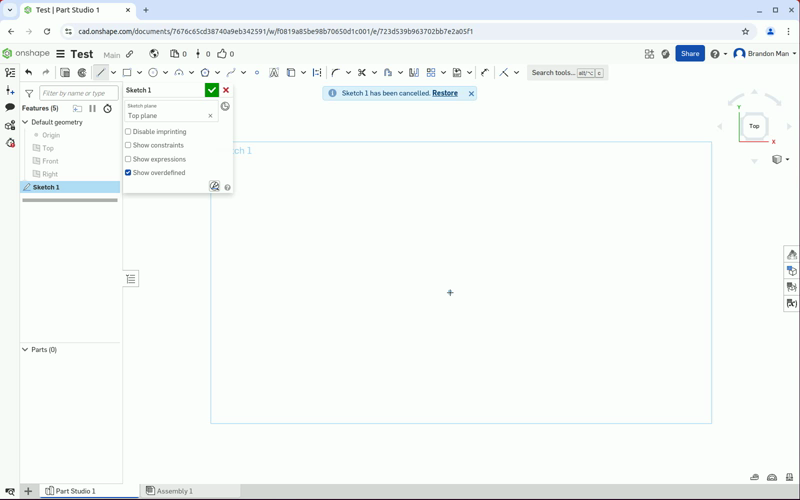
mouse_move(480, 292)
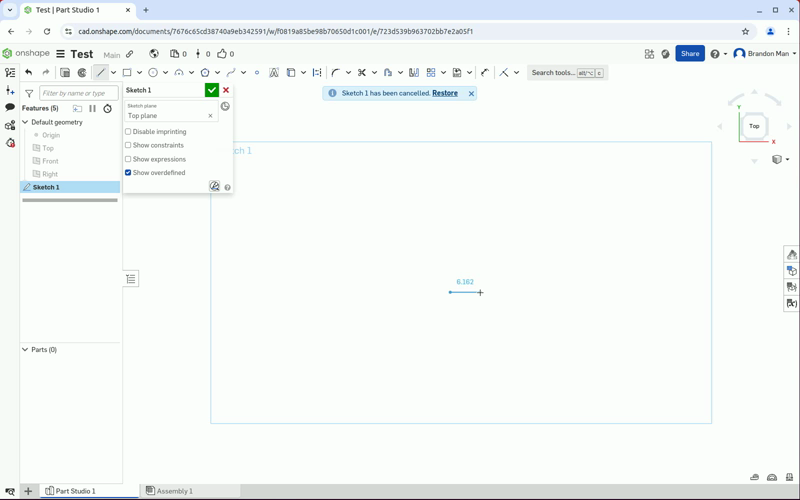
mouse_move(472, 292)
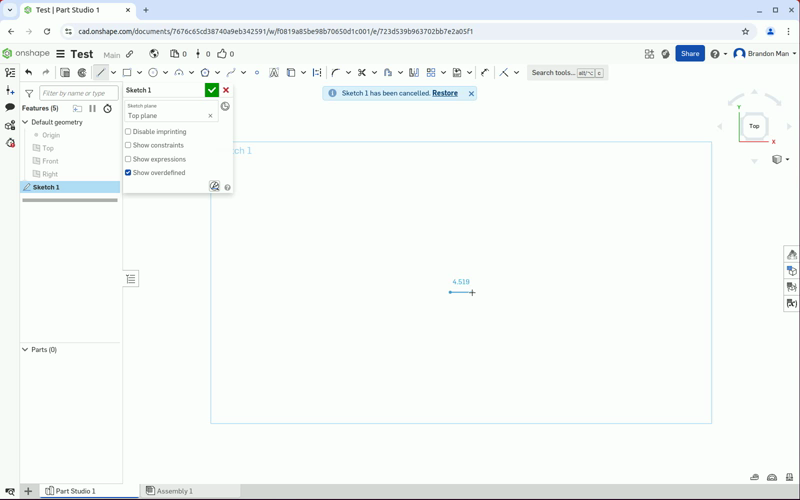
click(472, 292)
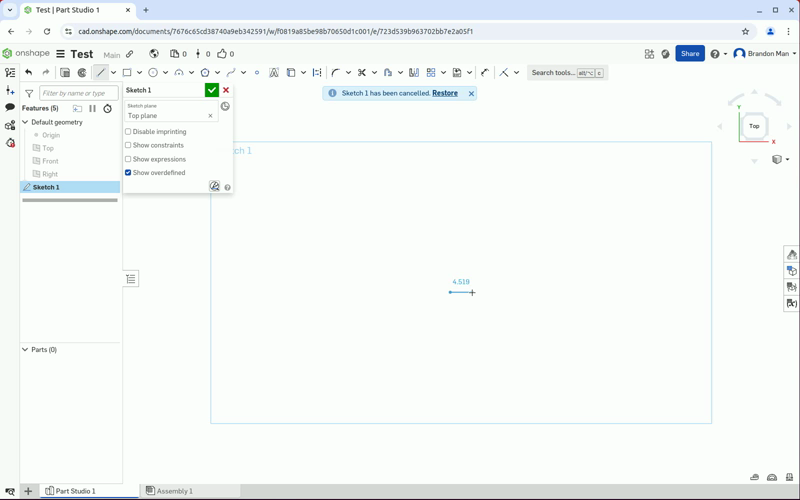
key_up(shift)
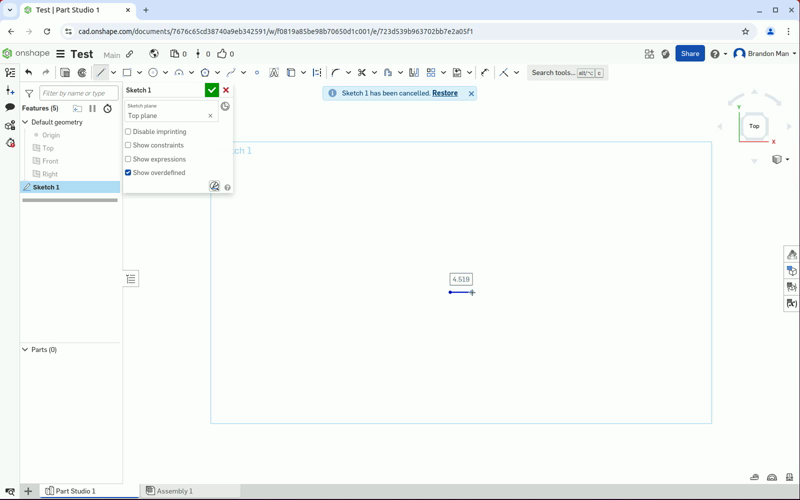
key(esc)
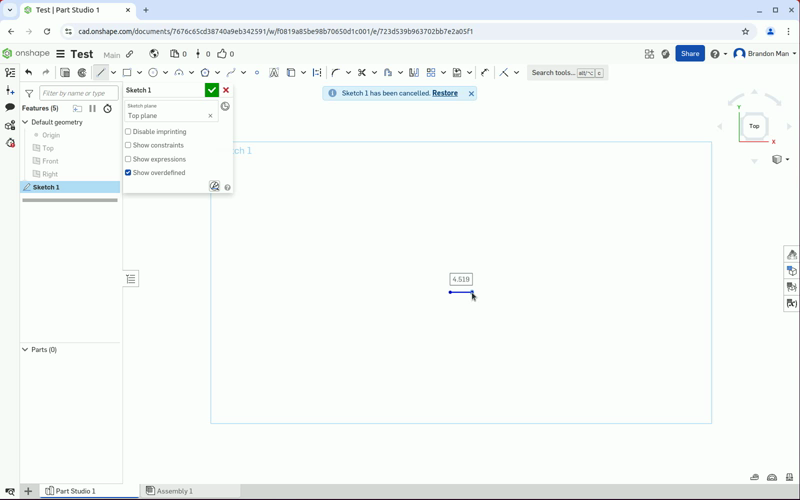
key(a)
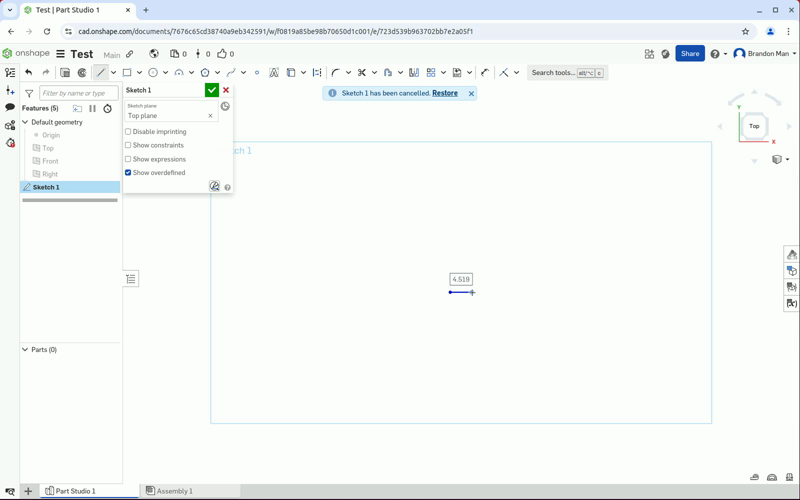
mouse_move(472, 292)
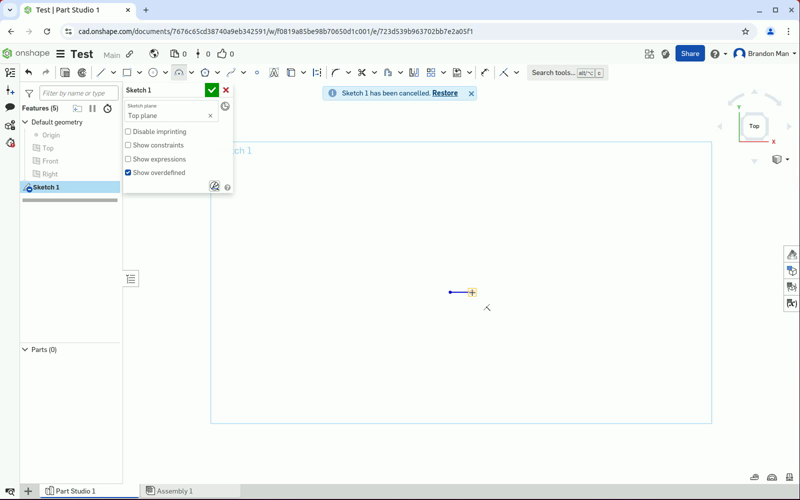
click(472, 292)
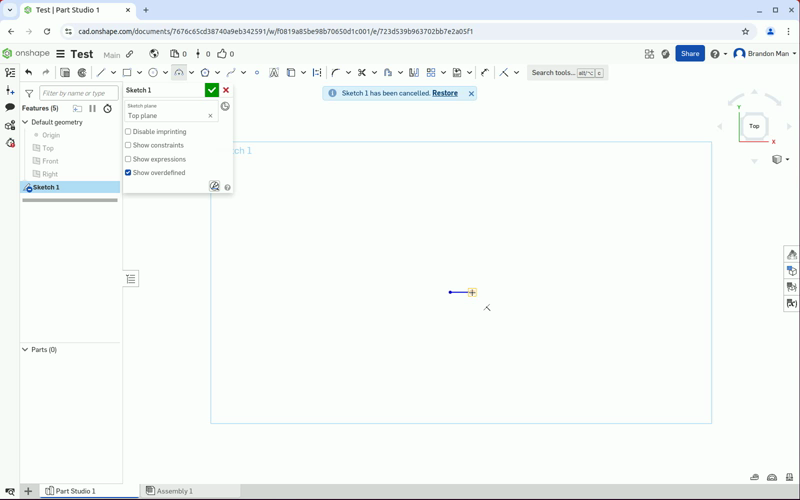
mouse_move(450, 292)
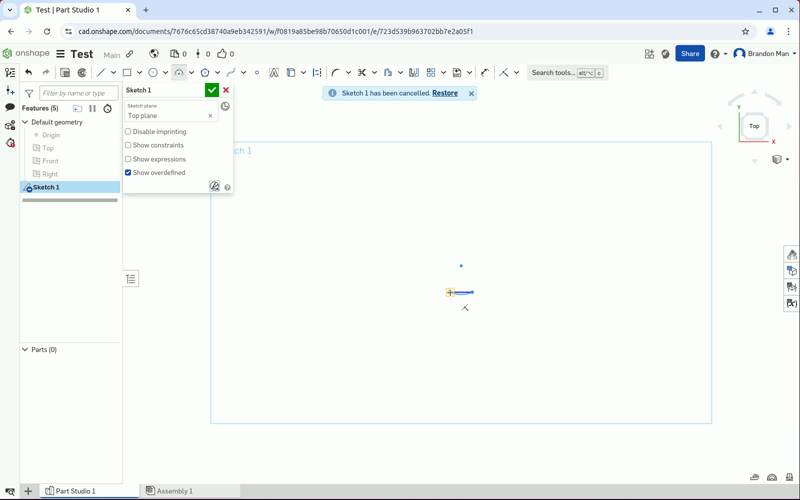
click(450, 292)
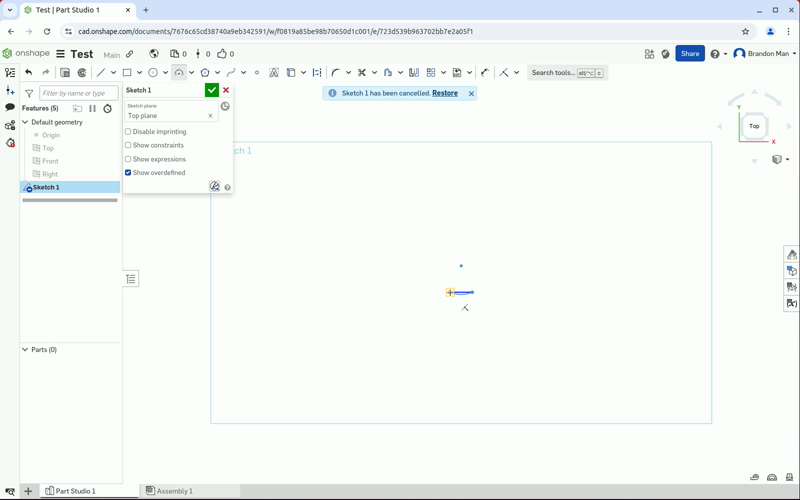
key_down(shift)
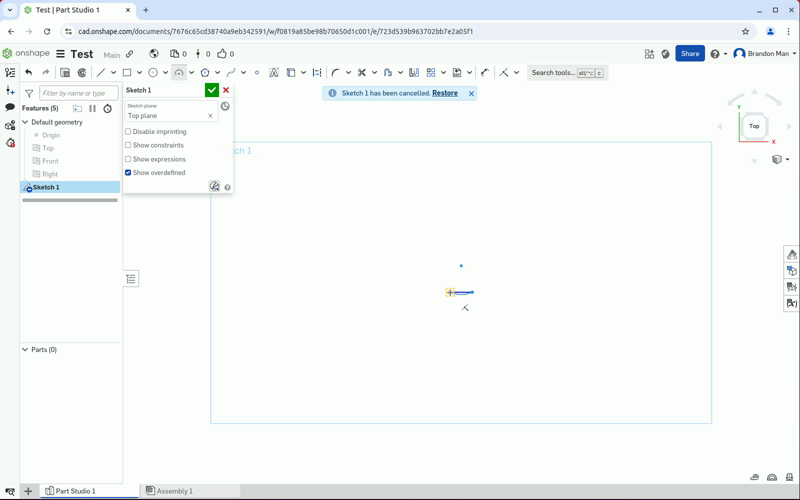
mouse_move(461, 268)
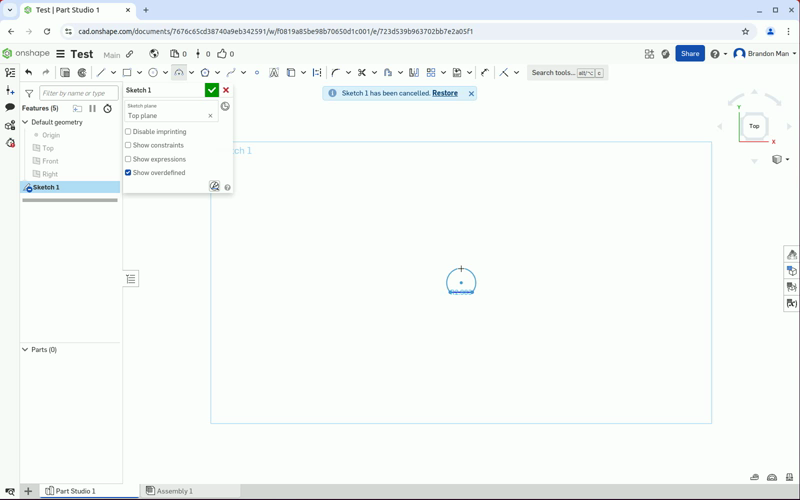
click(461, 268)
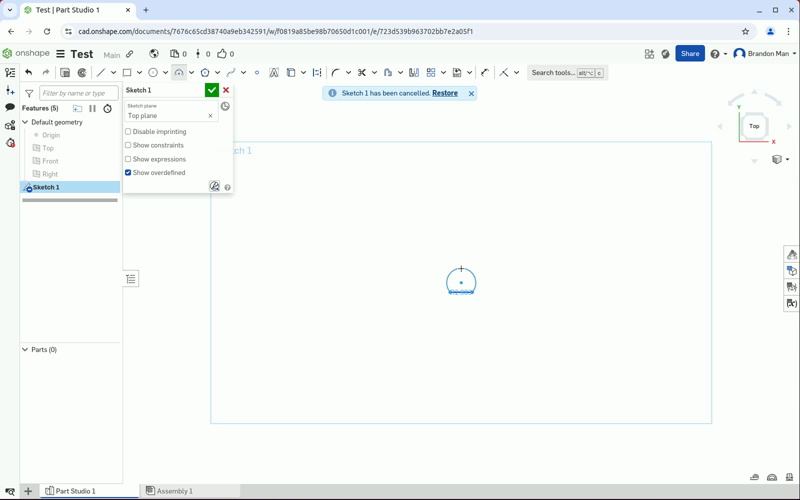
key_up(shift)
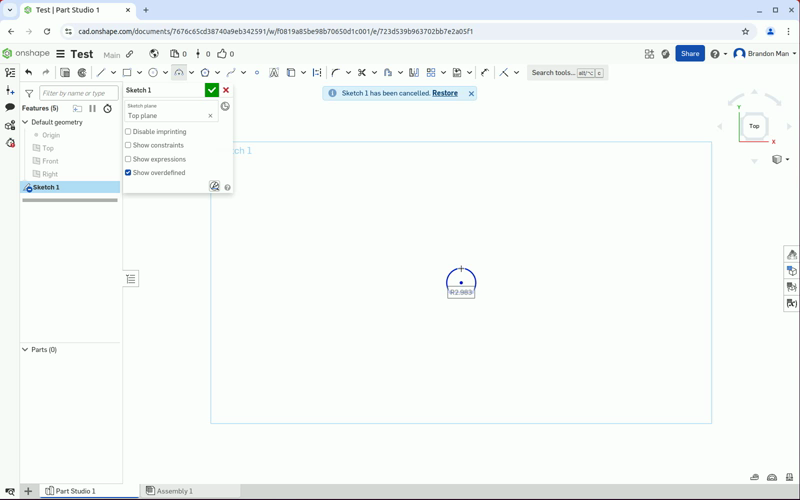
key(esc)
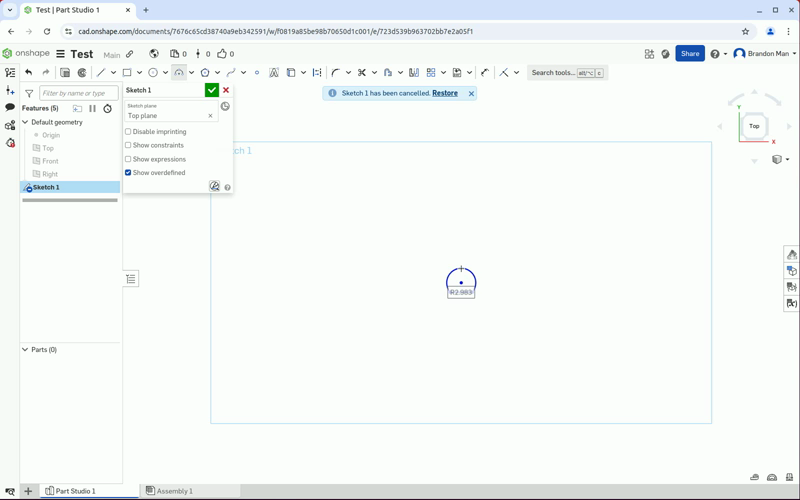
mouse_move(455, 286)
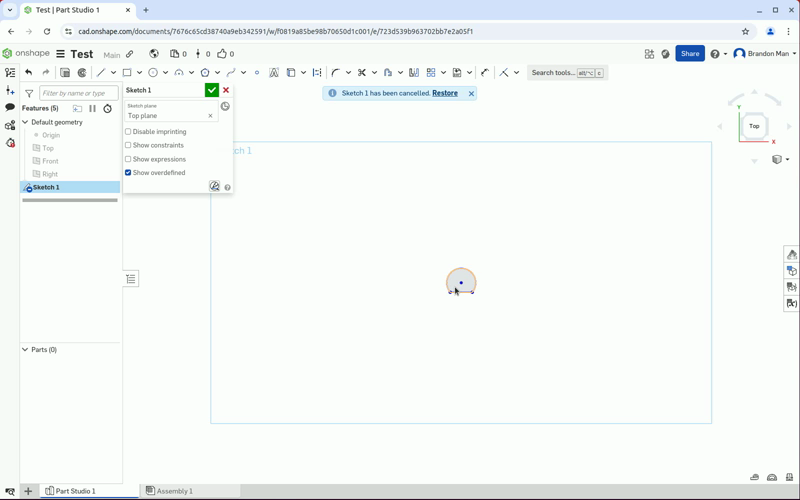
scroll(6)
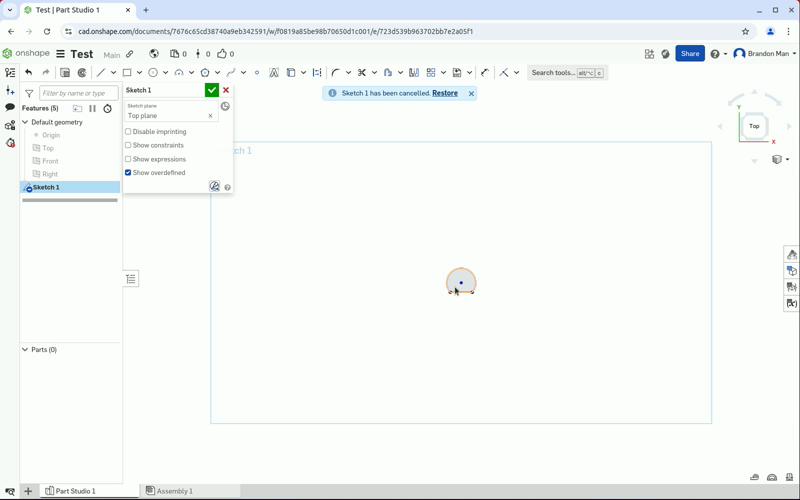
scroll(6)
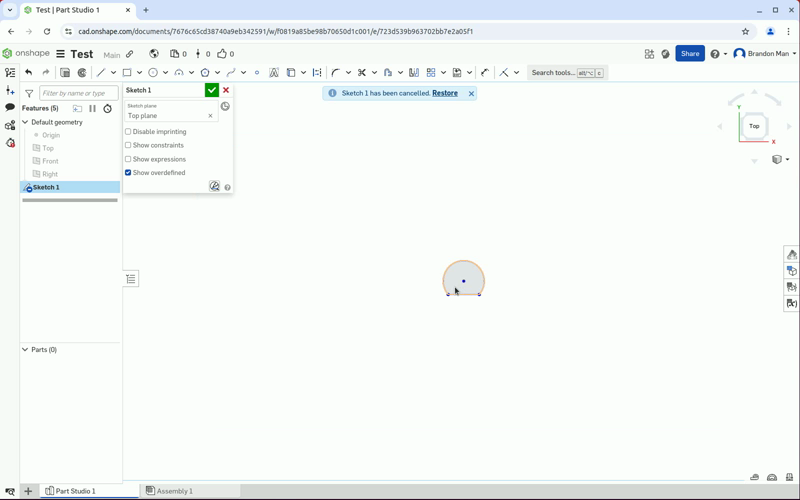
scroll(6)
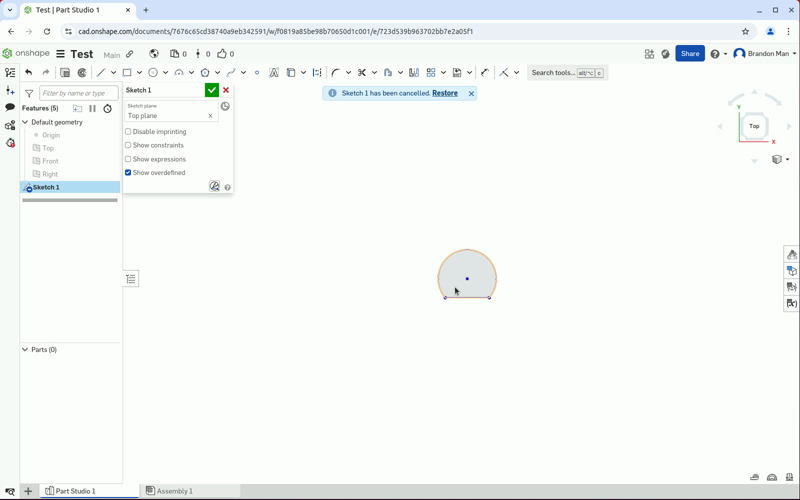
scroll(6)
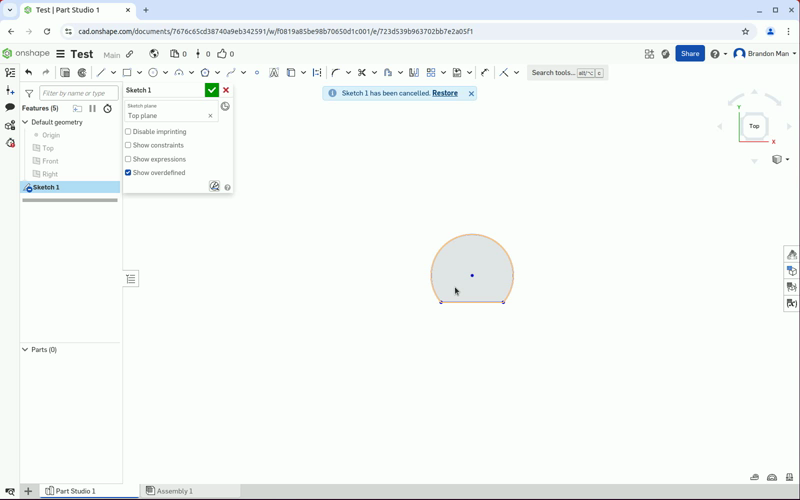
scroll(6)
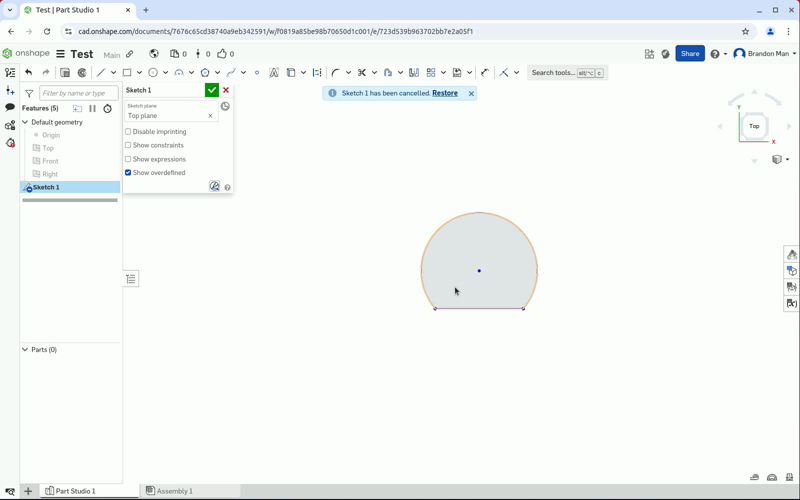
scroll(6)
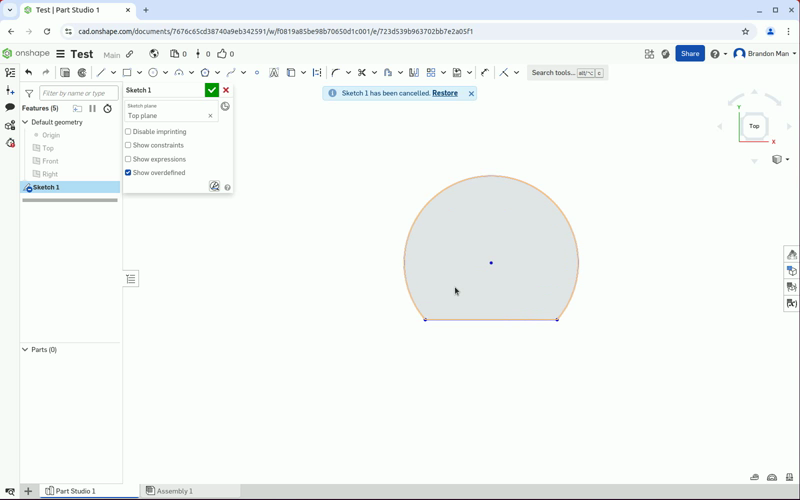
scroll(6)
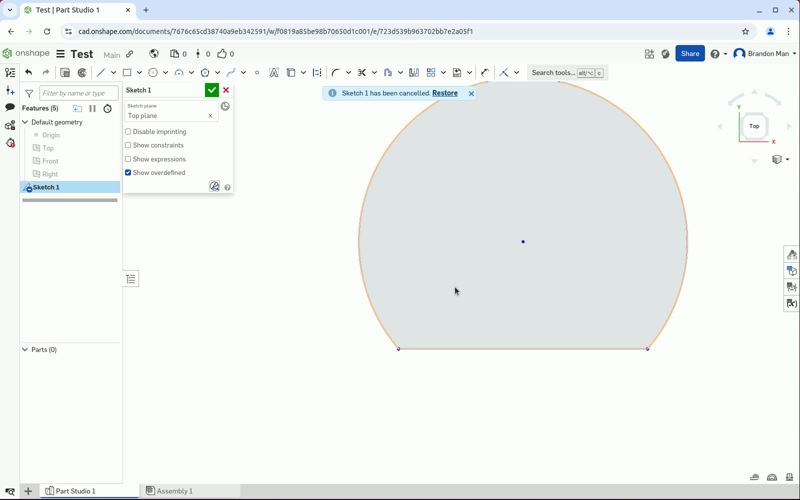
click(455, 286)
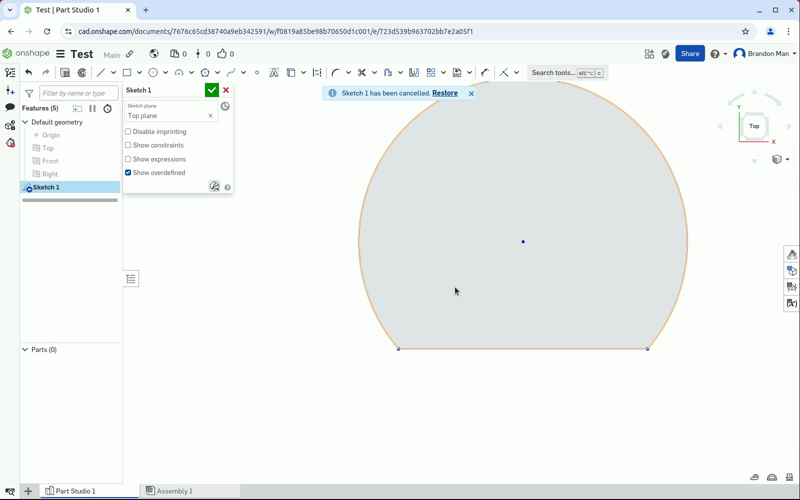
scroll(-6)
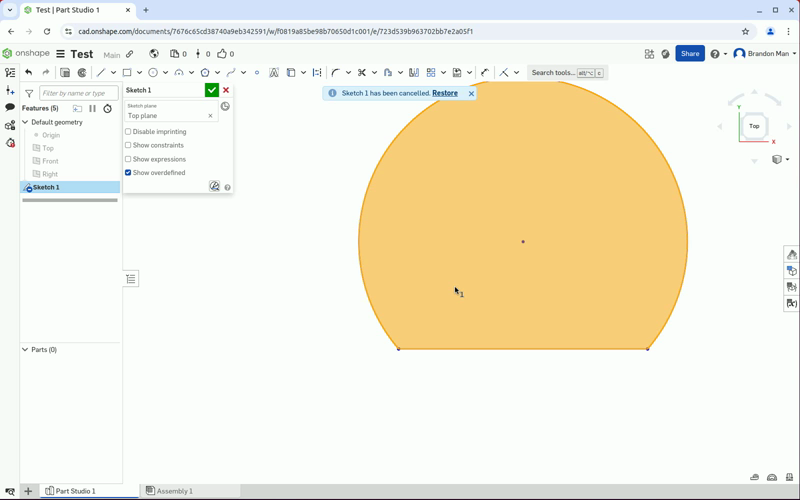
scroll(-6)
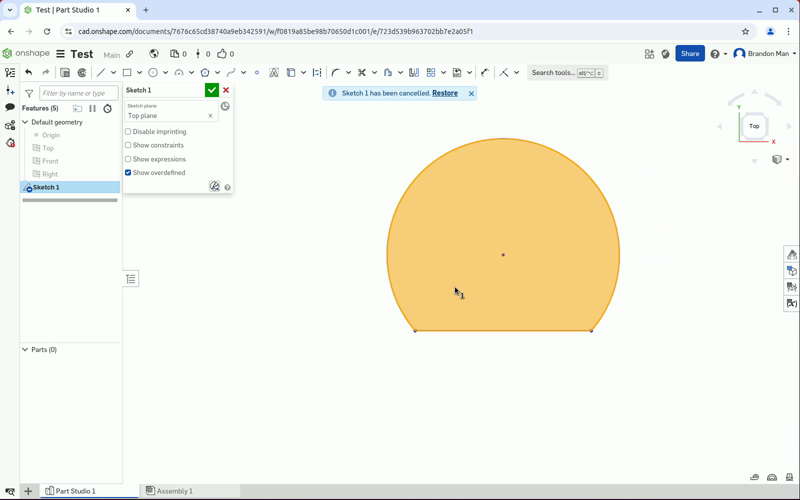
scroll(-6)
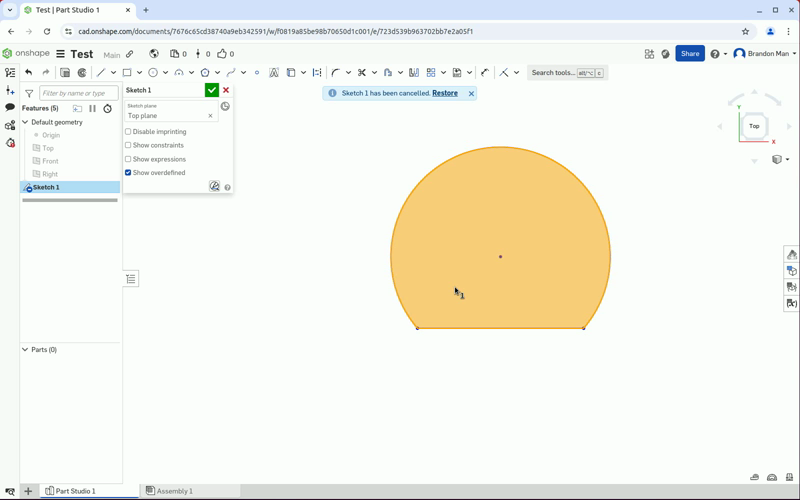
scroll(-6)
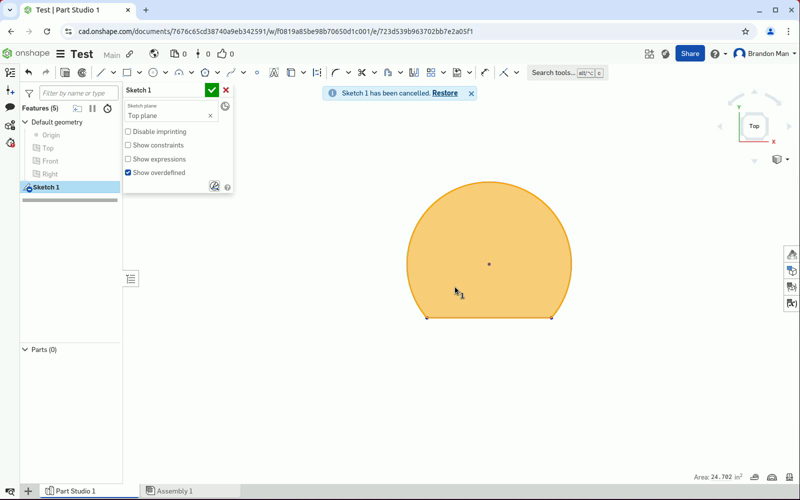
scroll(-6)
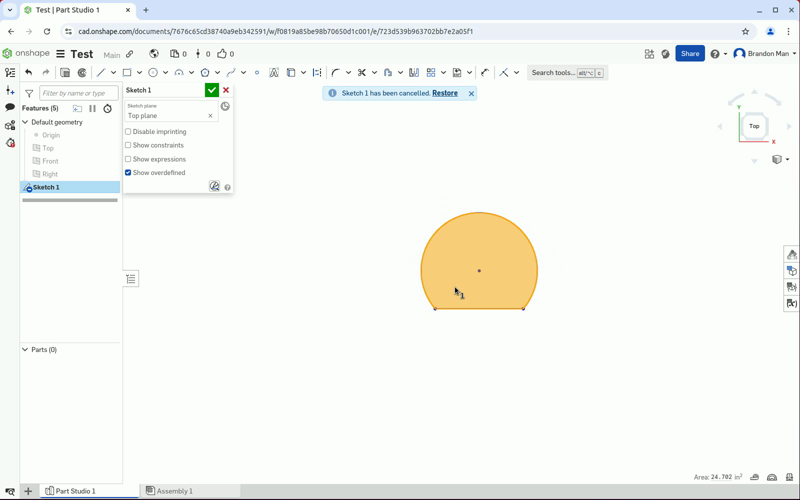
scroll(-6)
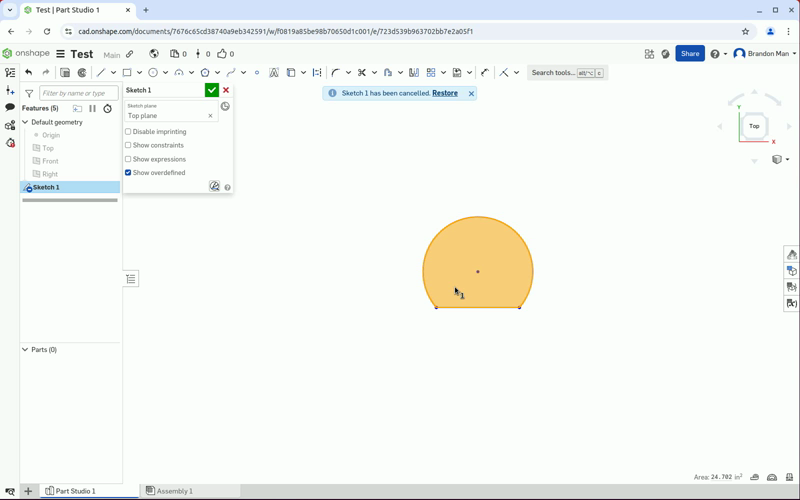
scroll(-6)
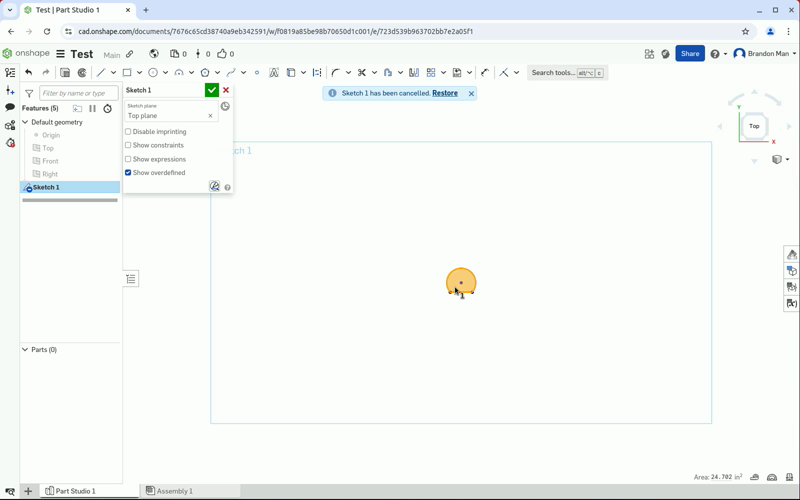
mouse_move(73, 352)
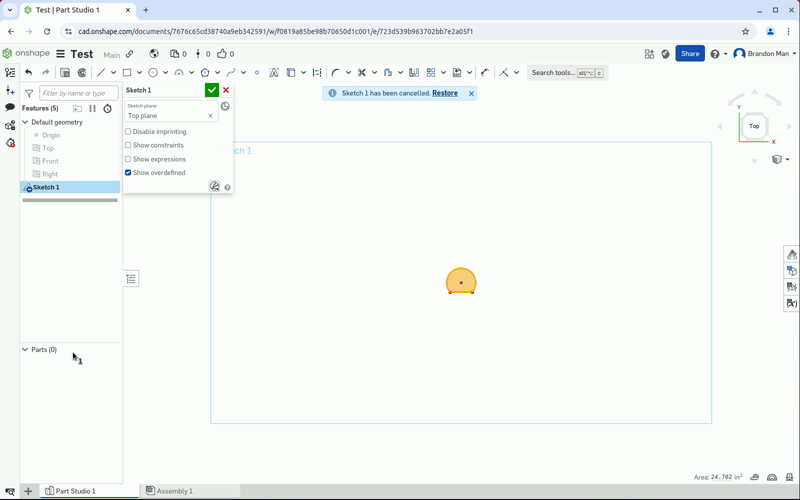
key(shift+y)
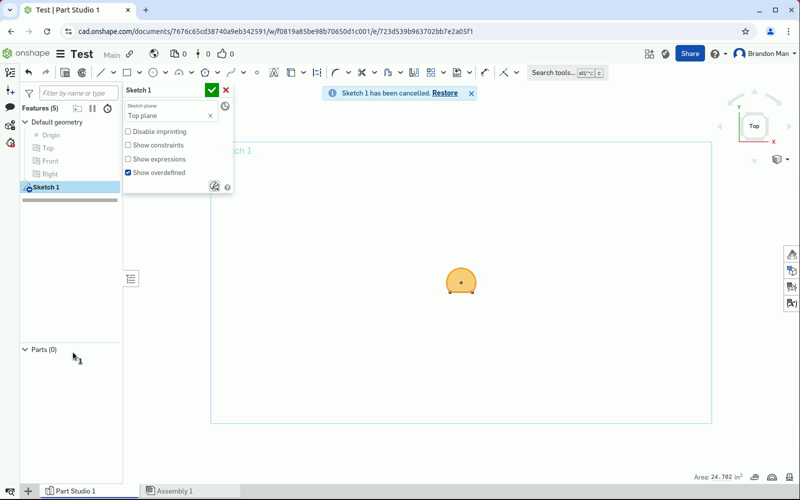
key(shift+e)
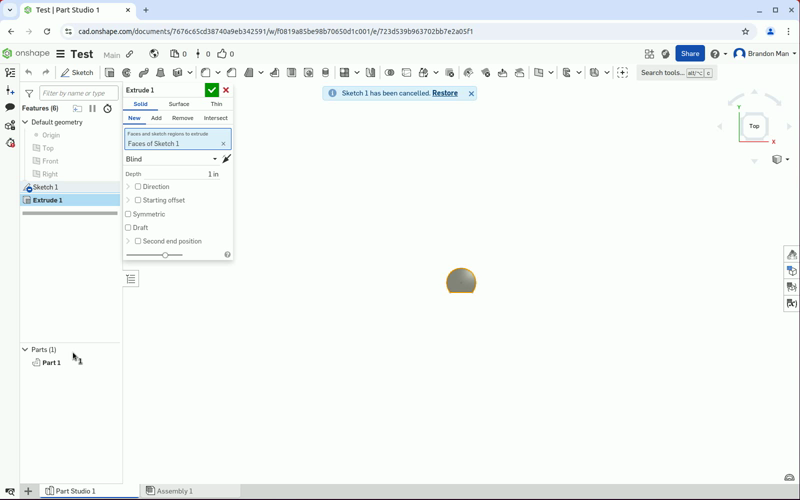
mouse_move(143, 106)
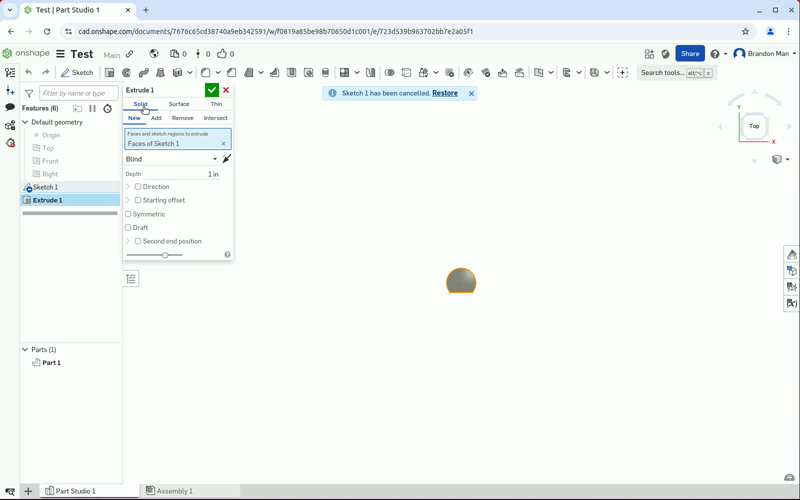
click(143, 106)
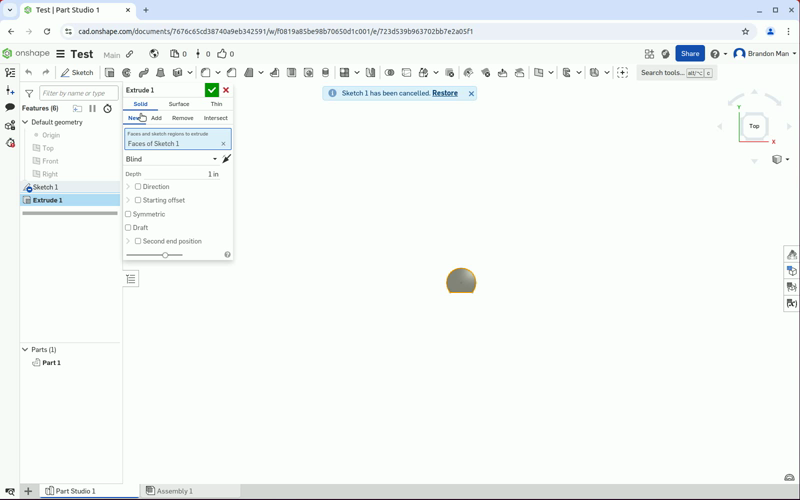
mouse_move(137, 120)
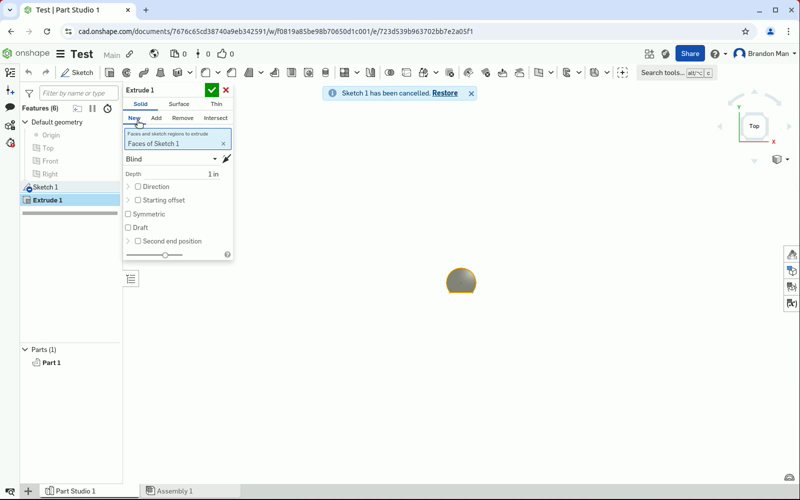
click(137, 120)
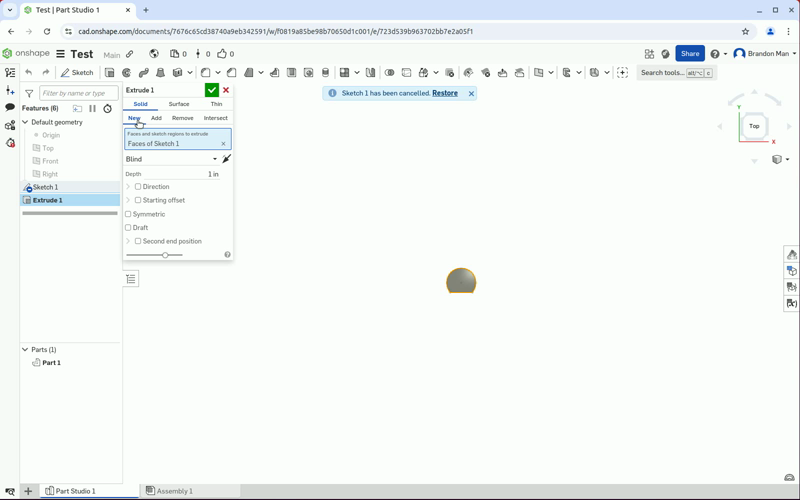
key(tab, 4)
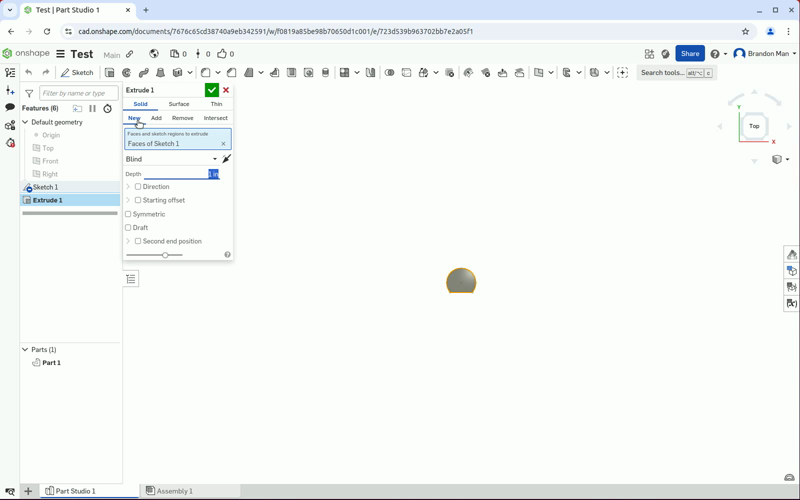
text(23.108)
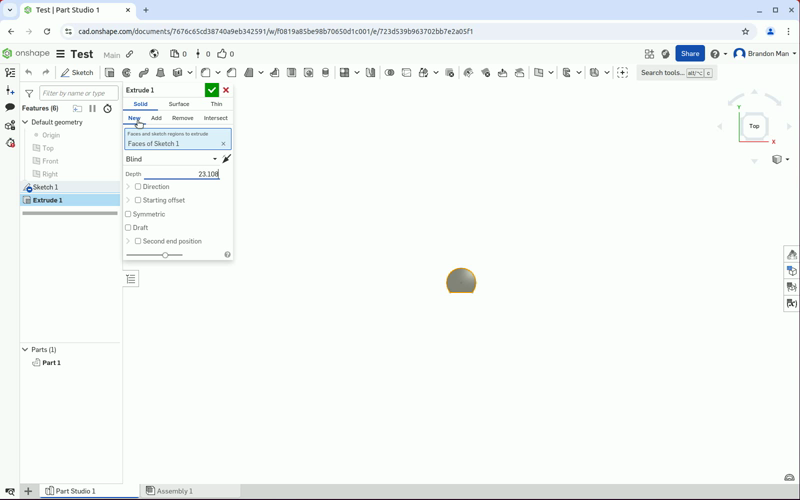
key(enter)
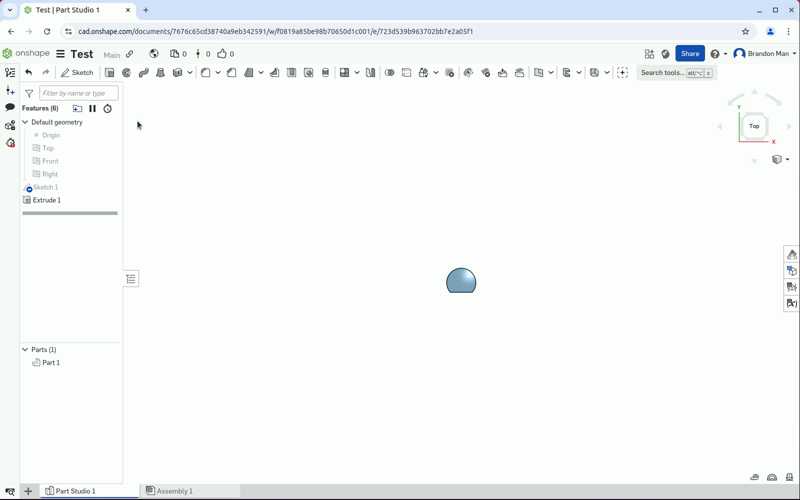
key(shift+h)
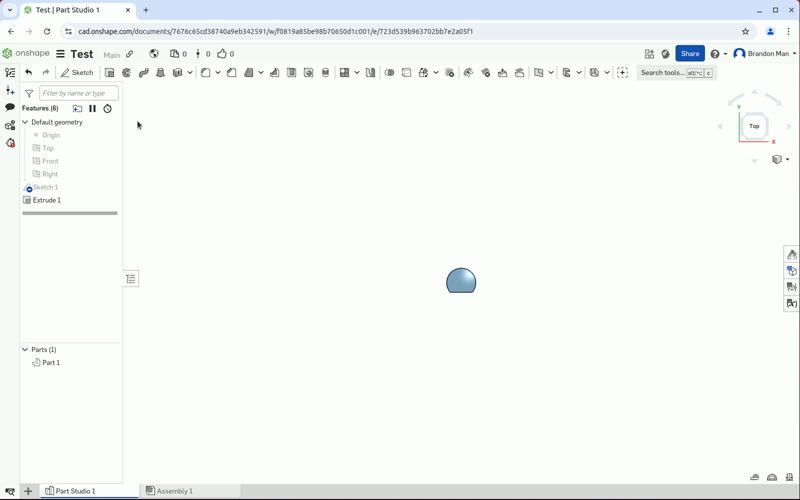
key(shift+h)
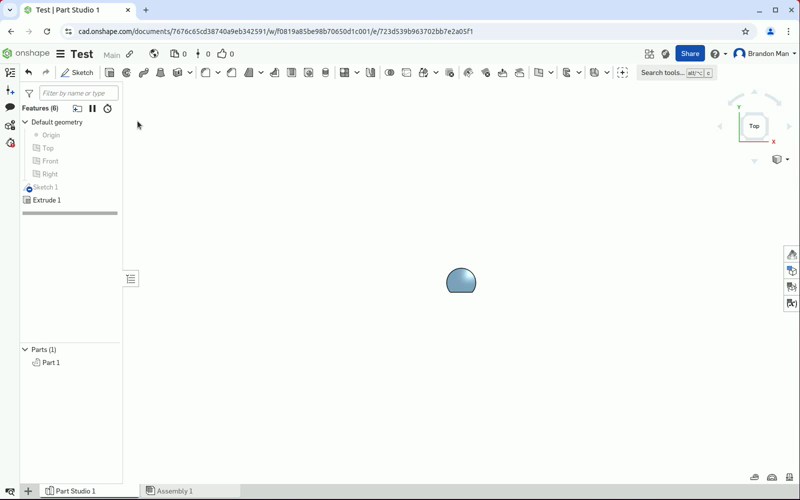
mouse_move(73, 189)
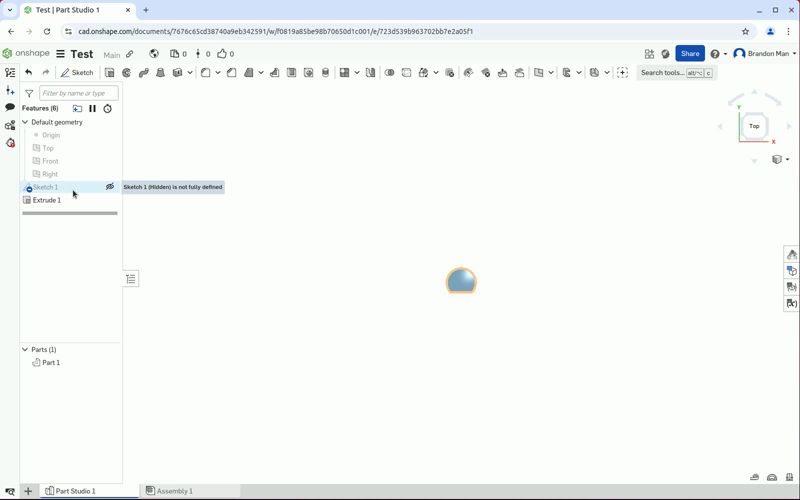
click(73, 189)
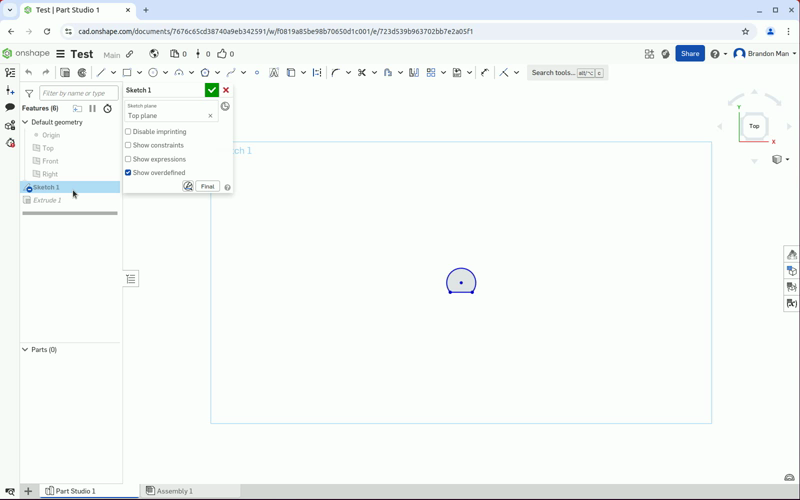
mouse_move(229, 92)
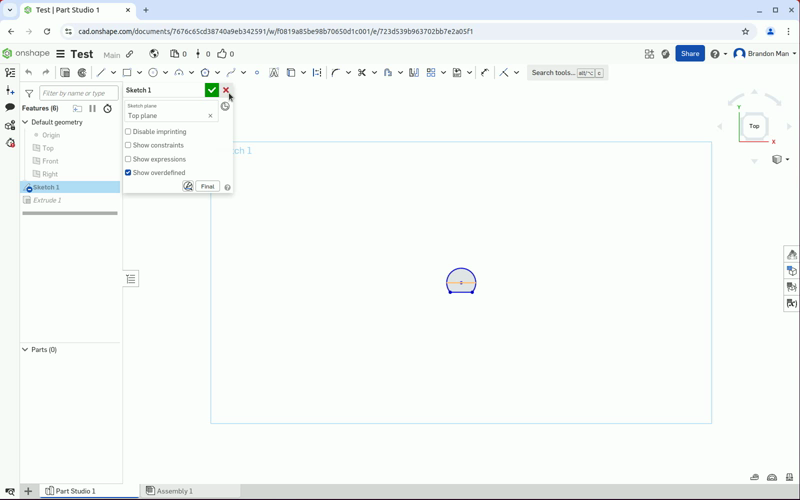
click(229, 92)
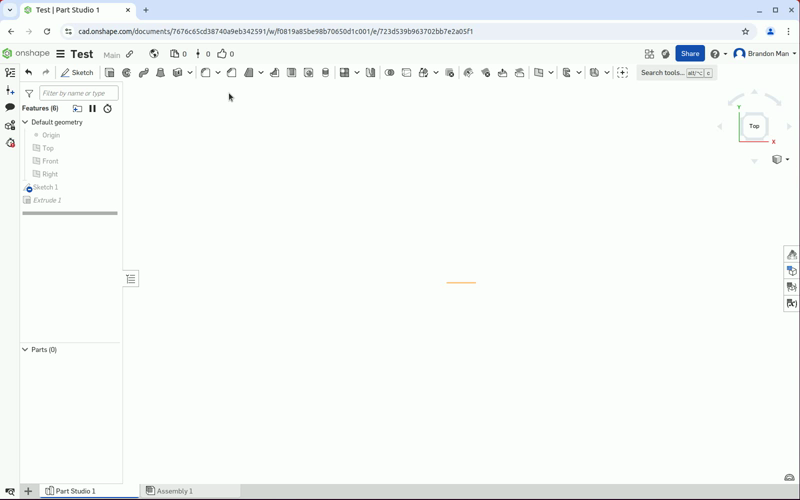
mouse_move(73, 352)
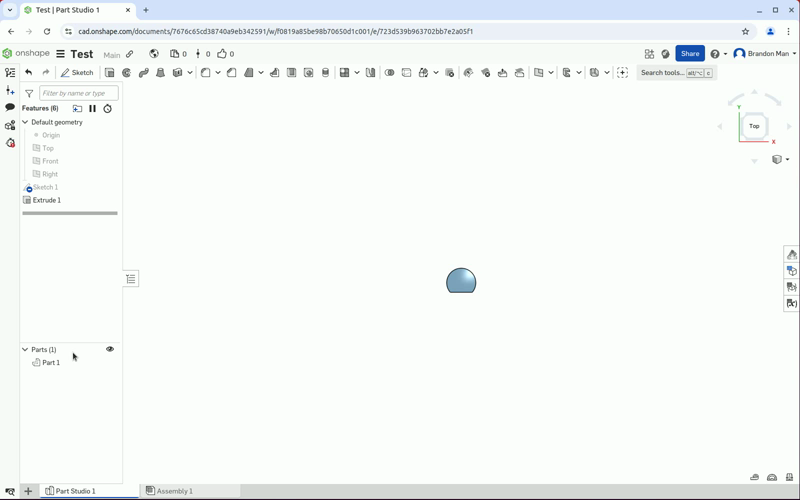
key(y)
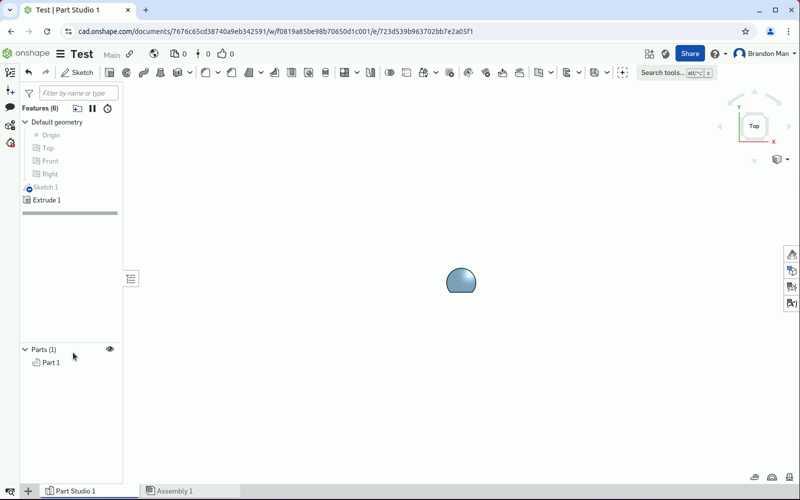
key(shift+p)
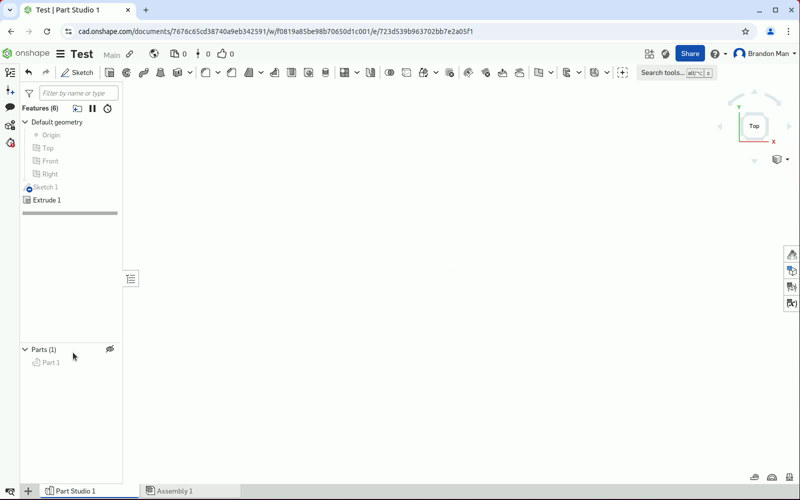
key(space)
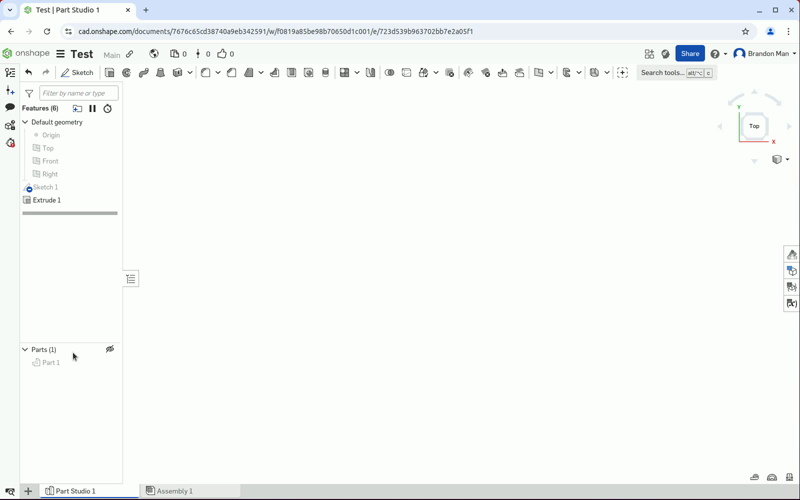
key_down(shift)
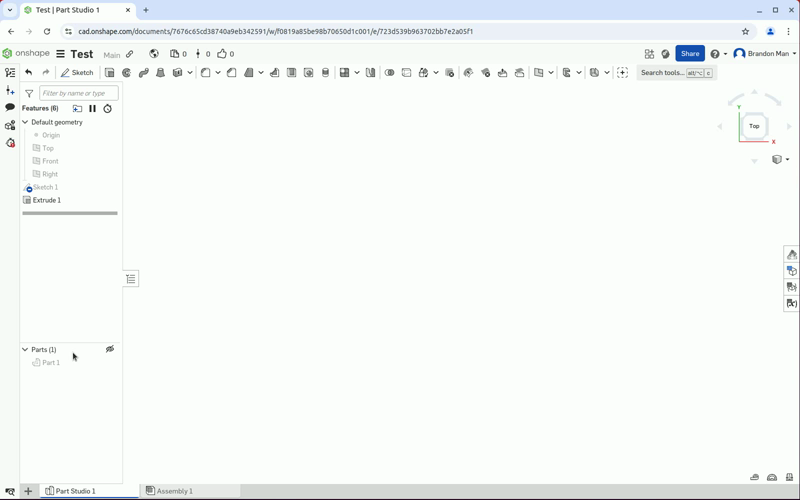
key(up)
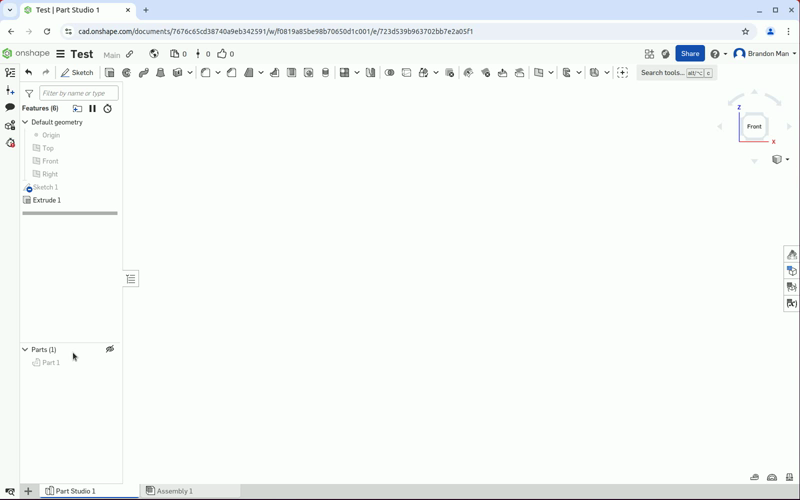
key_up(shift)
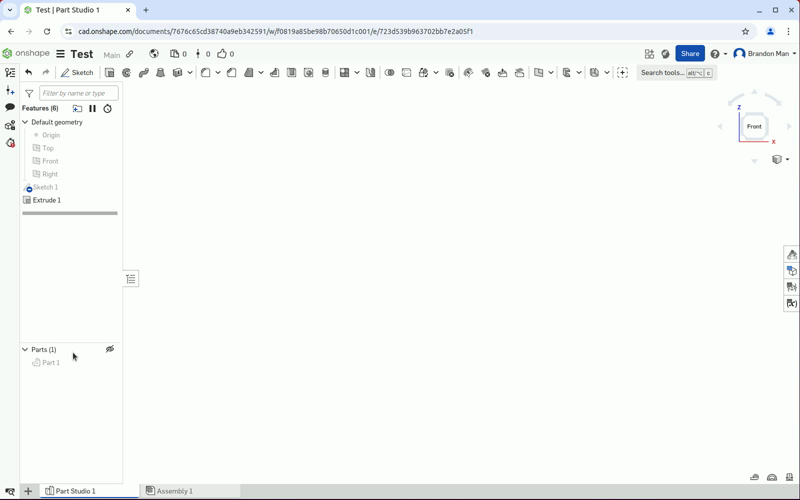
mouse_move(73, 352)
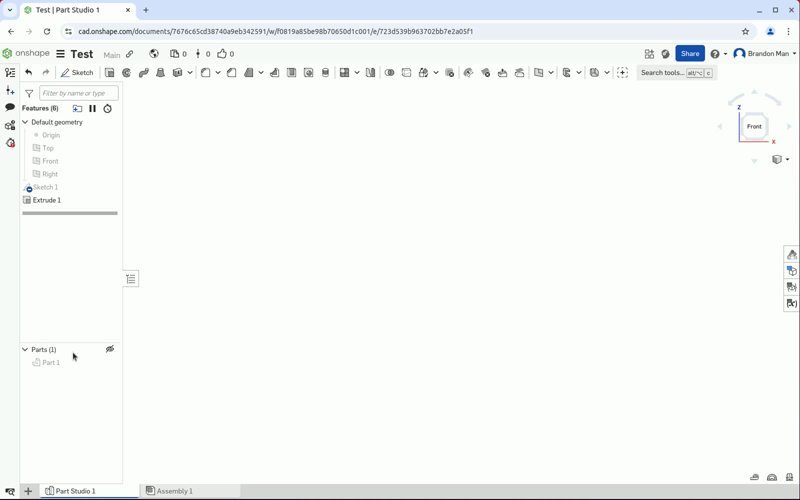
key(shift+y)
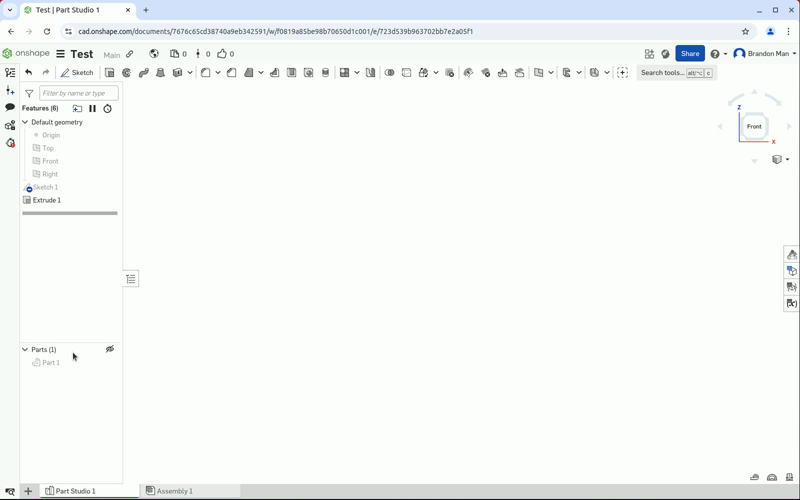
key(shift+s)
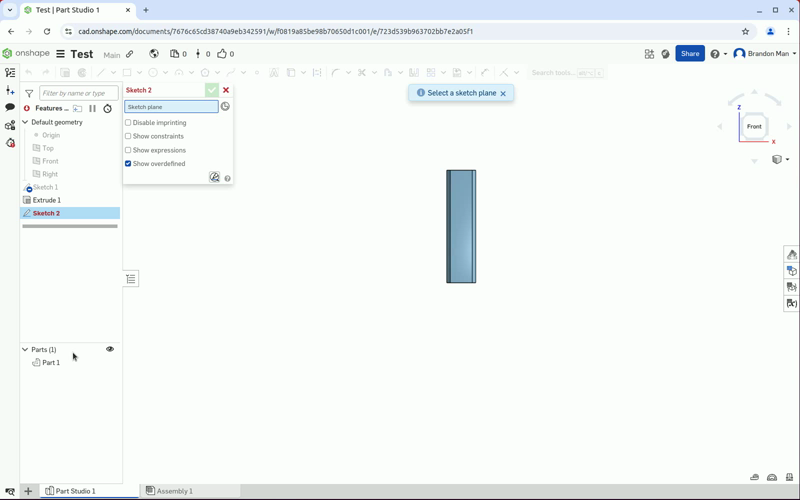
mouse_move(73, 163)
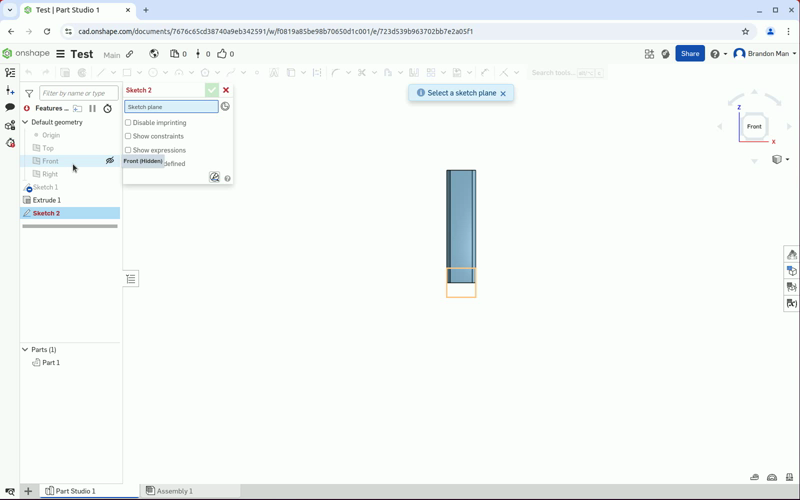
click(73, 163)
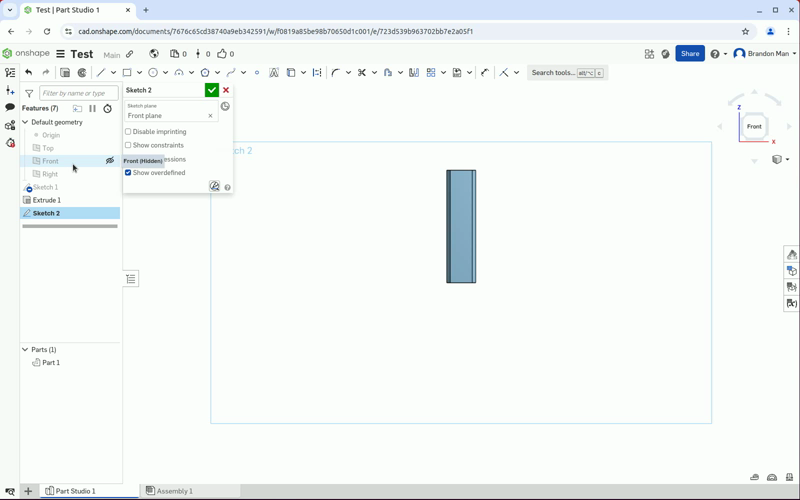
mouse_move(73, 352)
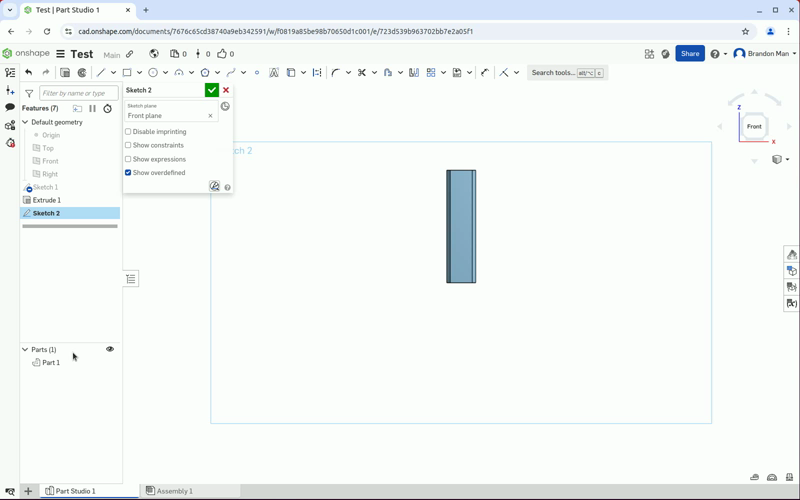
key(y)
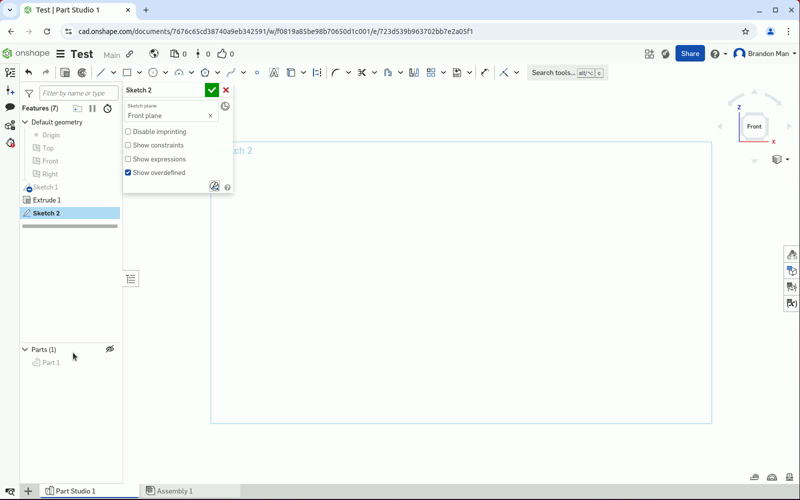
key(l)
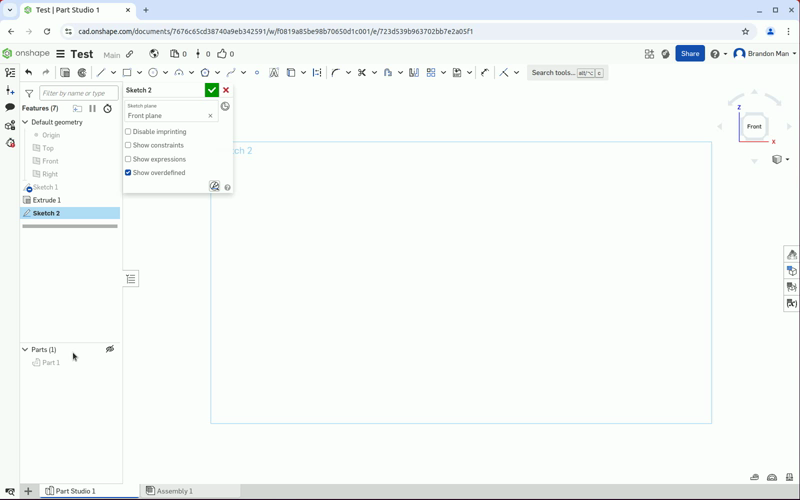
key_down(shift)
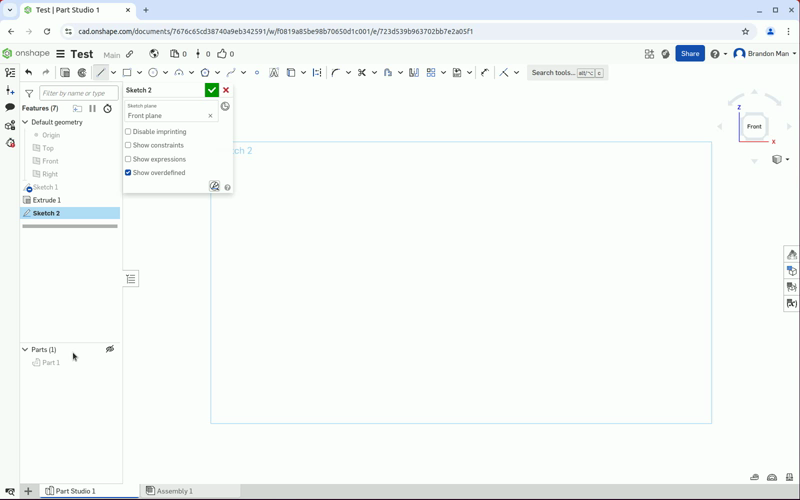
mouse_move(457, 230)
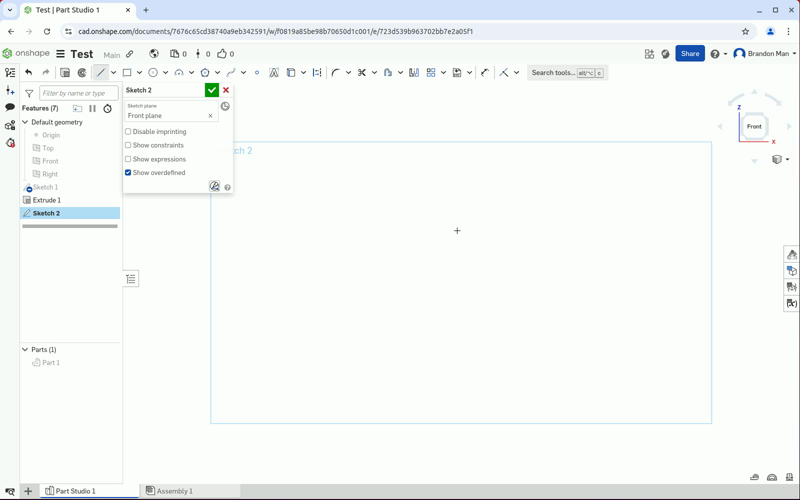
click(457, 230)
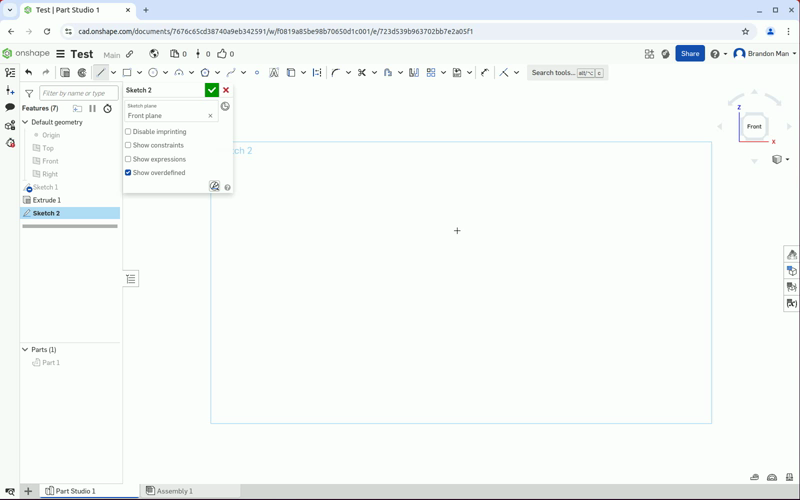
key_up(shift)
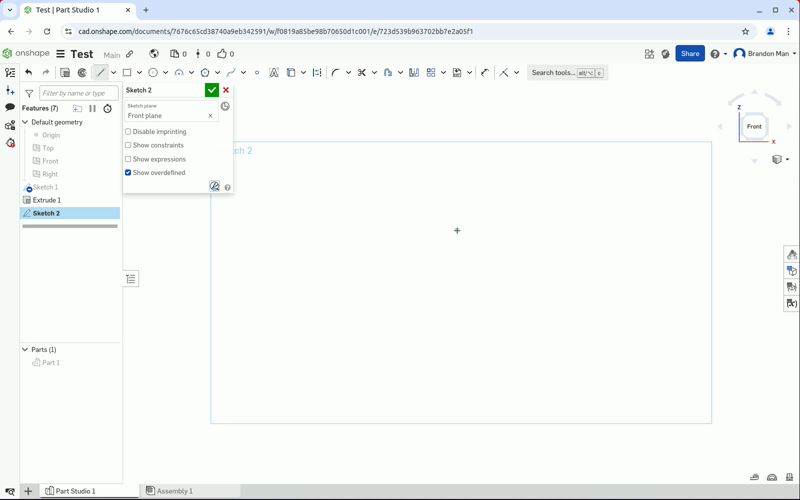
key_down(shift)
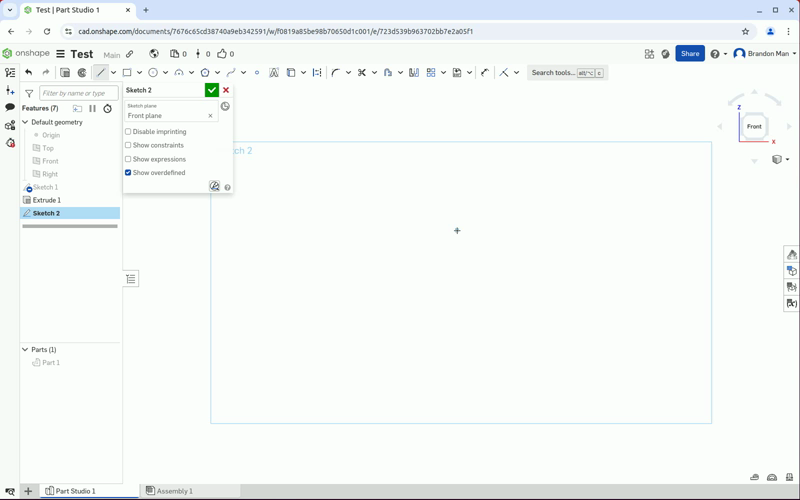
mouse_move(487, 230)
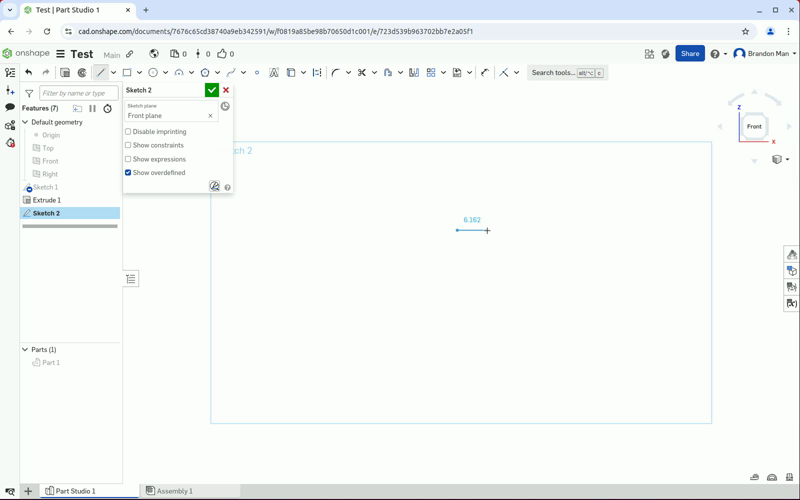
mouse_move(464, 230)
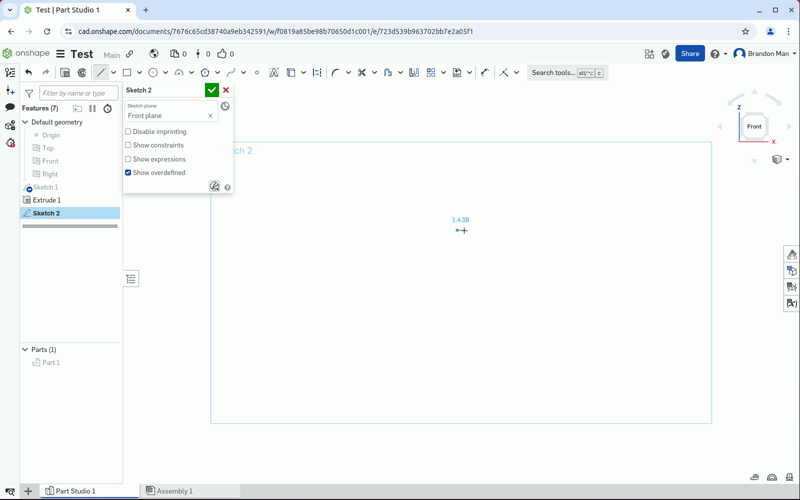
scroll(6)
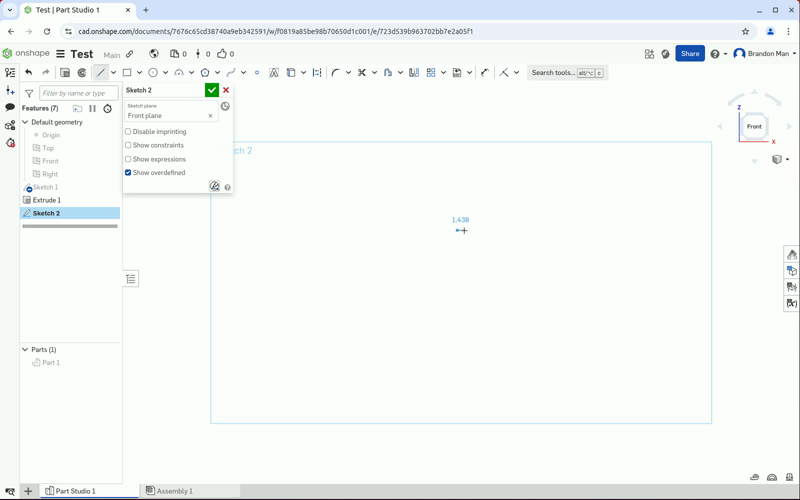
scroll(6)
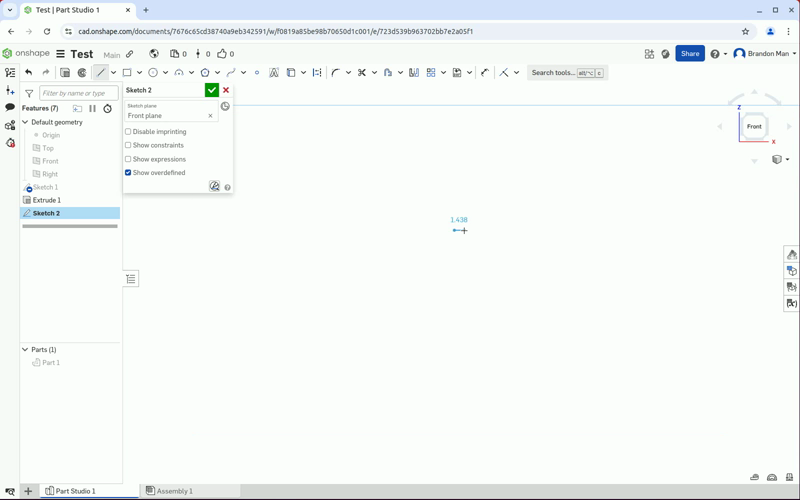
scroll(6)
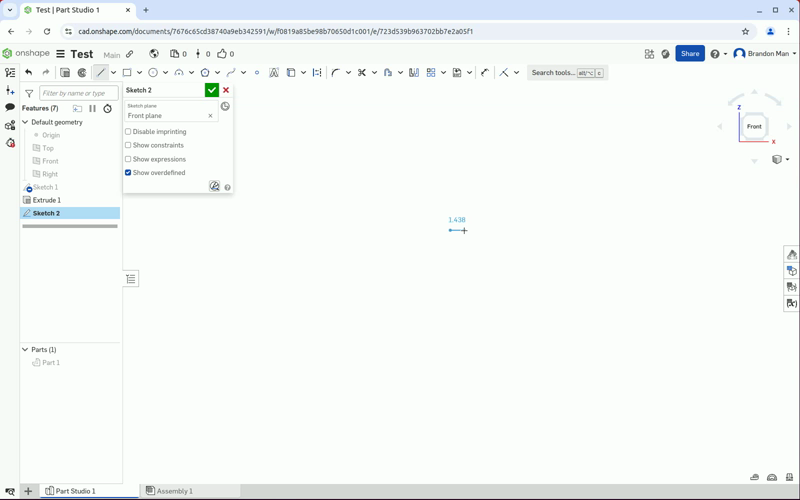
scroll(6)
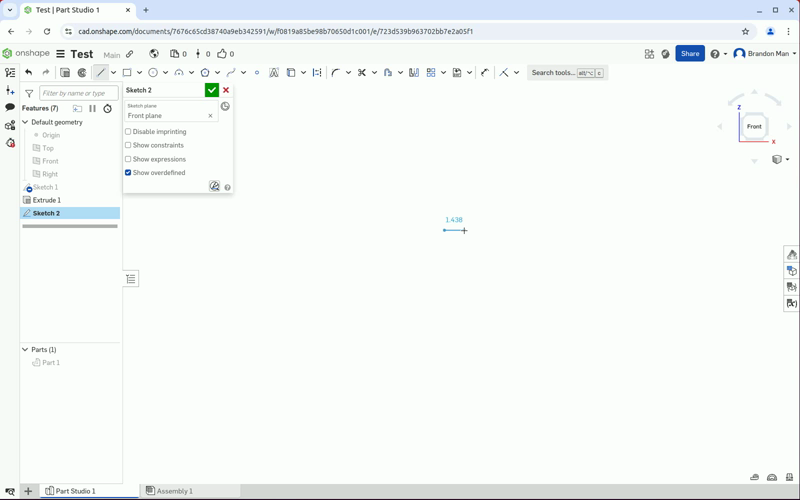
scroll(6)
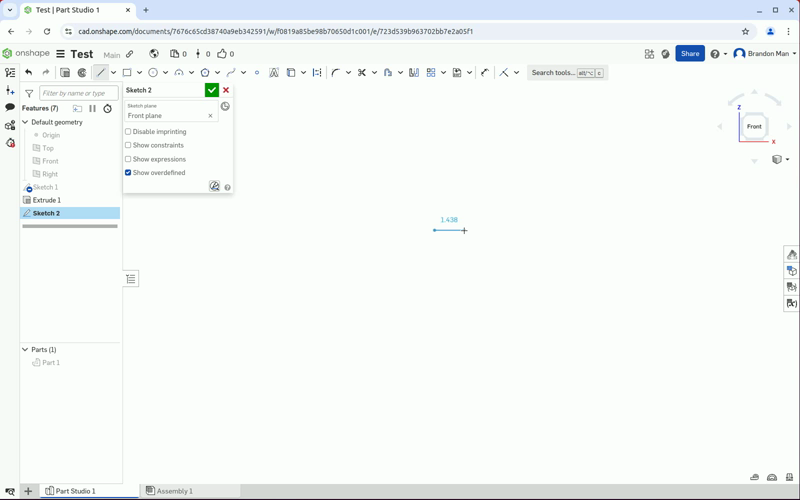
scroll(6)
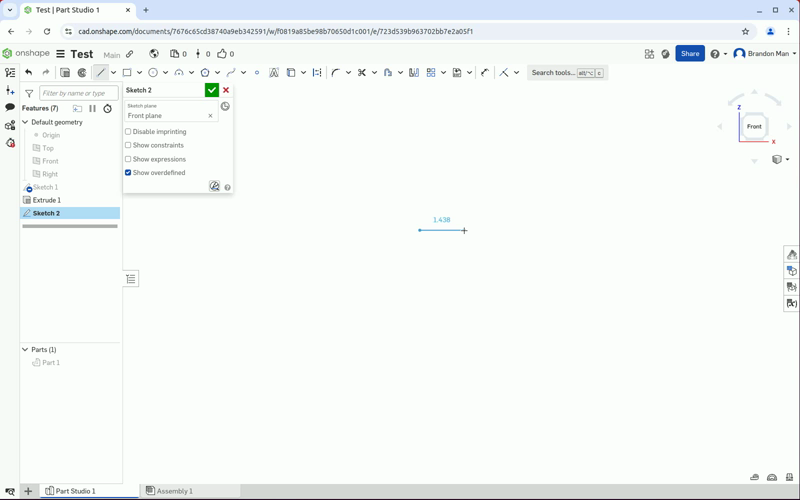
scroll(6)
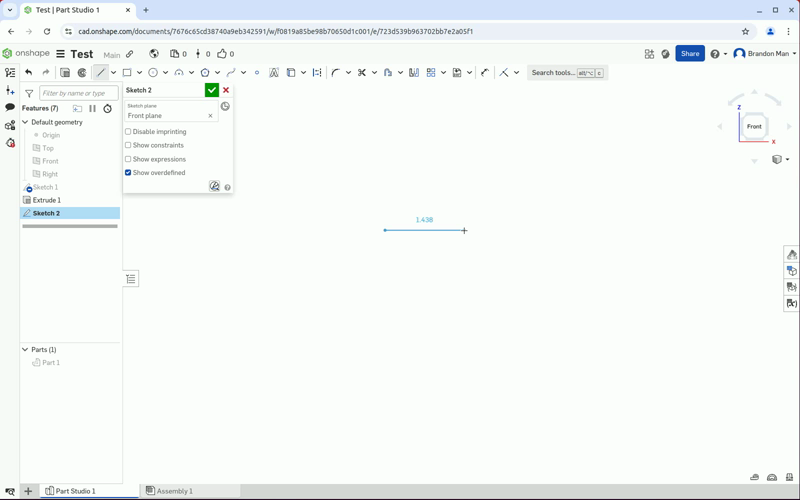
click(464, 230)
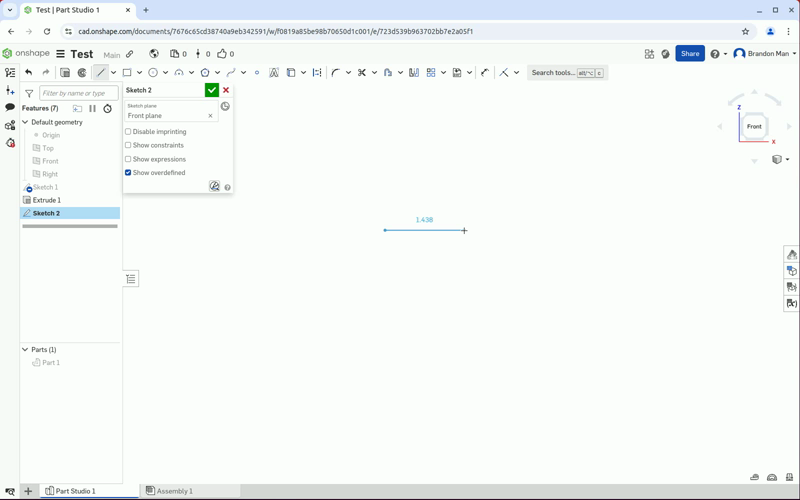
scroll(-6)
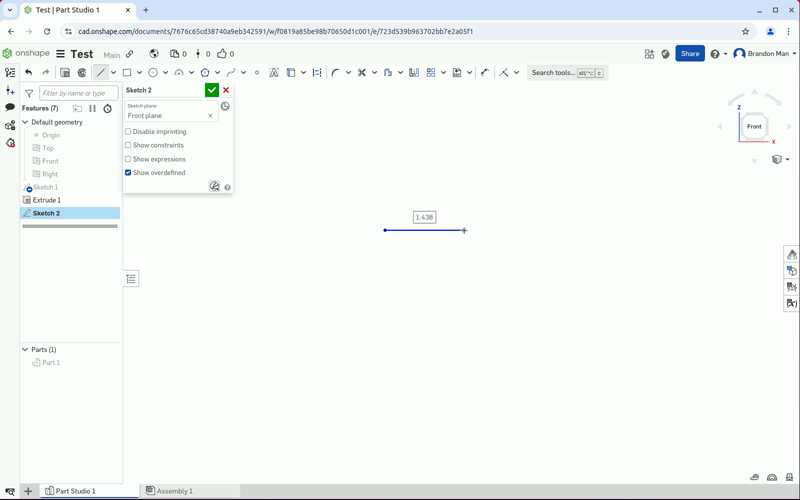
scroll(-6)
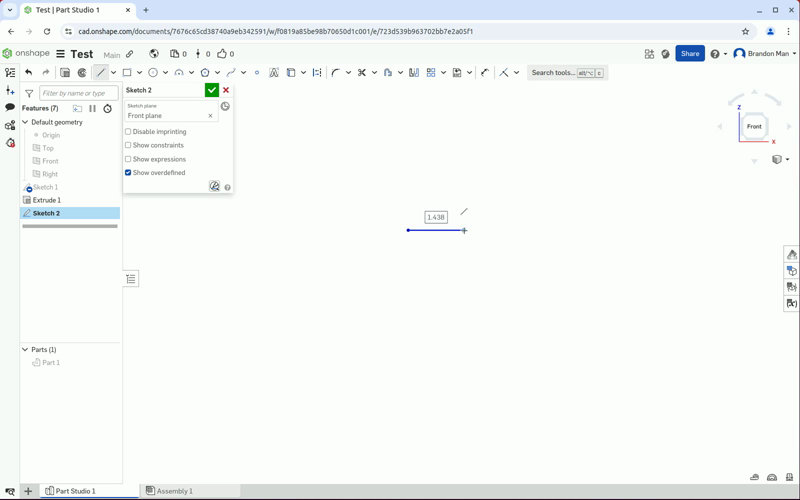
scroll(-6)
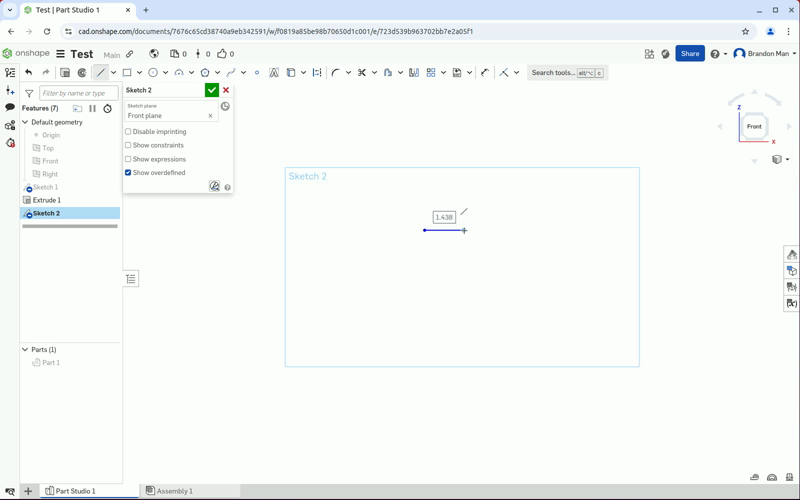
scroll(-6)
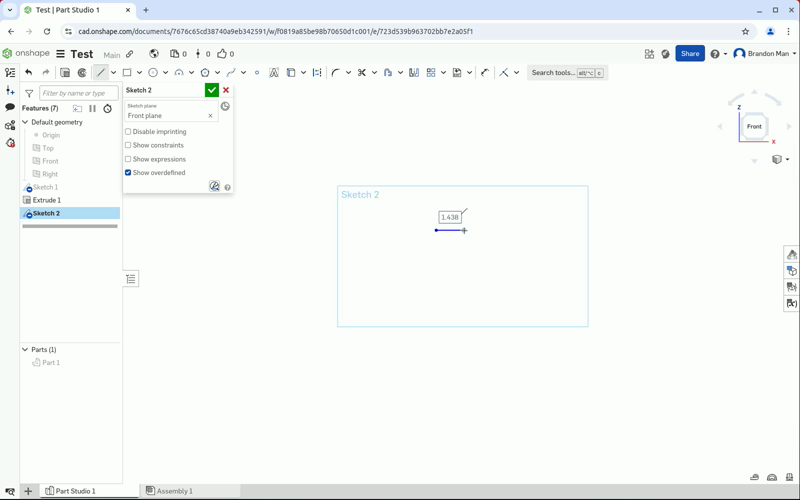
scroll(-6)
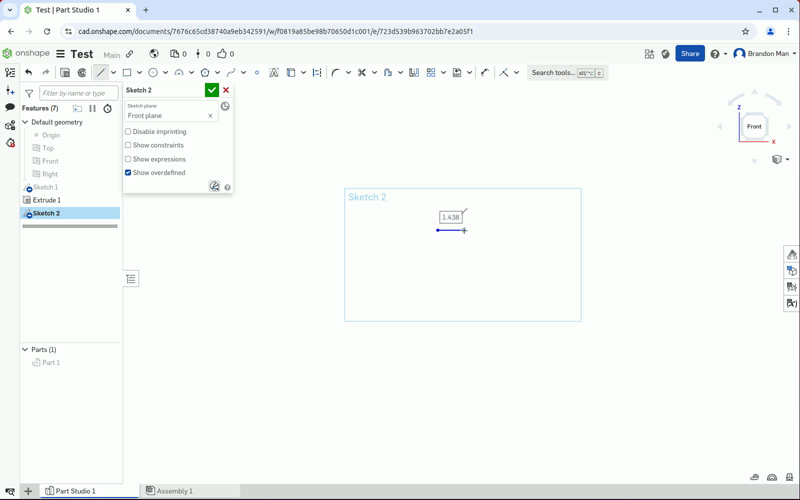
scroll(-6)
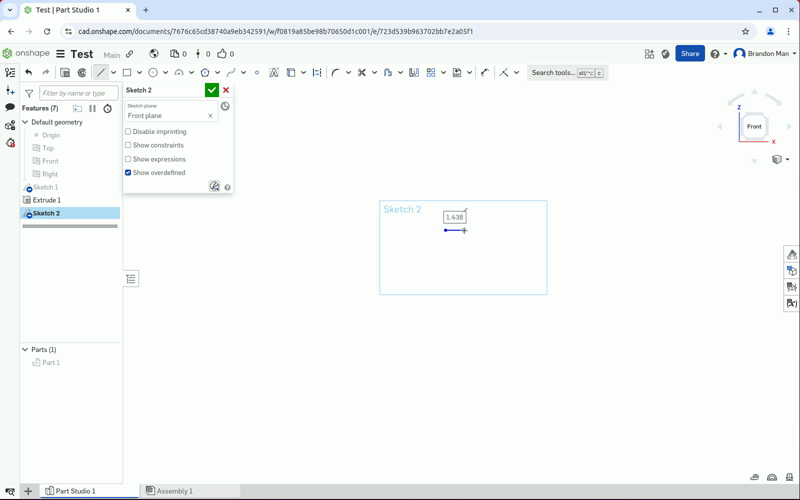
scroll(-6)
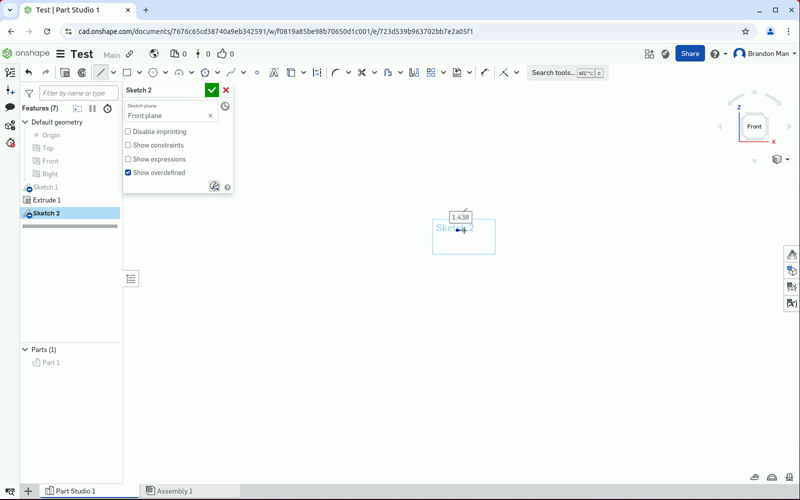
key_up(shift)
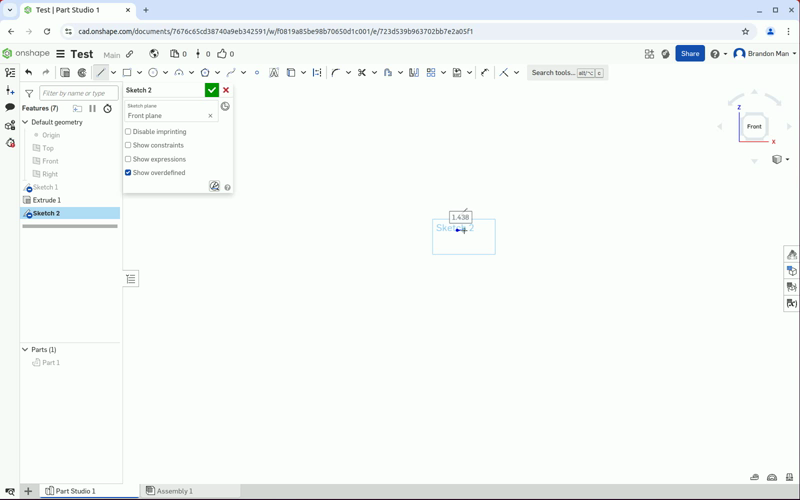
key_down(shift)
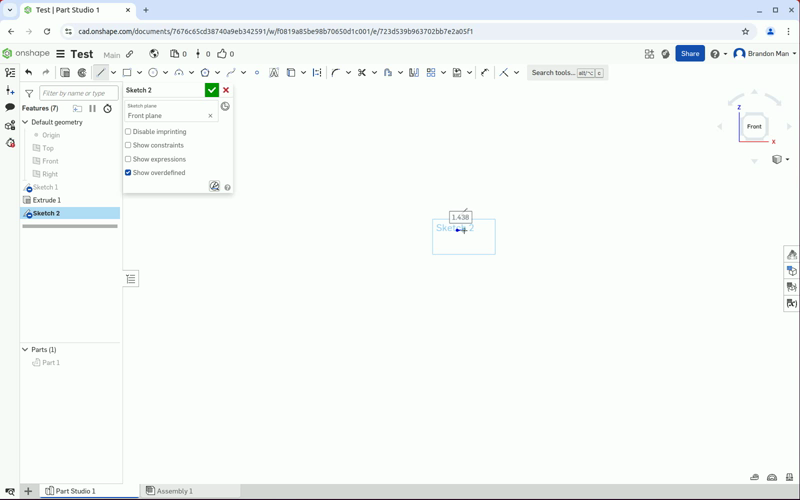
mouse_move(494, 230)
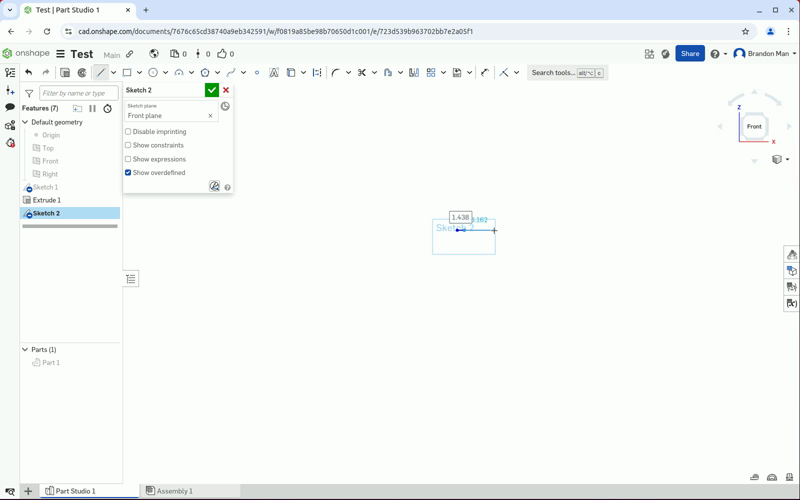
mouse_move(464, 223)
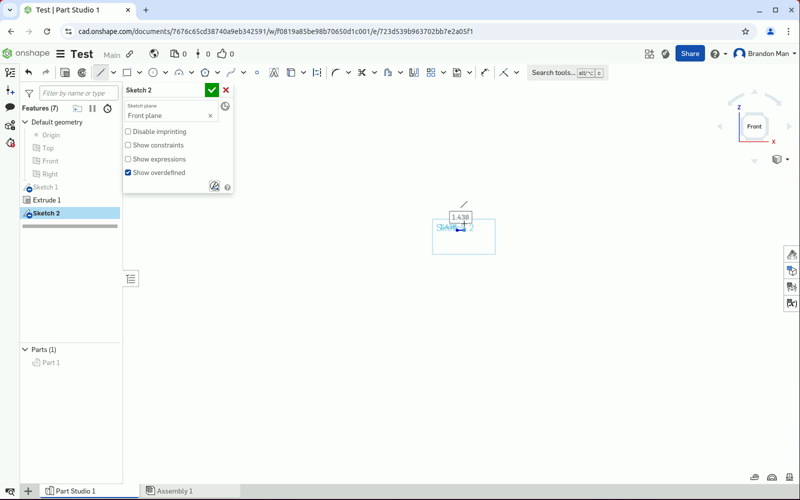
scroll(6)
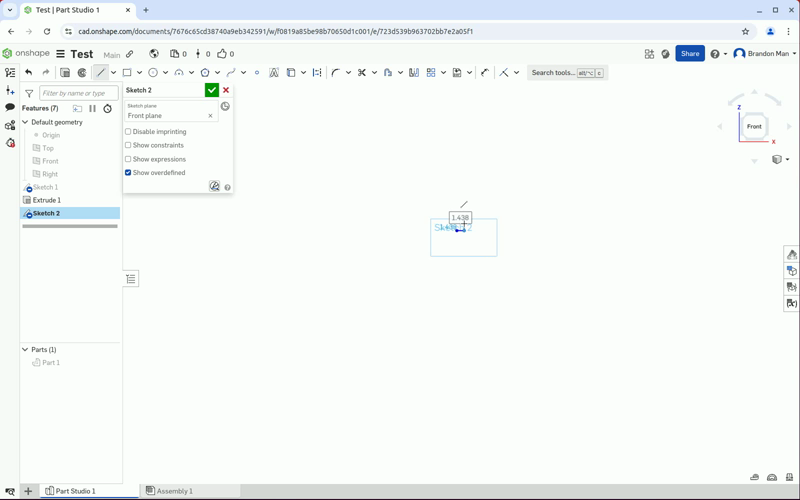
scroll(6)
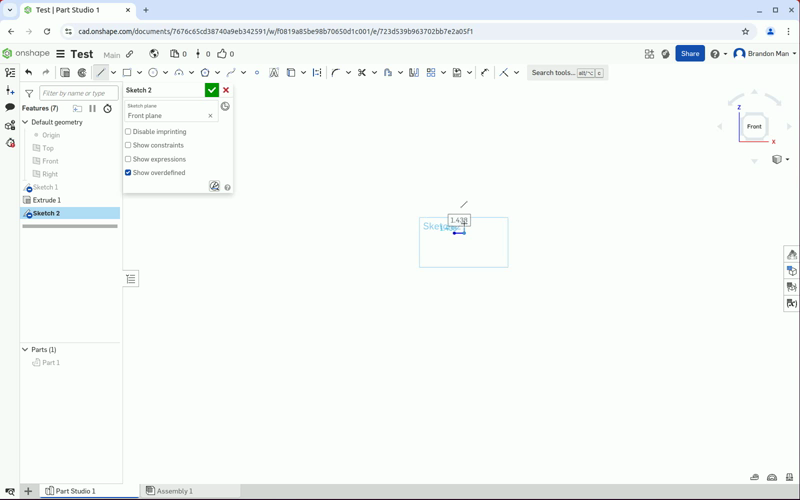
scroll(6)
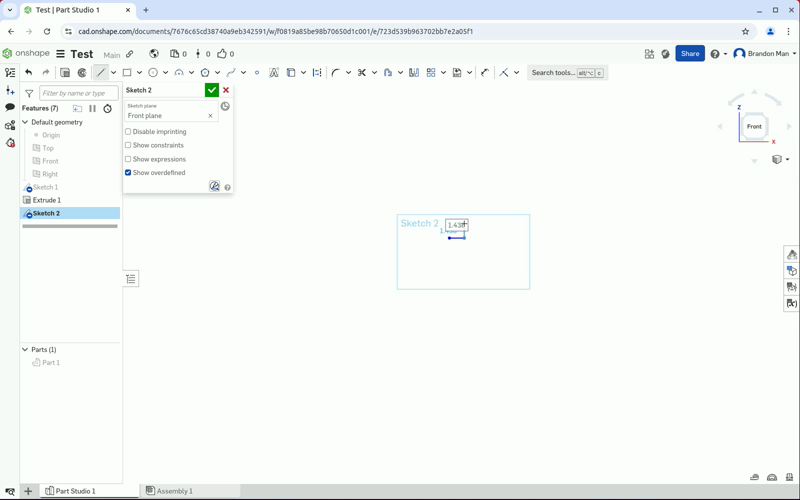
scroll(6)
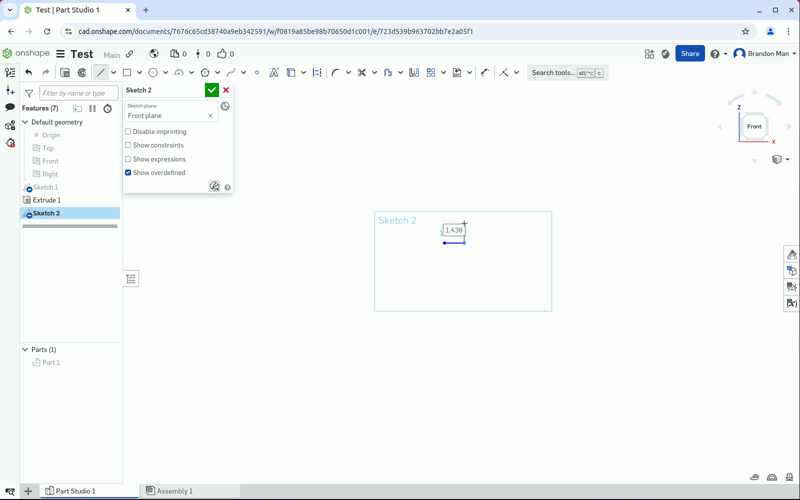
scroll(6)
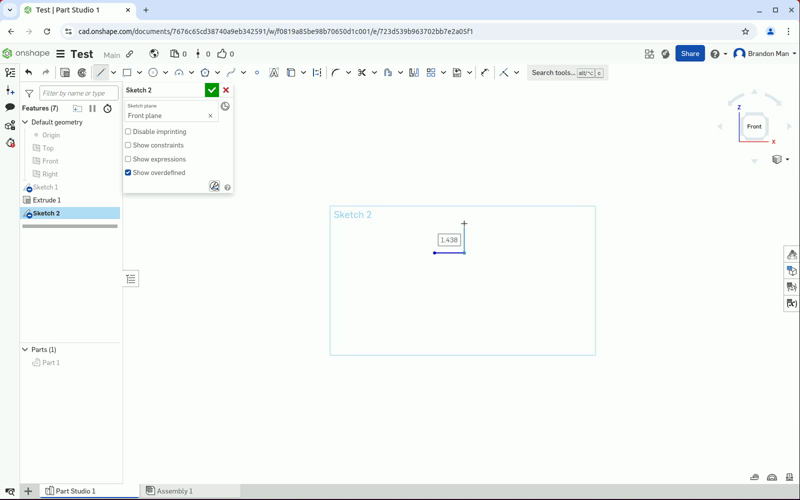
scroll(6)
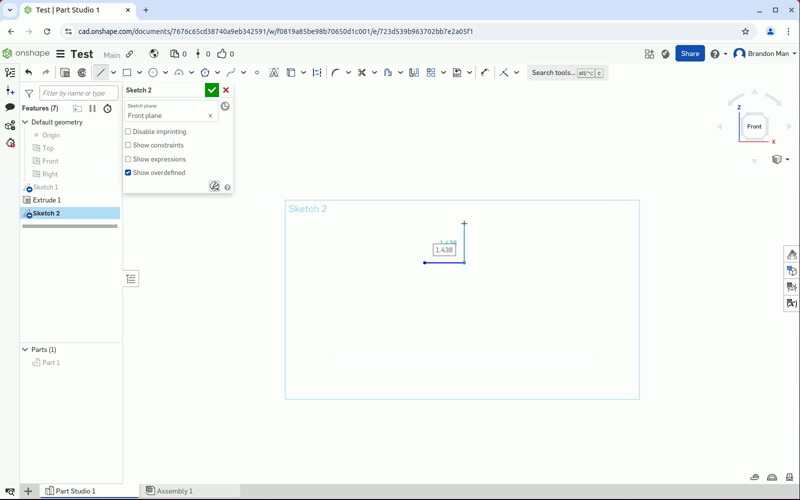
scroll(6)
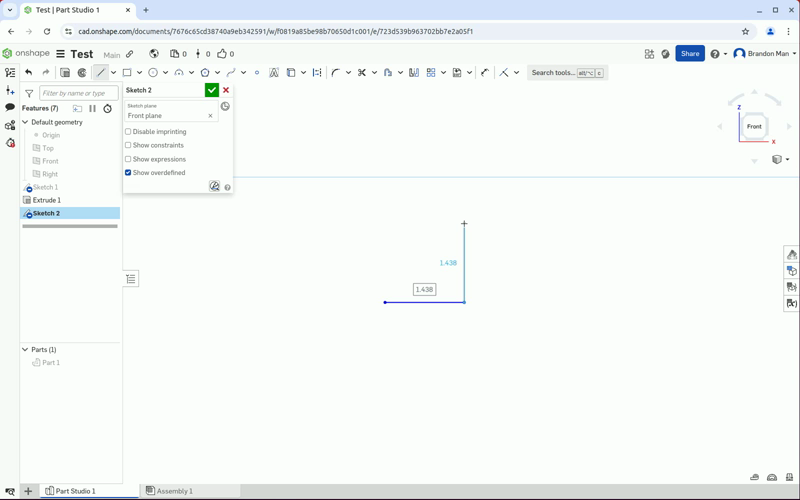
click(464, 223)
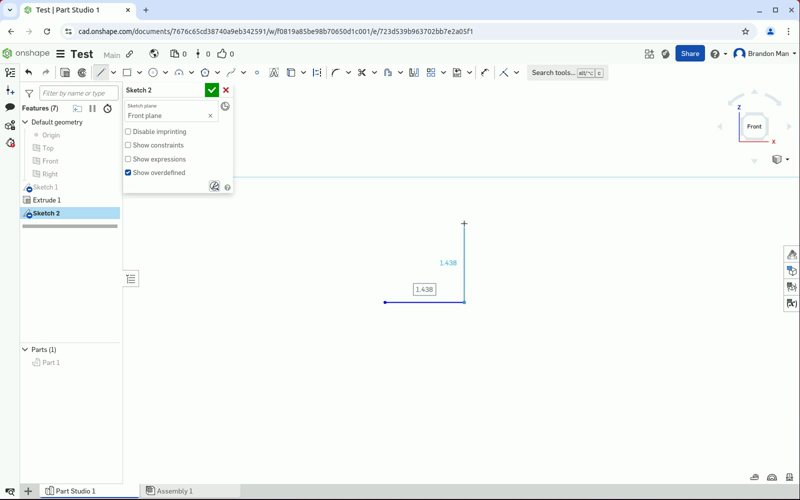
scroll(-6)
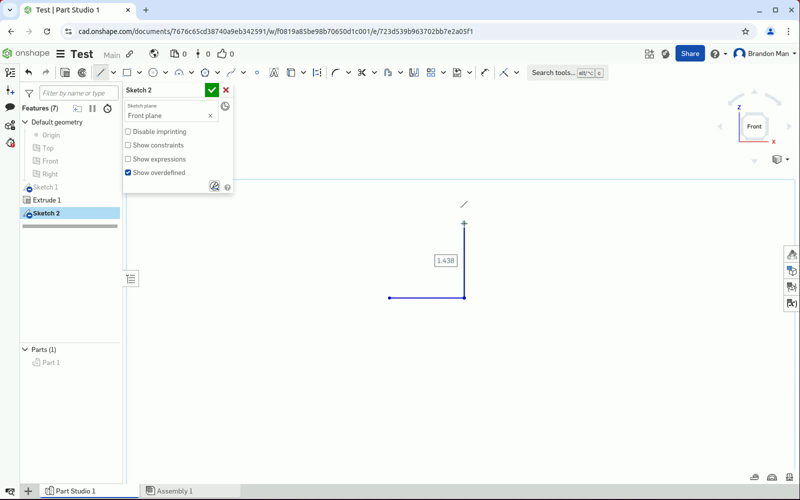
scroll(-6)
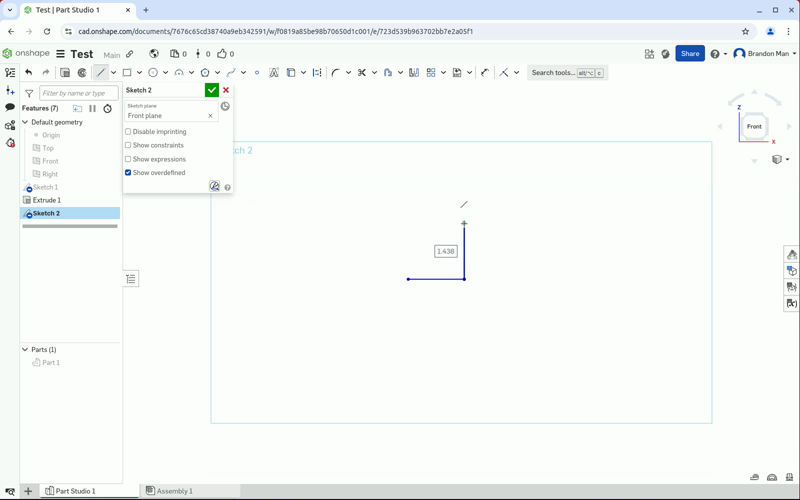
scroll(-6)
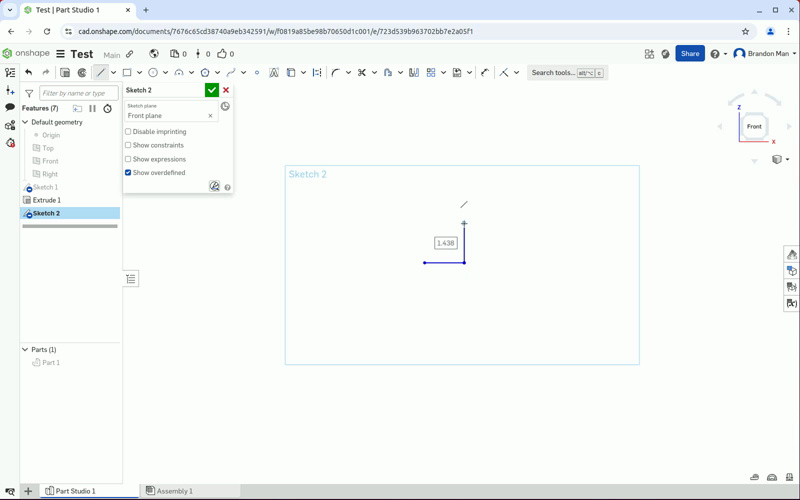
scroll(-6)
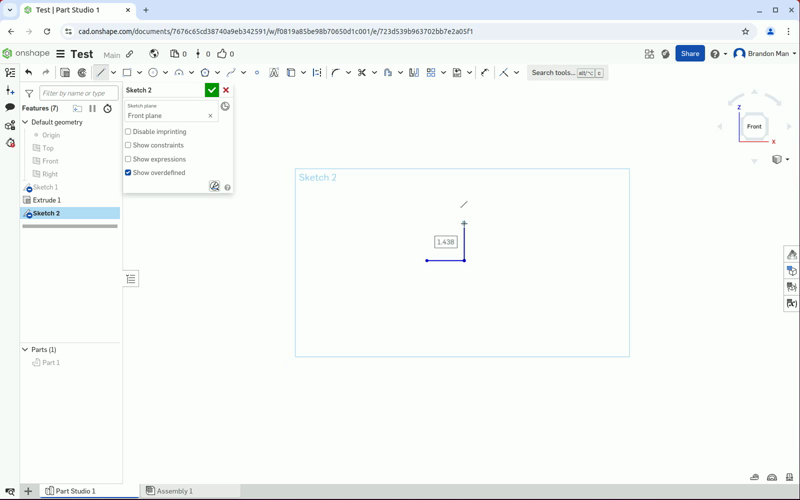
scroll(-6)
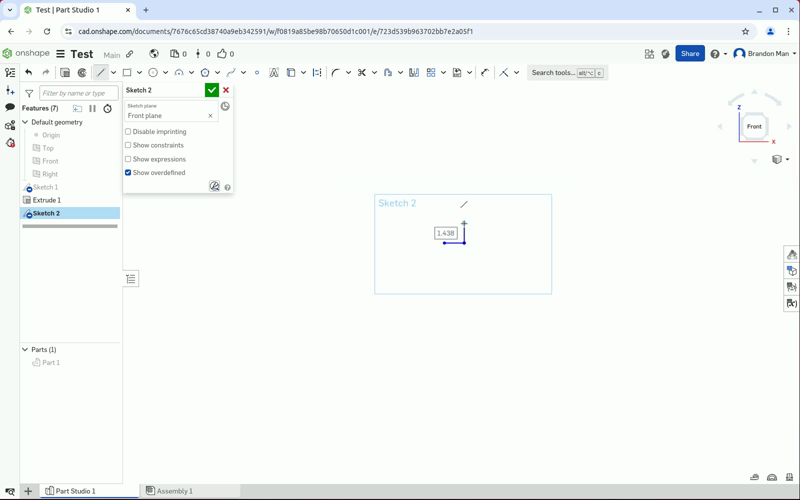
scroll(-6)
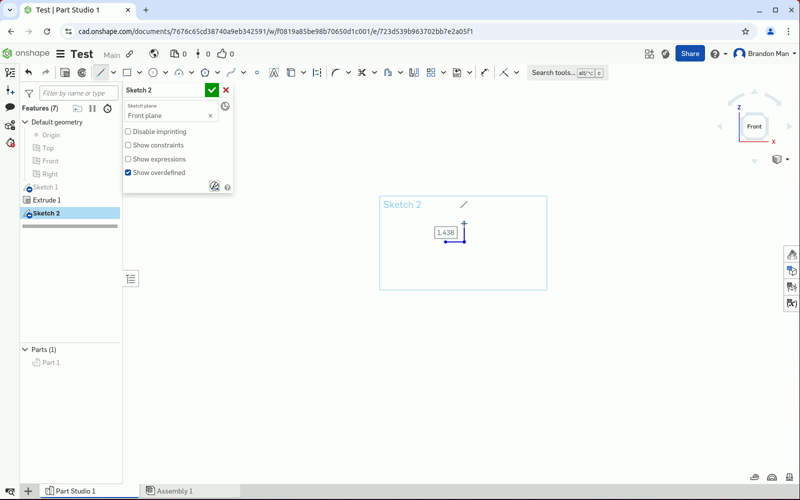
scroll(-6)
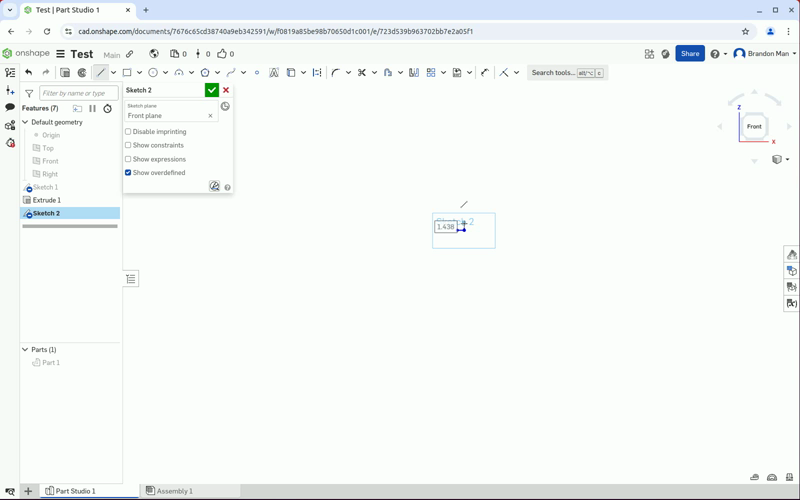
key_up(shift)
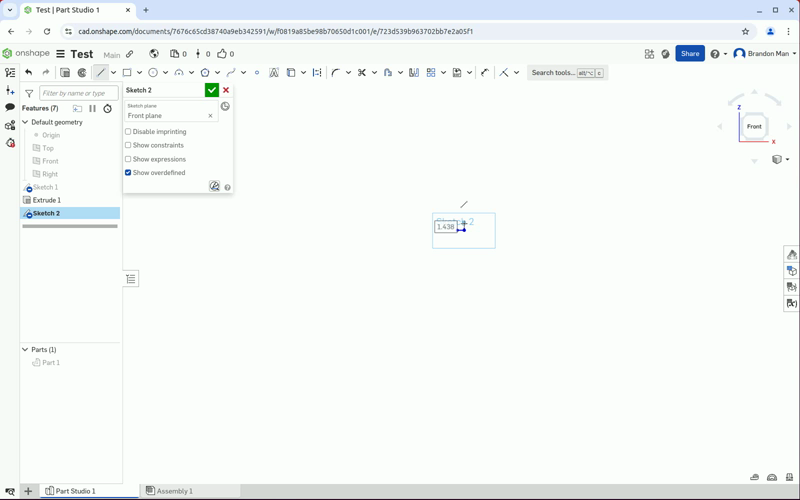
key_down(shift)
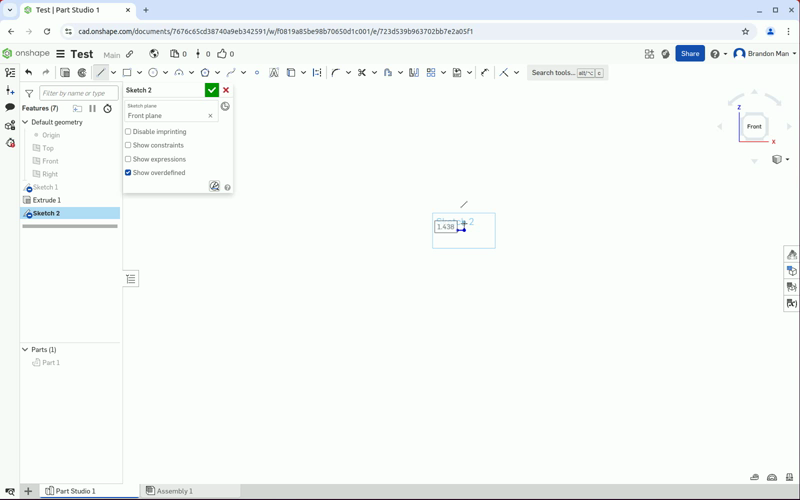
mouse_move(494, 223)
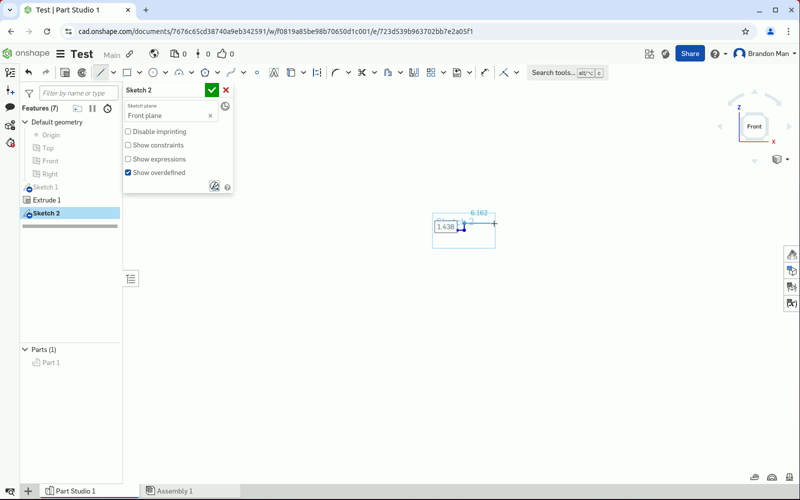
mouse_move(457, 223)
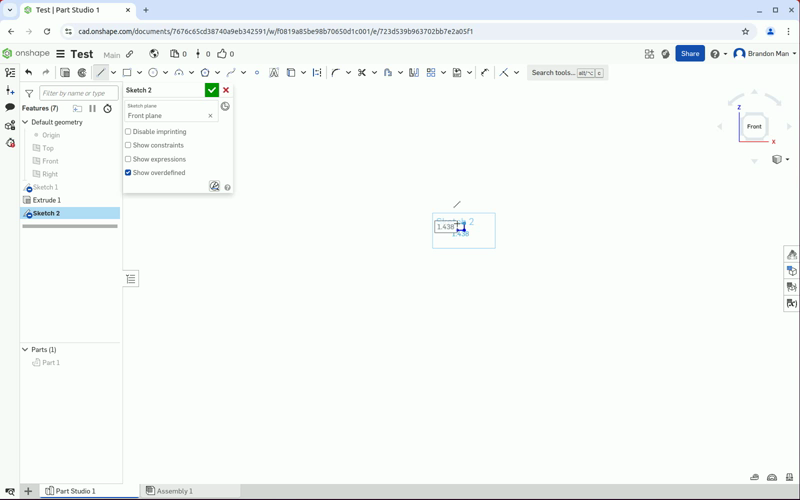
scroll(6)
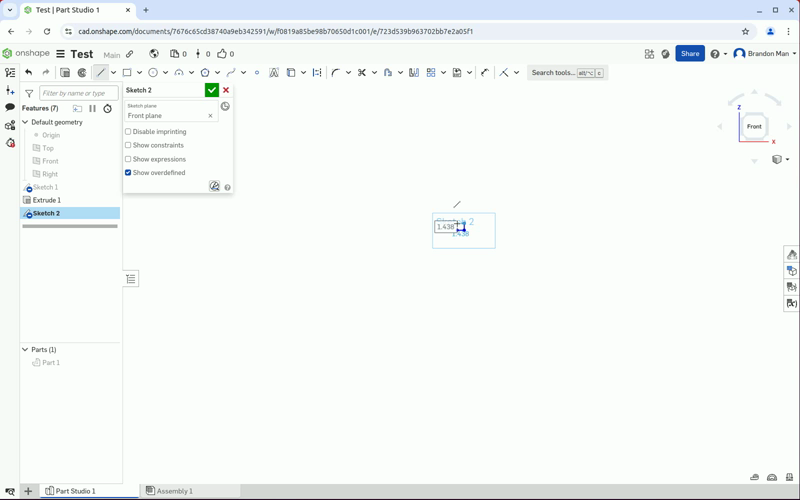
scroll(6)
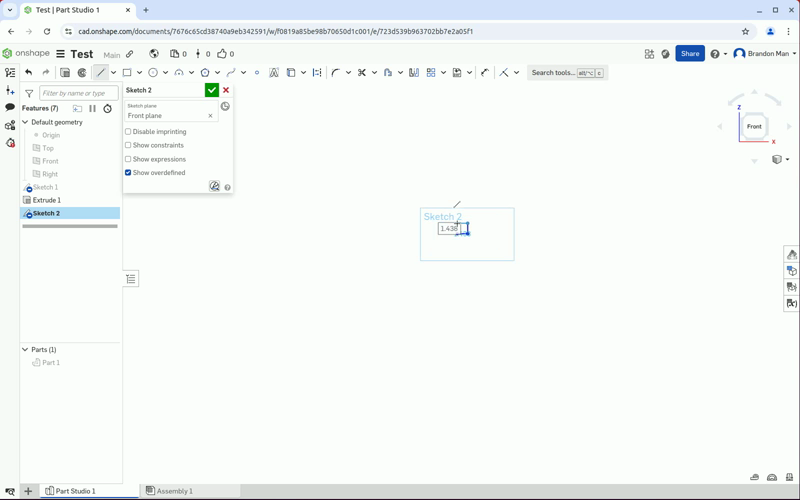
scroll(6)
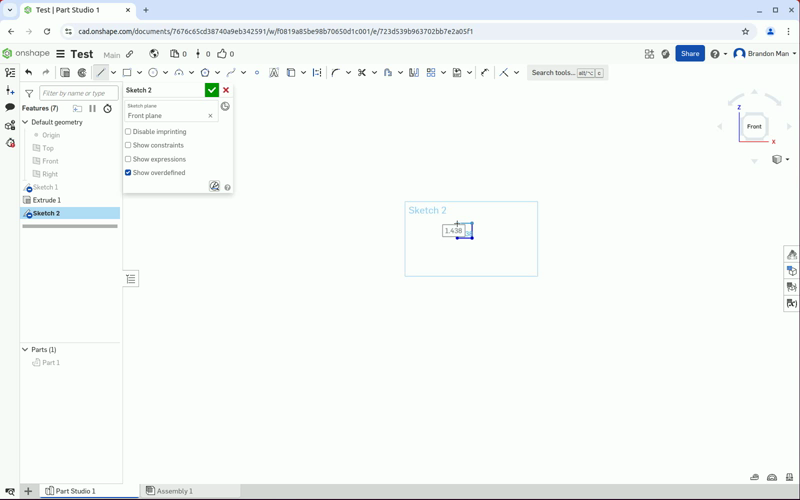
scroll(6)
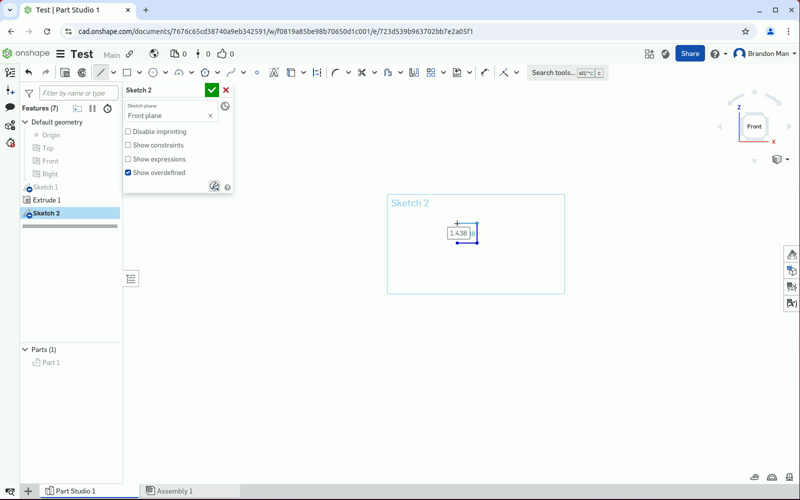
scroll(6)
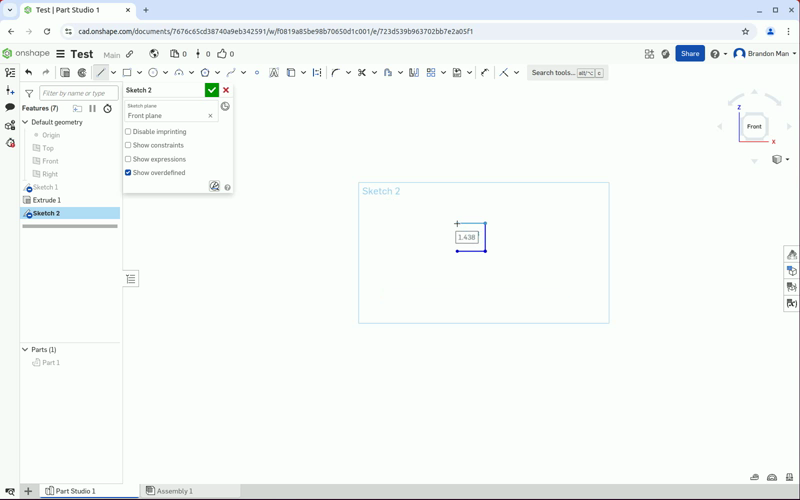
scroll(6)
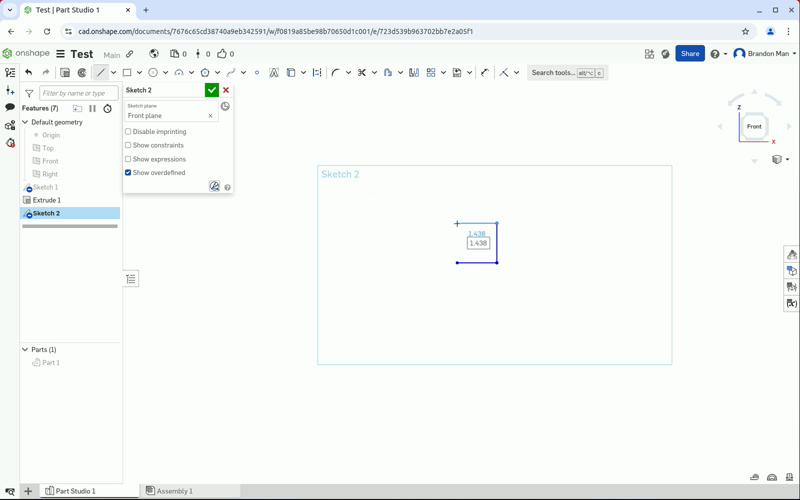
scroll(6)
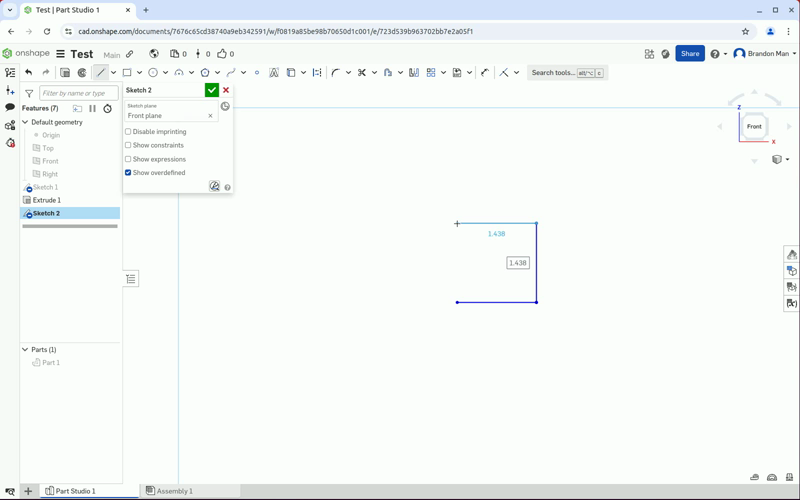
click(457, 223)
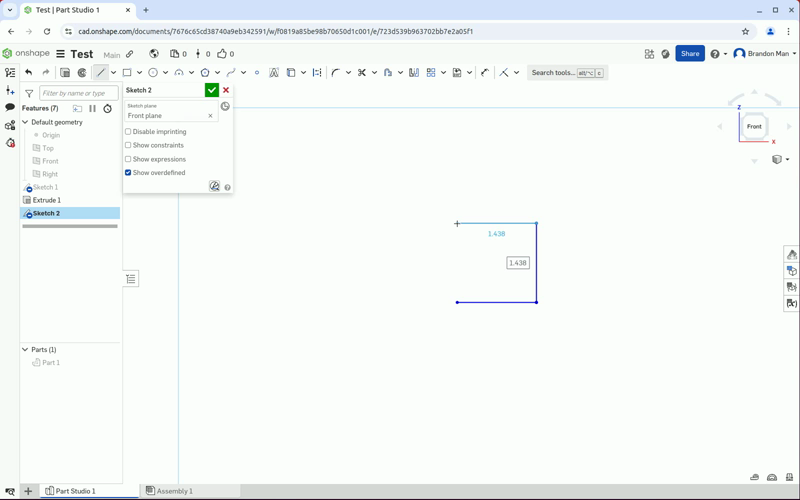
scroll(-6)
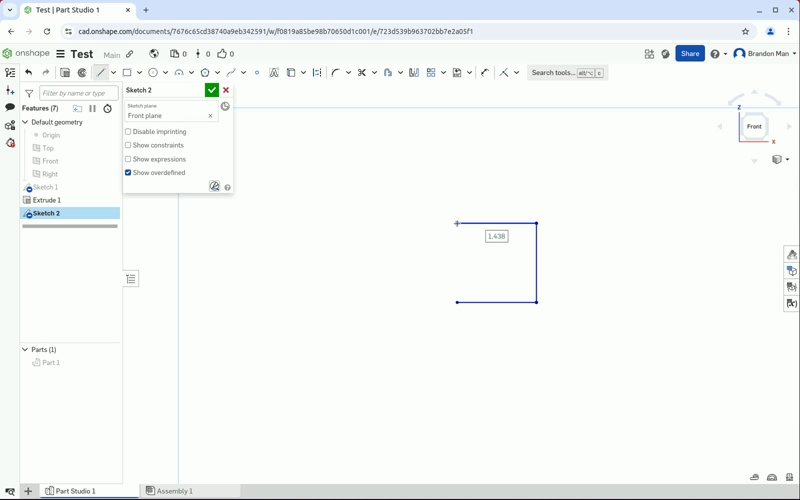
scroll(-6)
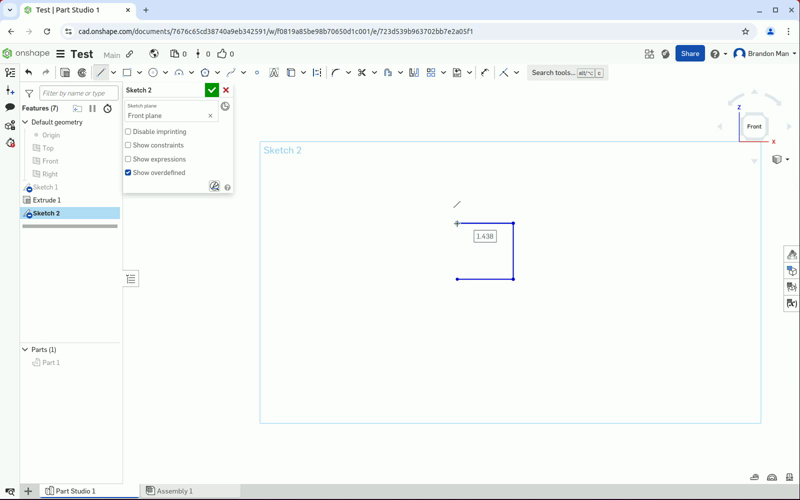
scroll(-6)
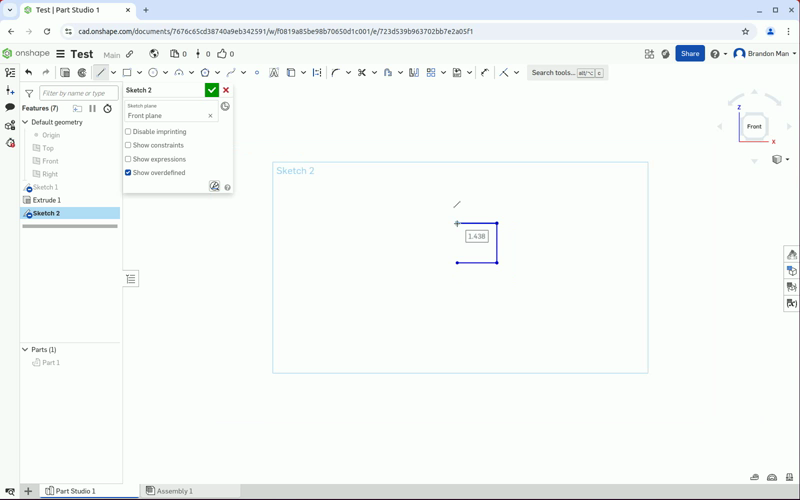
scroll(-6)
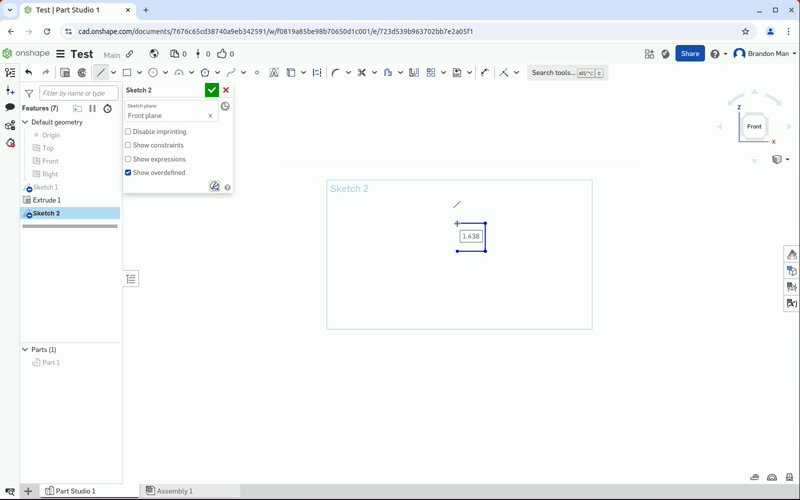
scroll(-6)
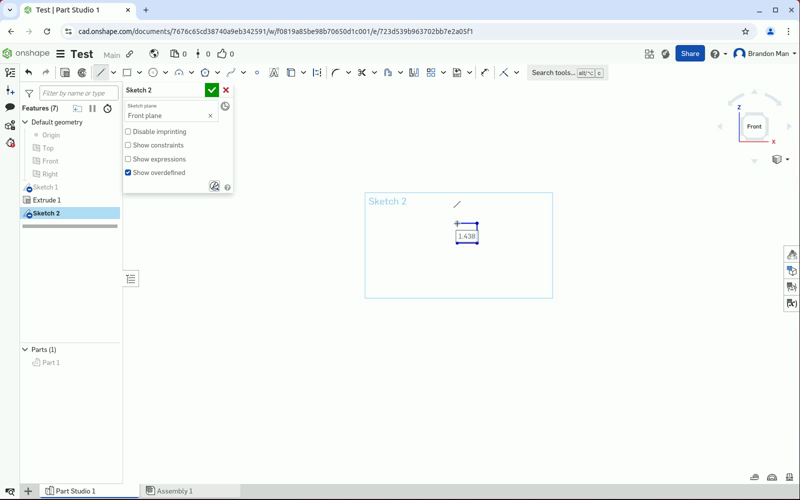
scroll(-6)
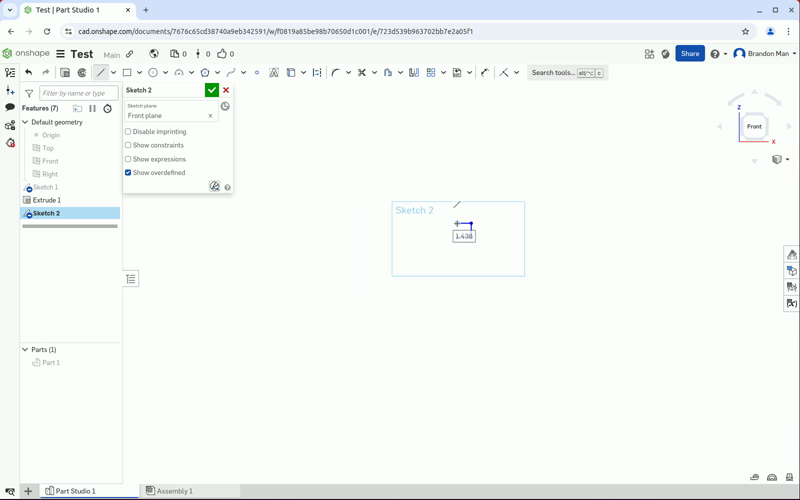
scroll(-6)
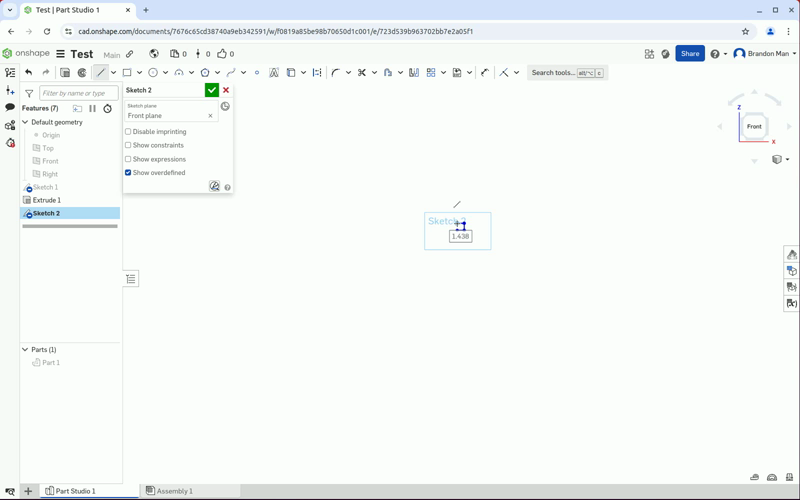
key_up(shift)
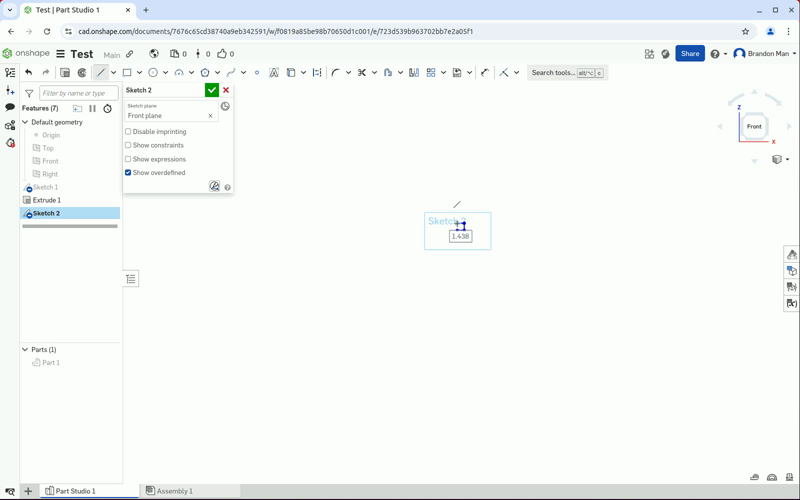
mouse_move(487, 223)
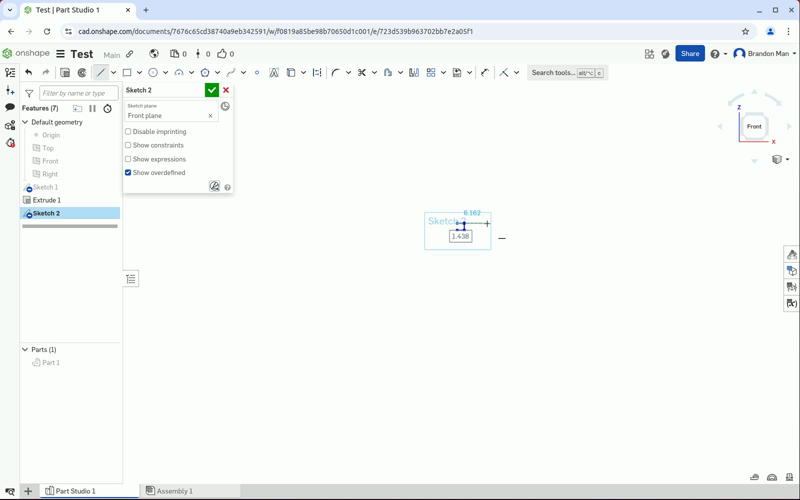
key_down(shift)
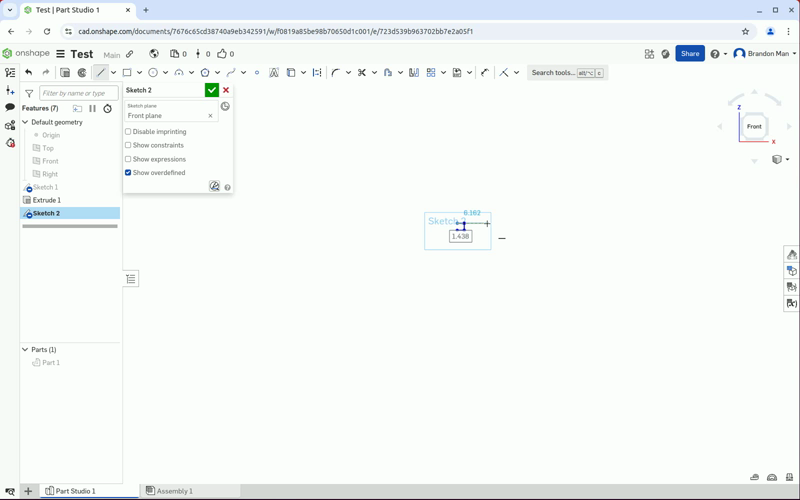
mouse_move(457, 230)
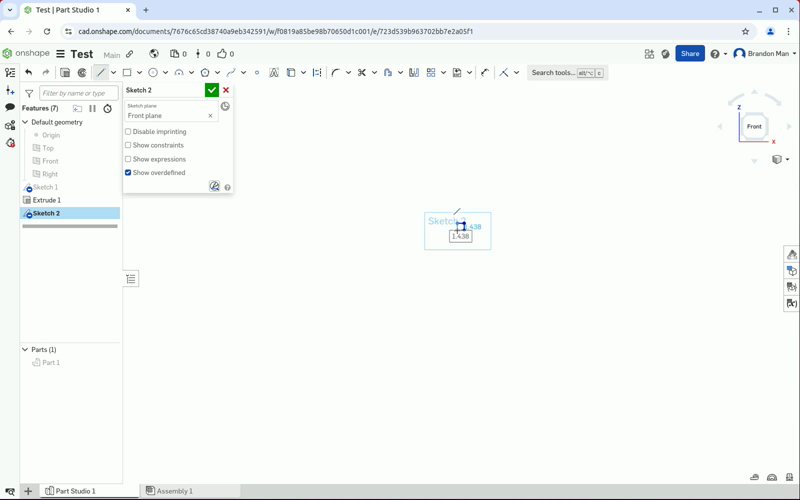
scroll(6)
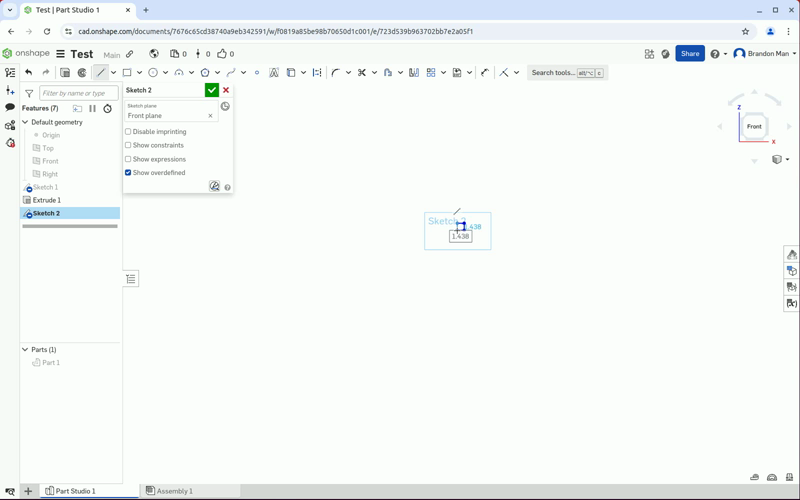
scroll(6)
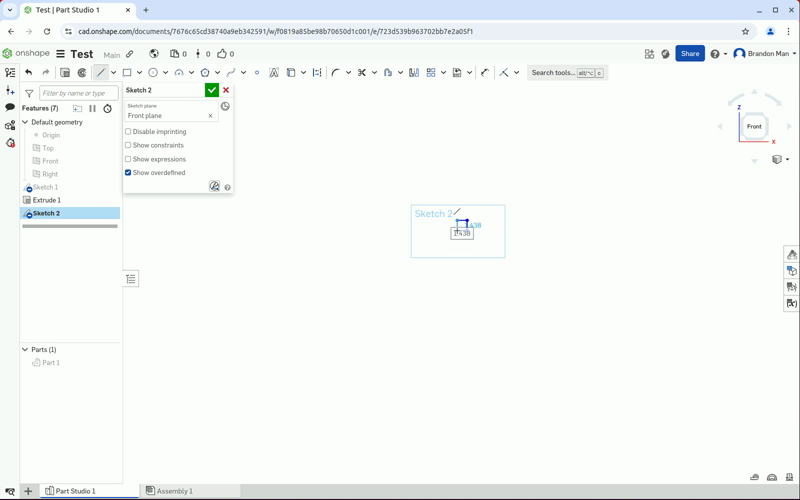
scroll(6)
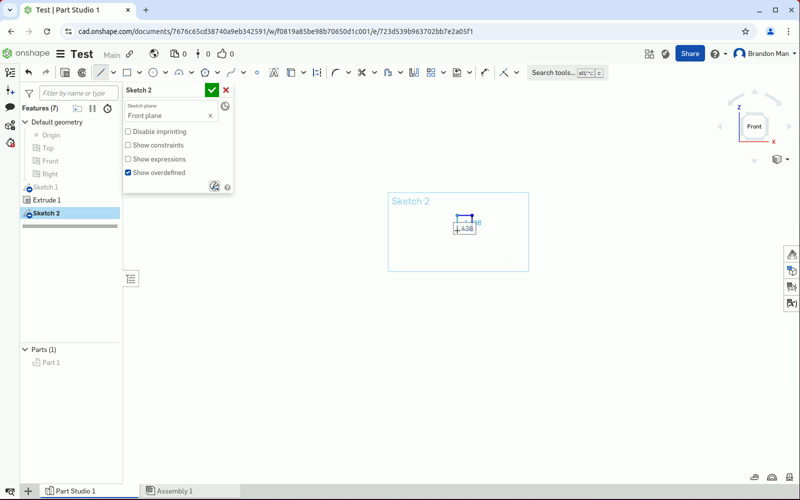
scroll(6)
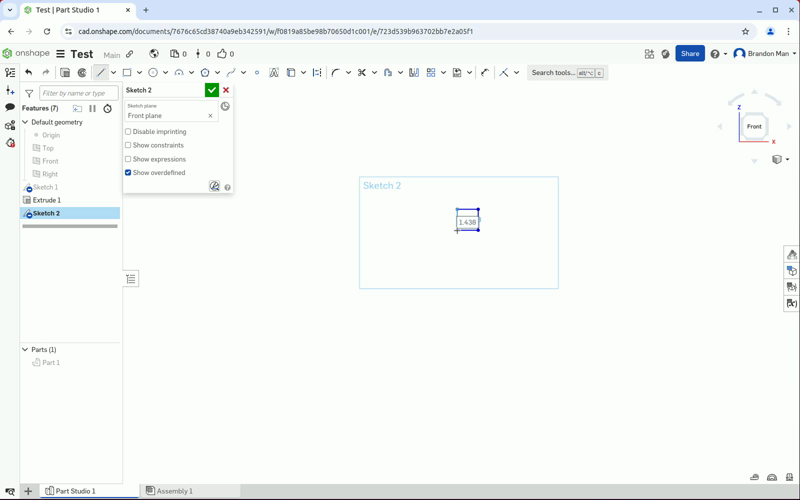
scroll(6)
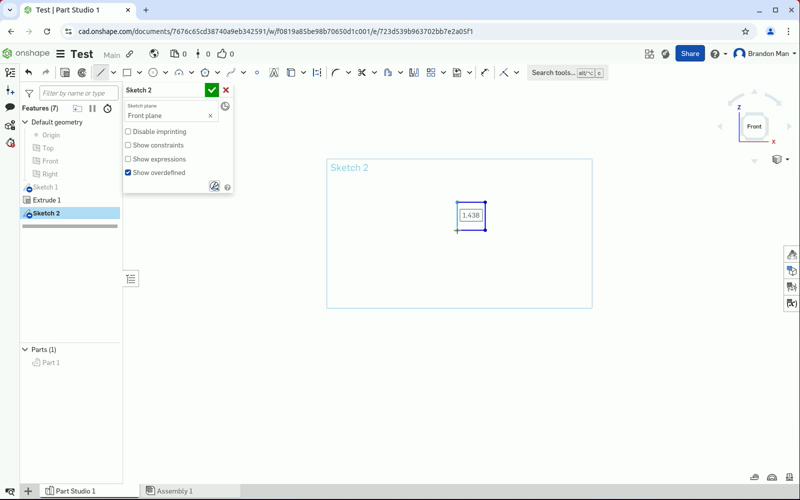
scroll(6)
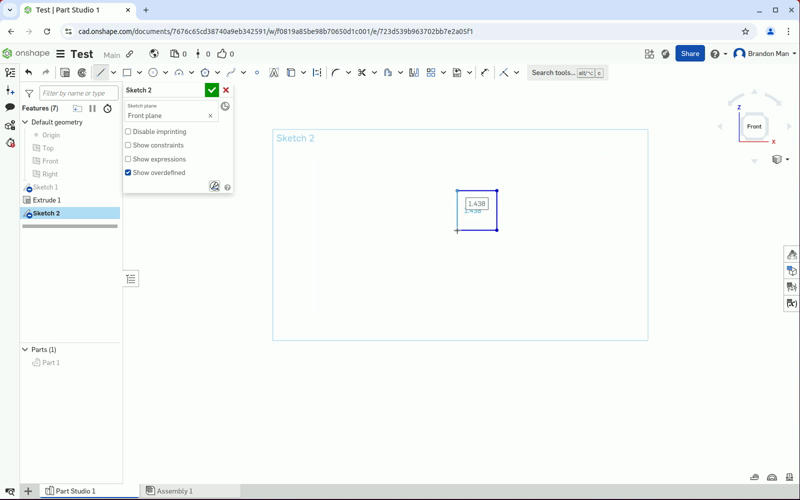
scroll(6)
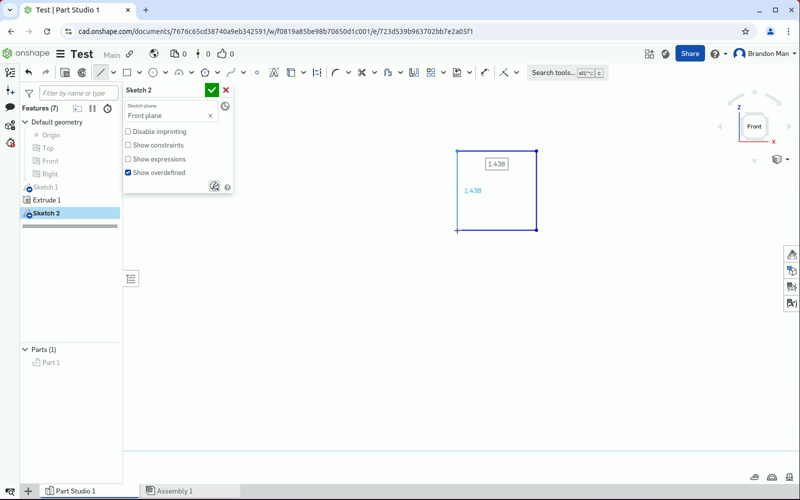
key_up(shift)
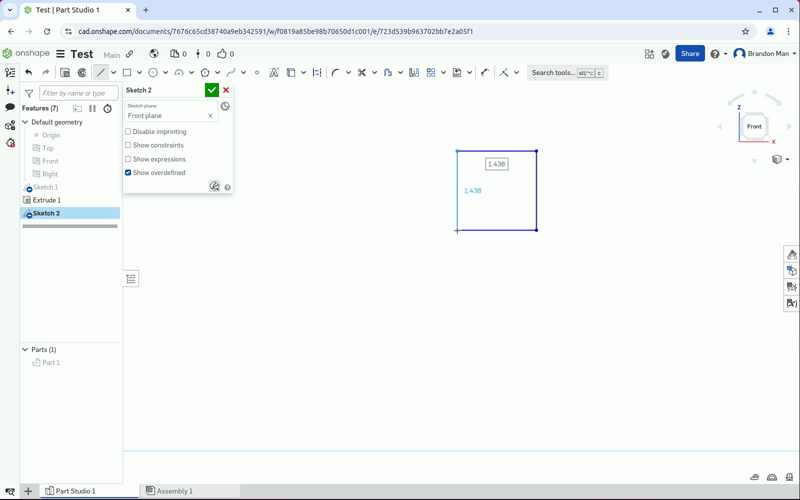
click(457, 230)
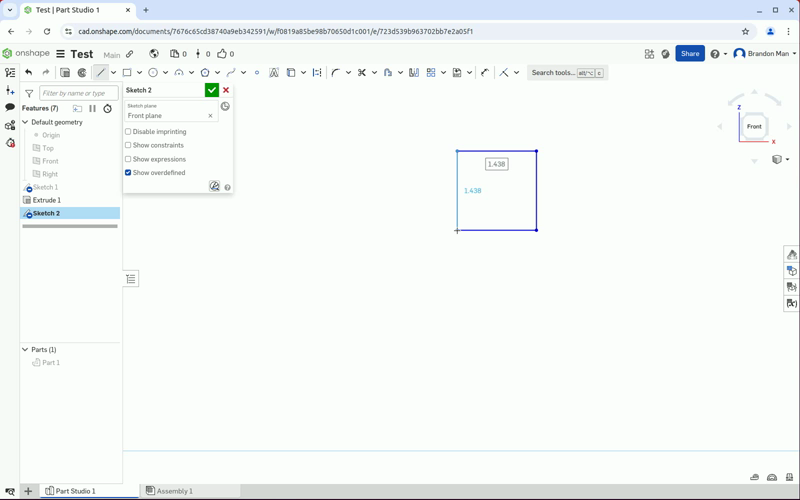
scroll(-6)
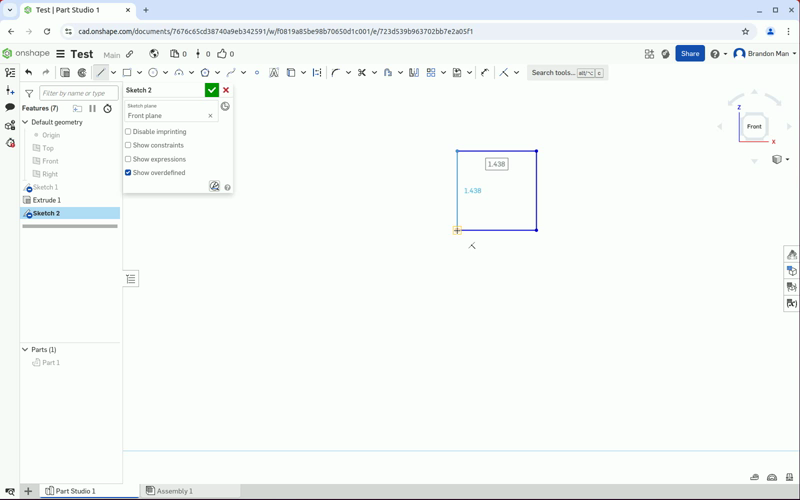
scroll(-6)
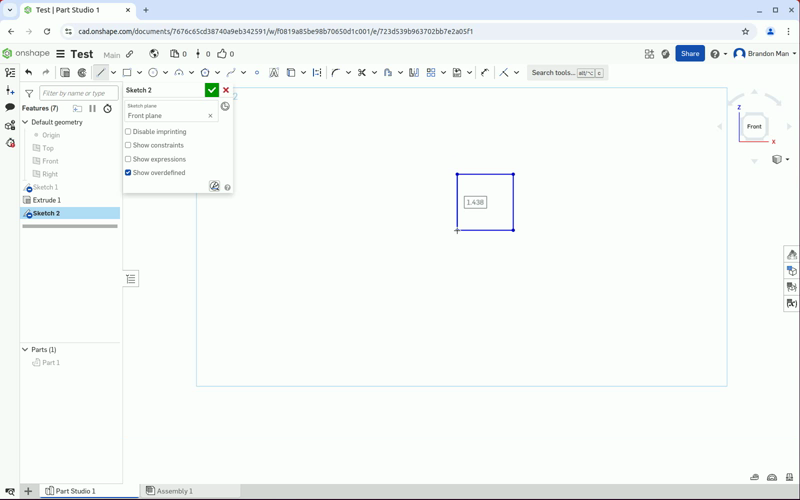
scroll(-6)
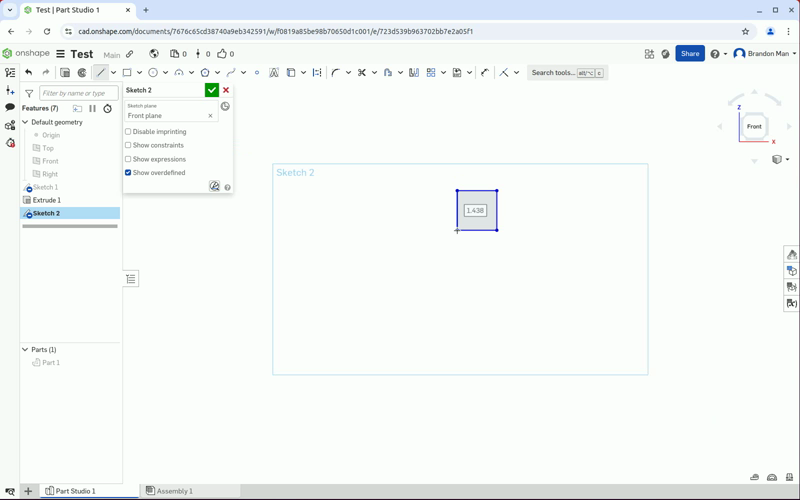
scroll(-6)
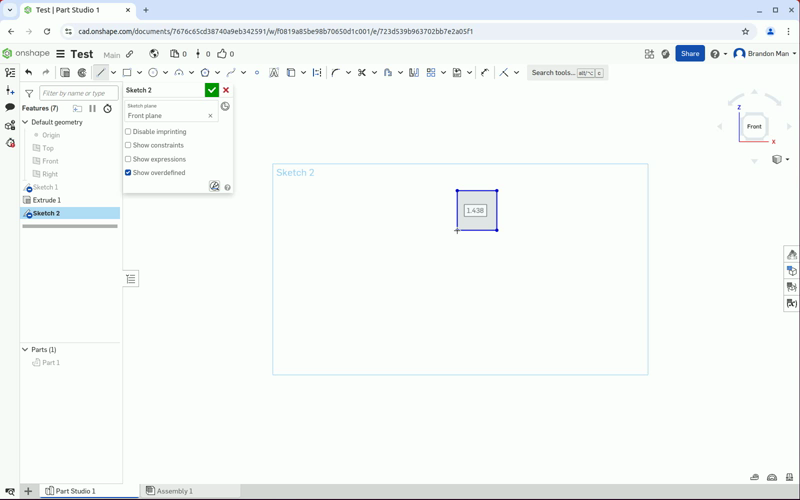
scroll(-6)
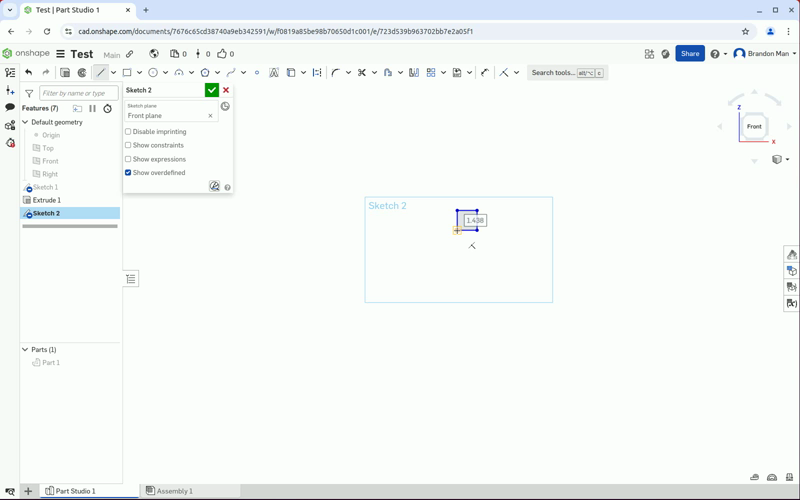
scroll(-6)
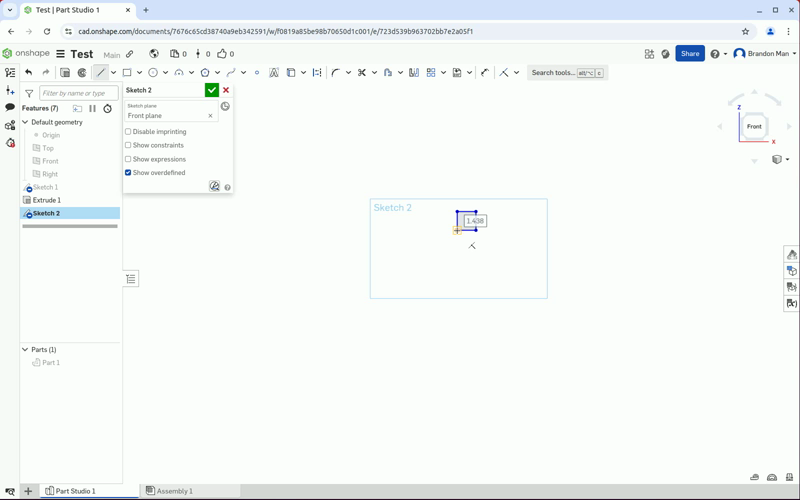
scroll(-6)
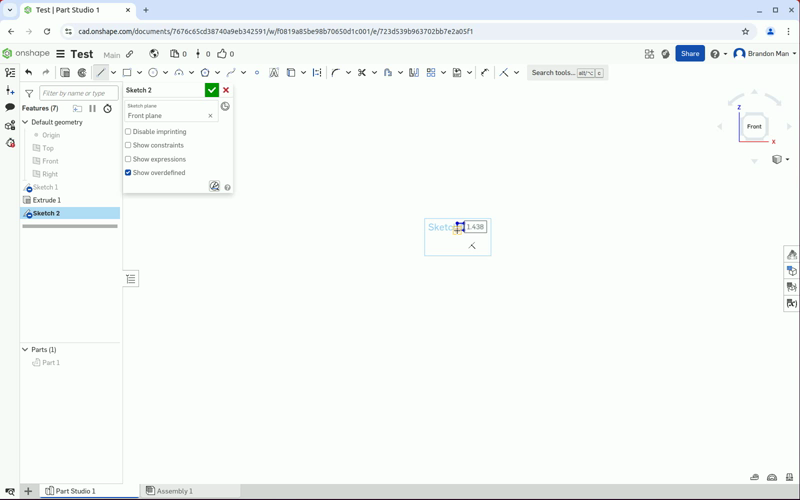
key(esc)
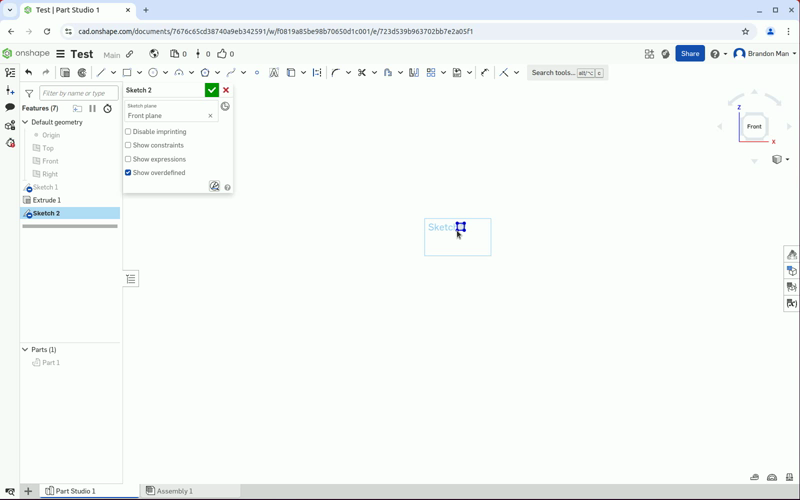
mouse_move(458, 228)
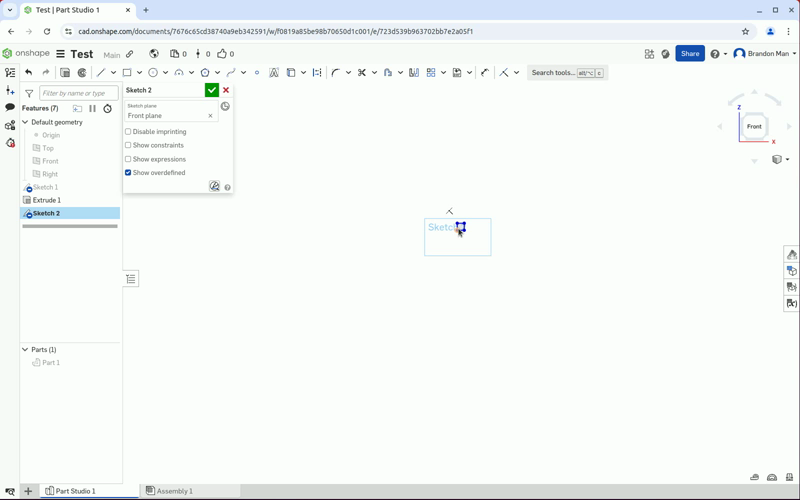
scroll(6)
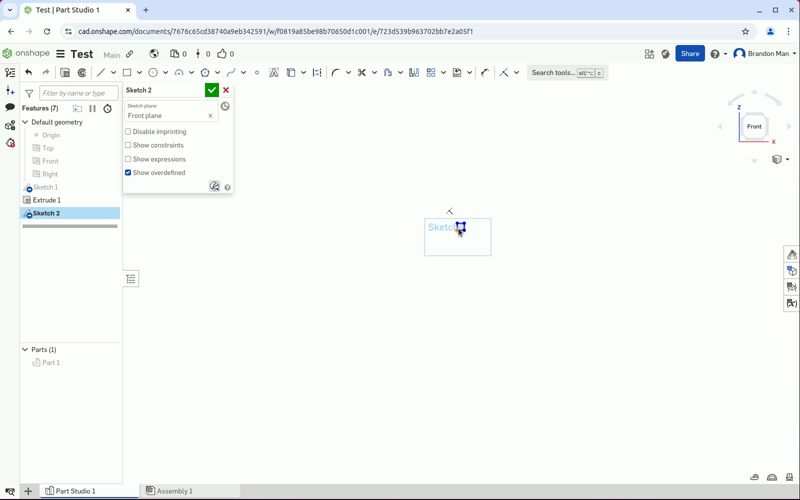
scroll(6)
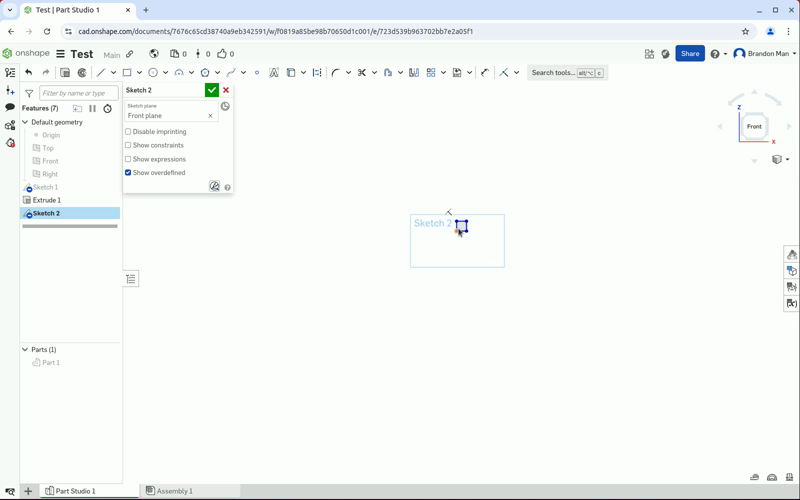
scroll(6)
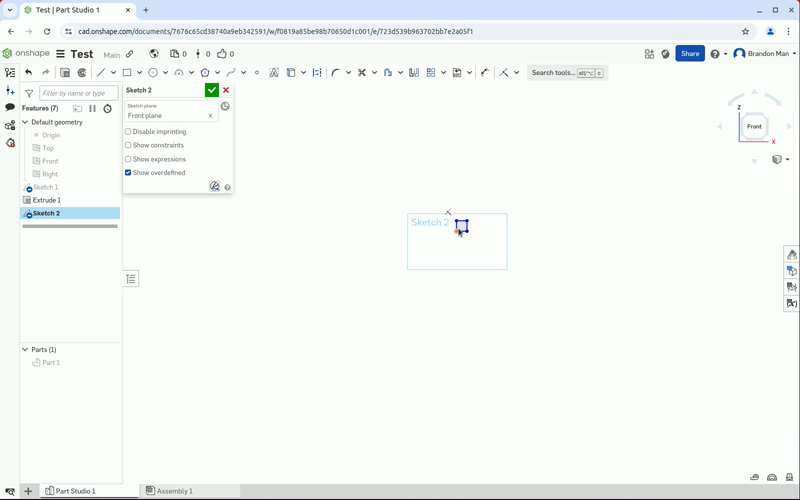
scroll(6)
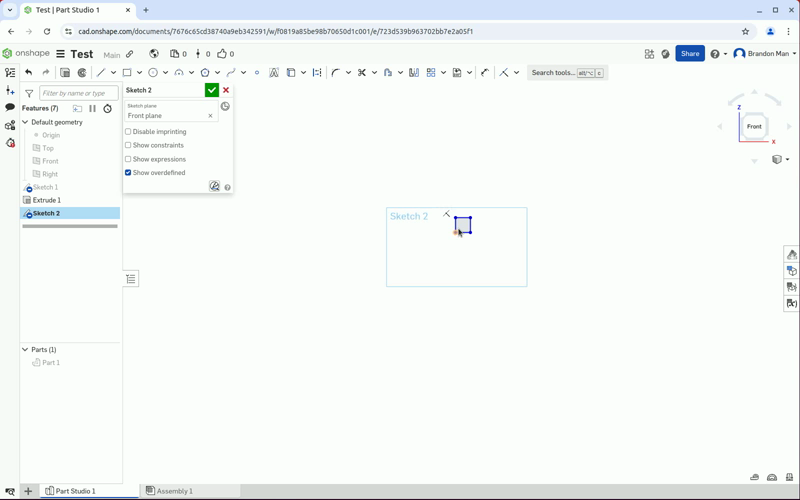
scroll(6)
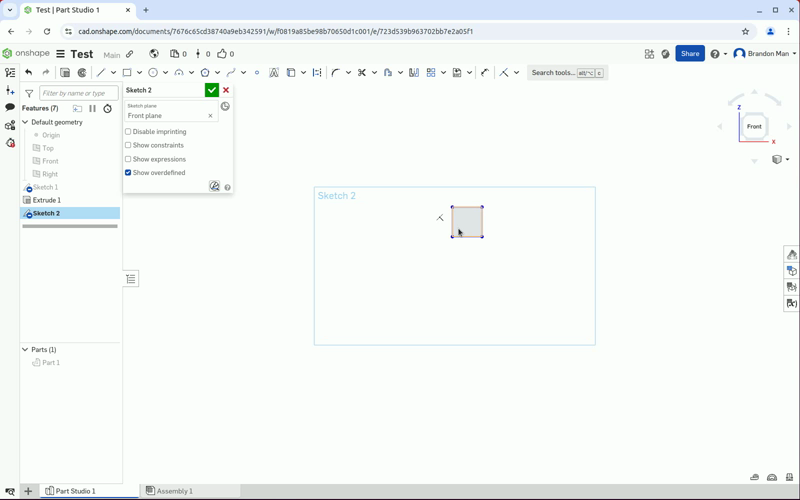
scroll(6)
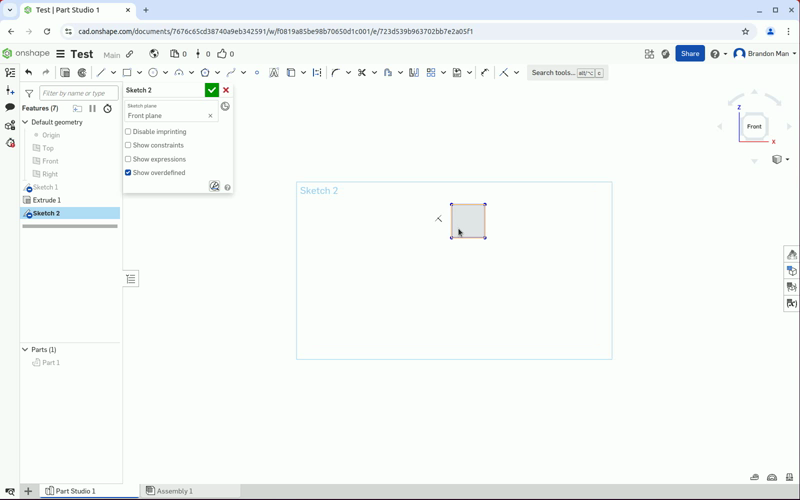
scroll(6)
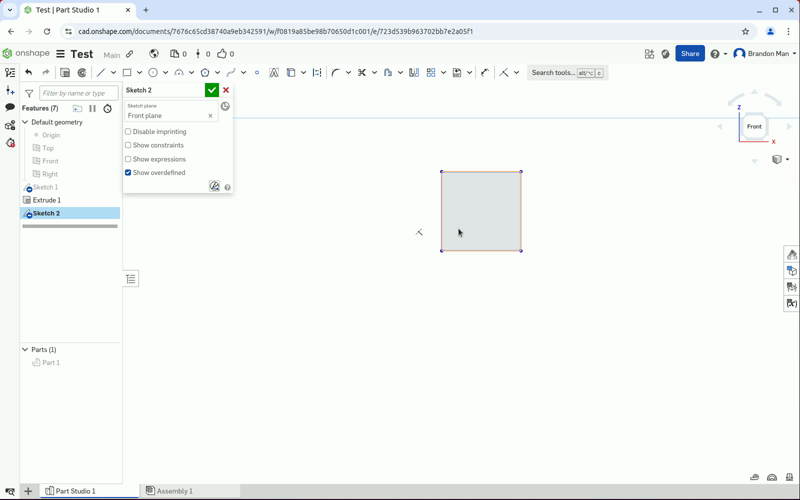
click(458, 228)
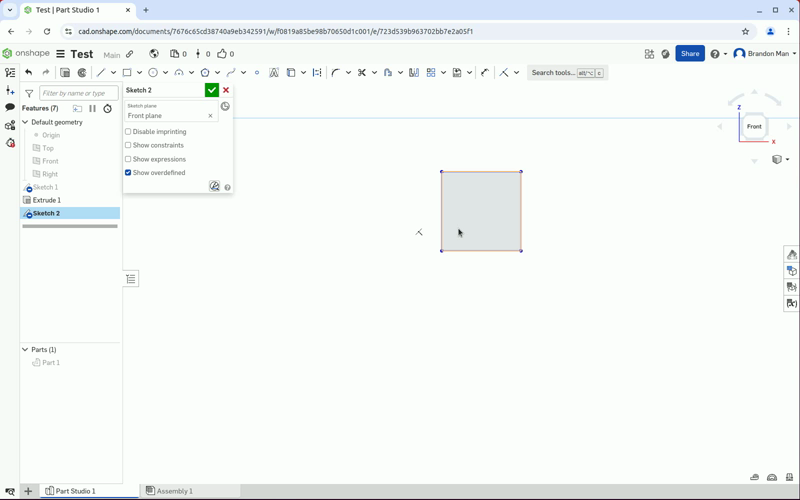
scroll(-6)
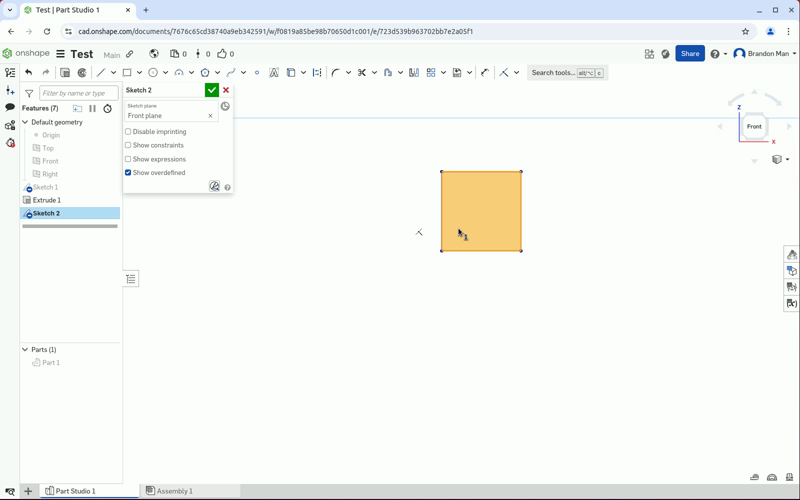
scroll(-6)
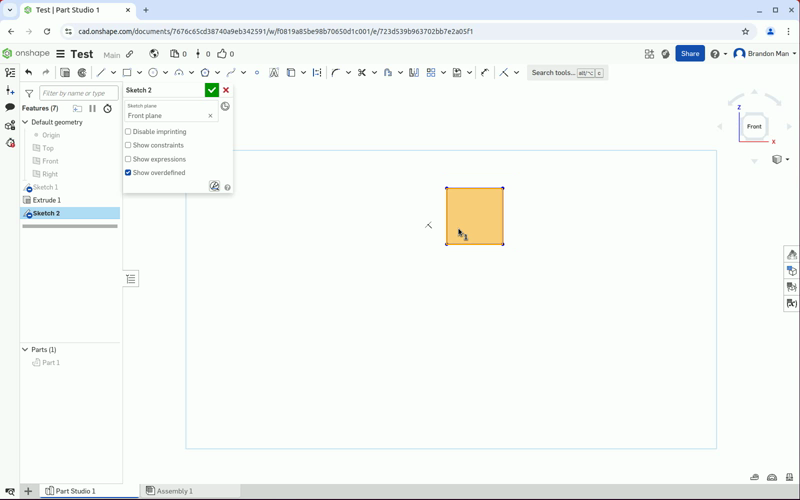
scroll(-6)
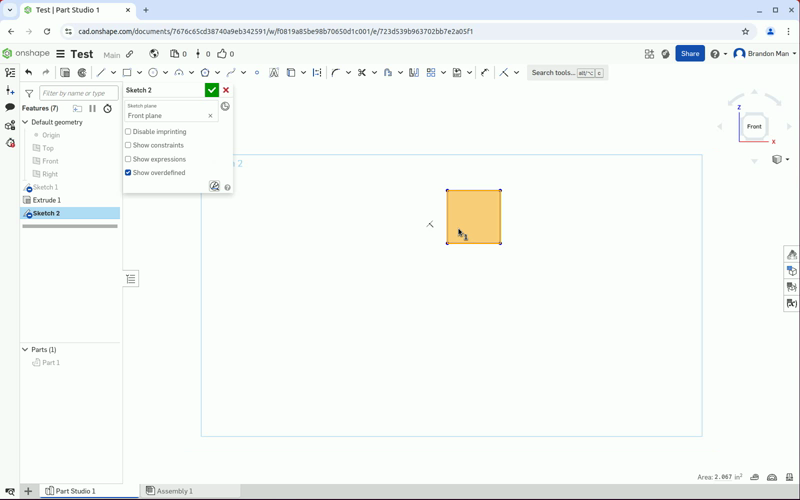
scroll(-6)
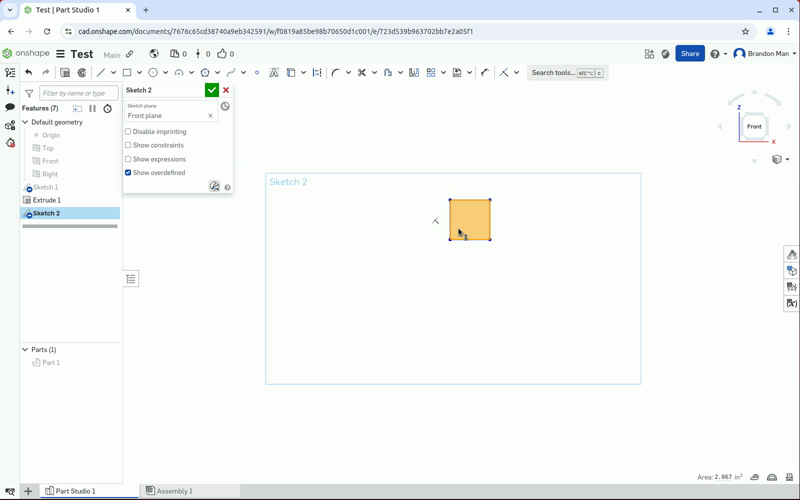
scroll(-6)
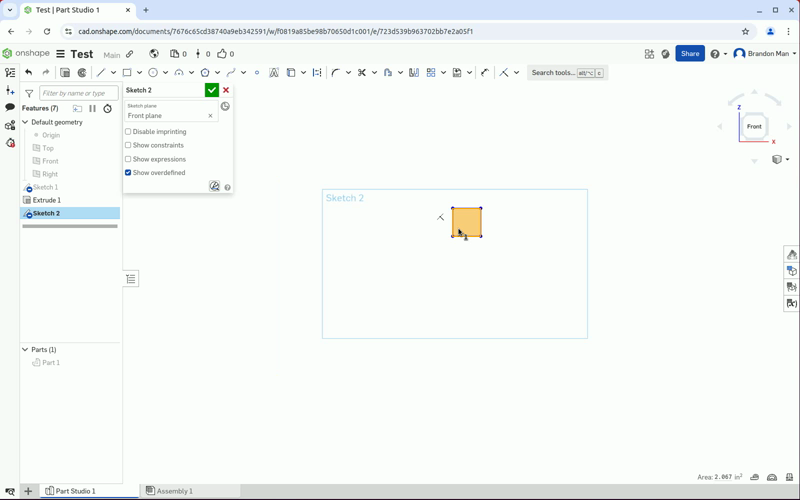
scroll(-6)
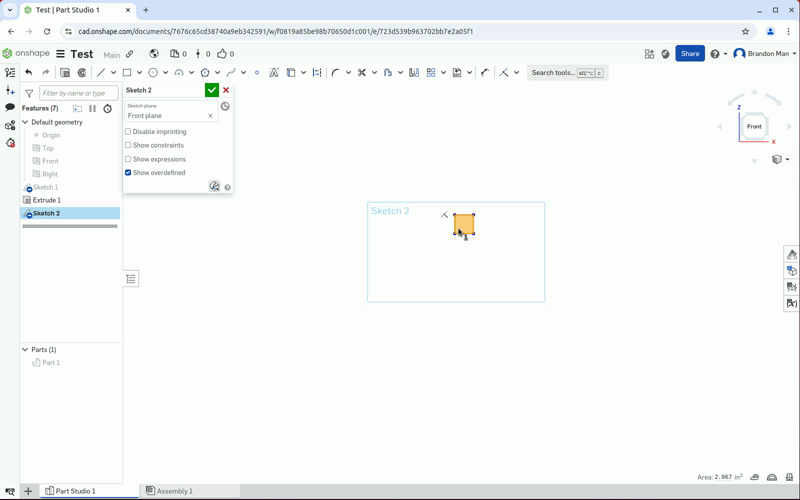
scroll(-6)
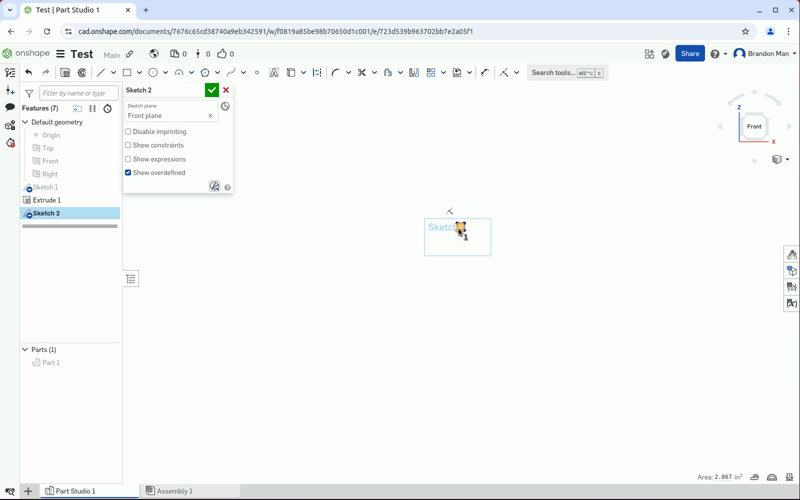
mouse_move(73, 352)
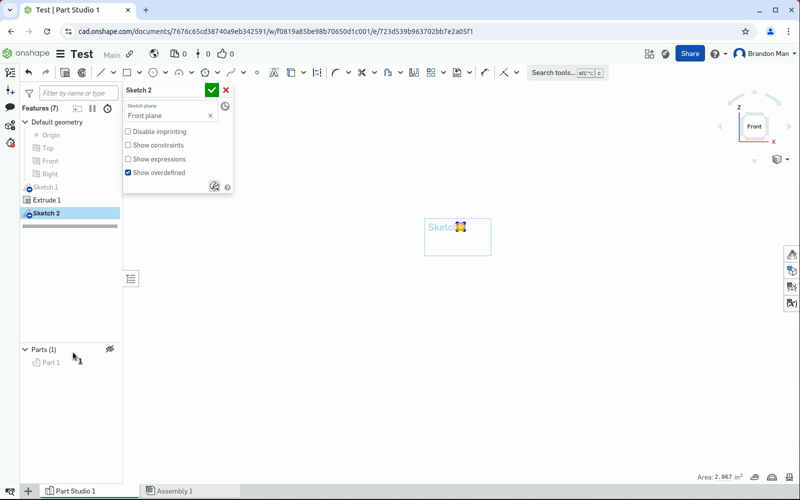
key(shift+y)
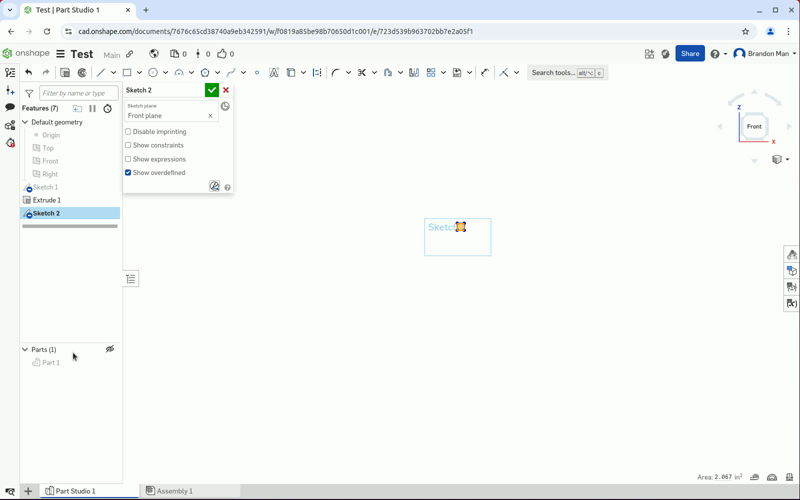
key(shift+e)
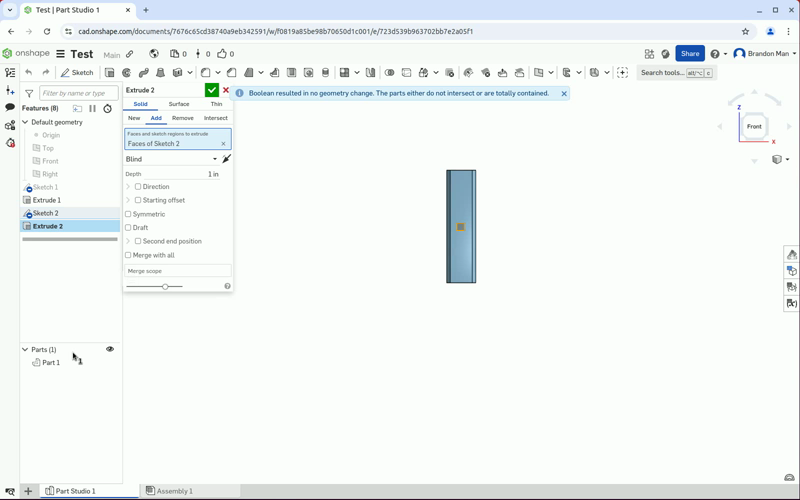
mouse_move(143, 106)
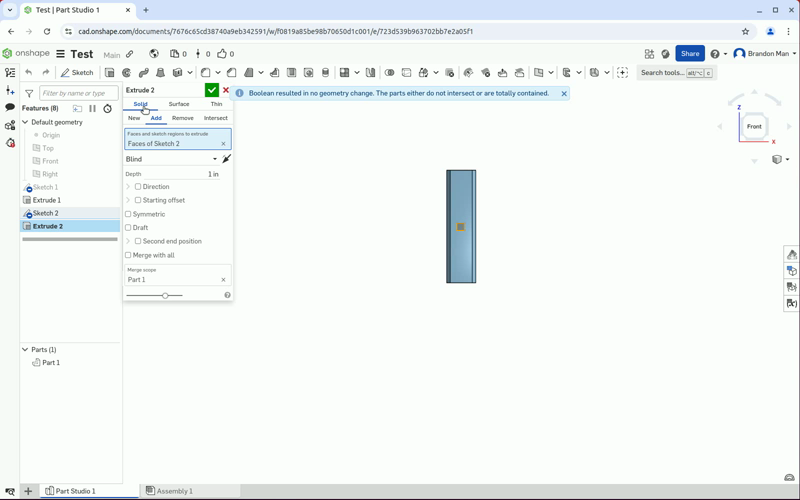
click(143, 106)
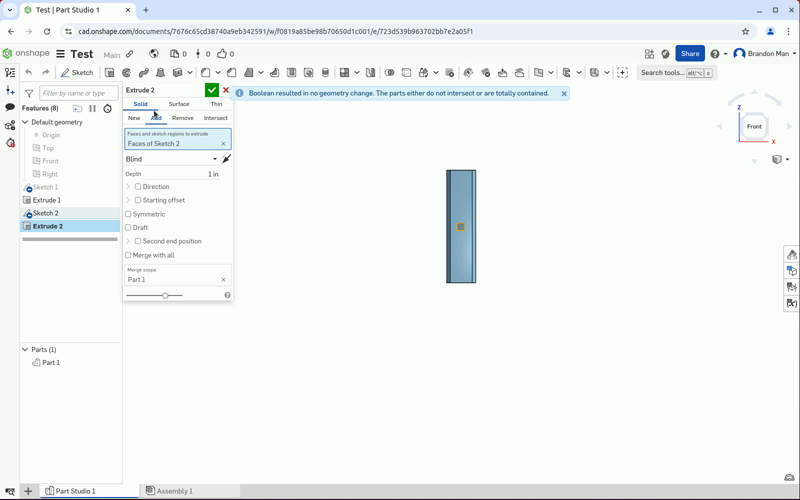
mouse_move(186, 120)
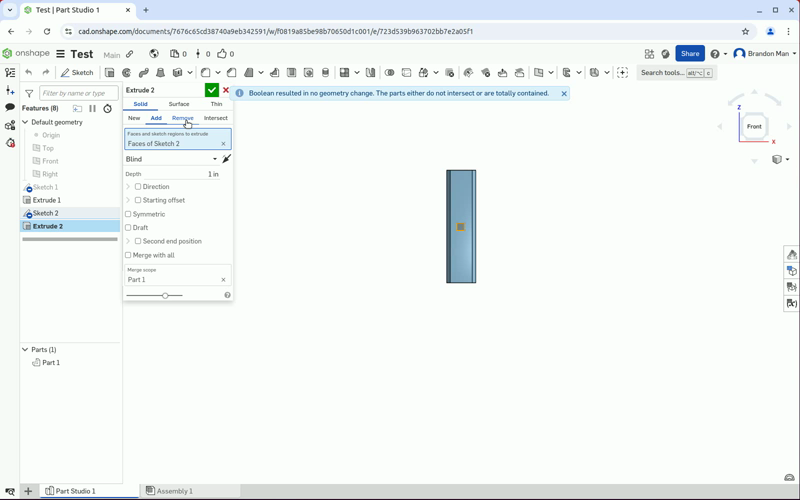
click(186, 120)
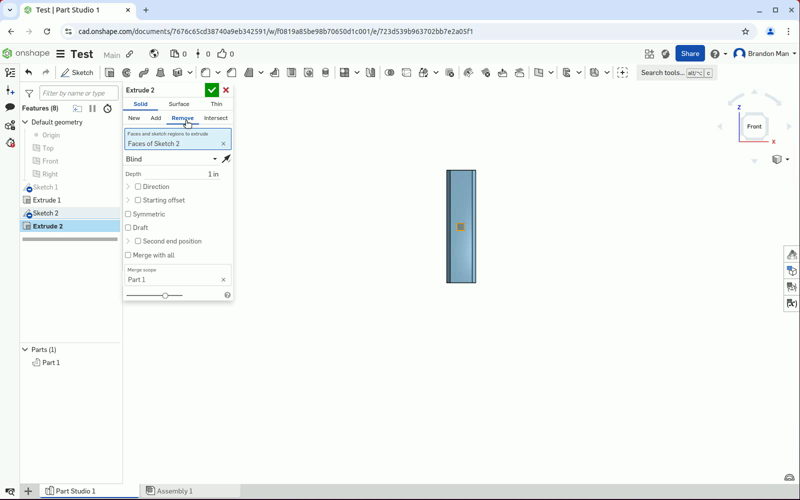
key(tab, 4)
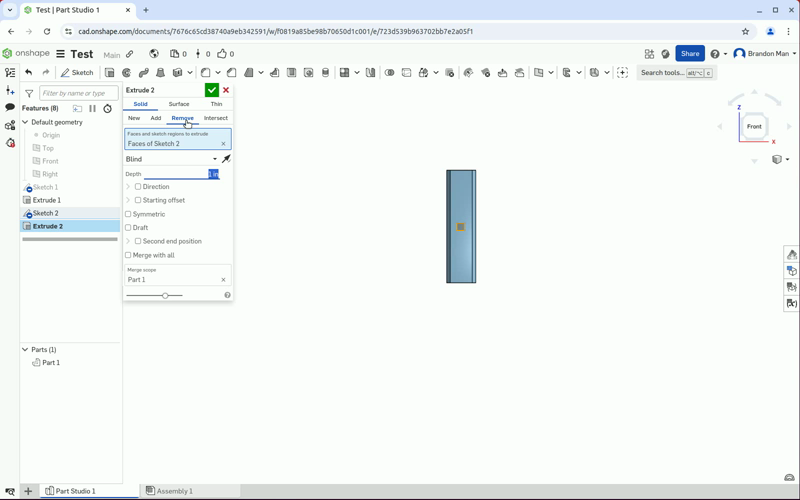
text(7.702)
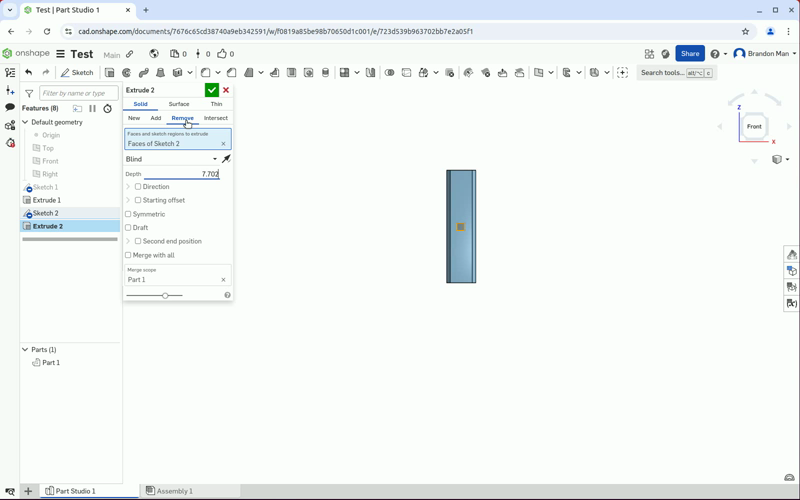
key(tab, 3)
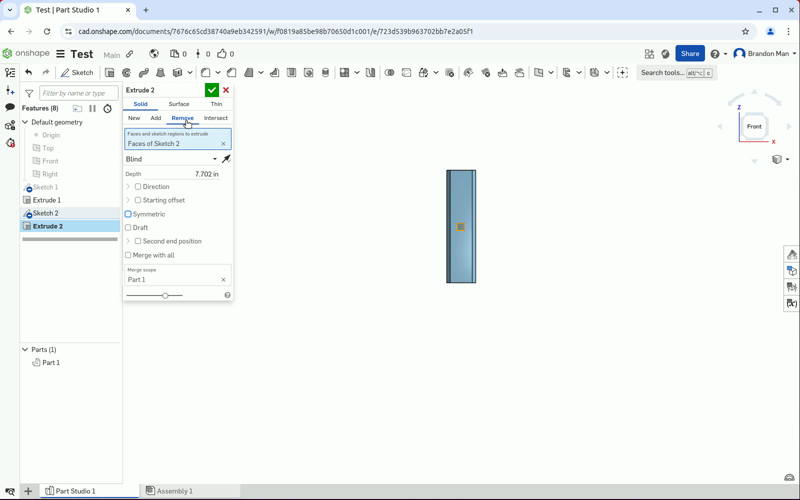
key(space)
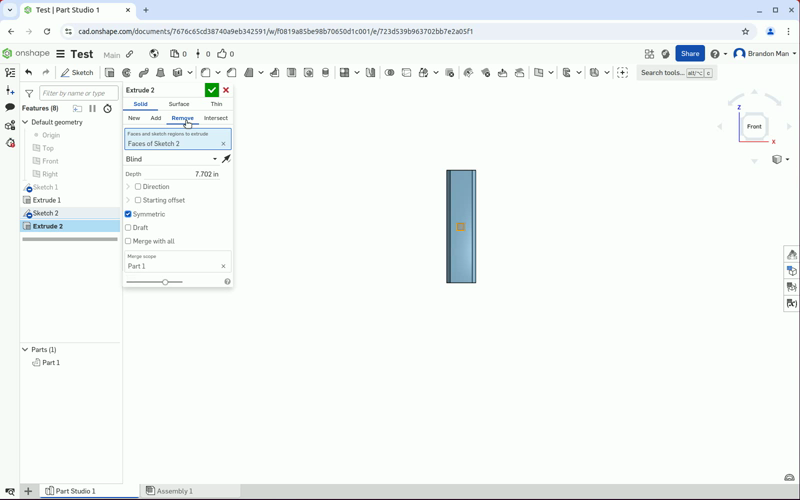
key(tab, 2)
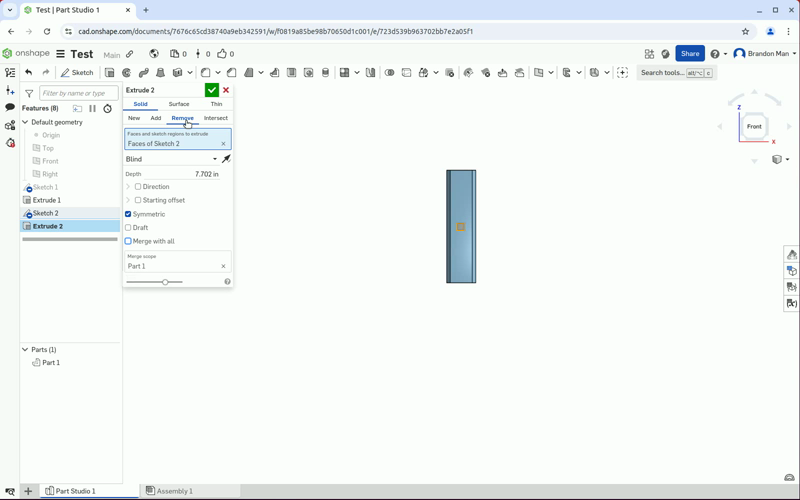
key(space)
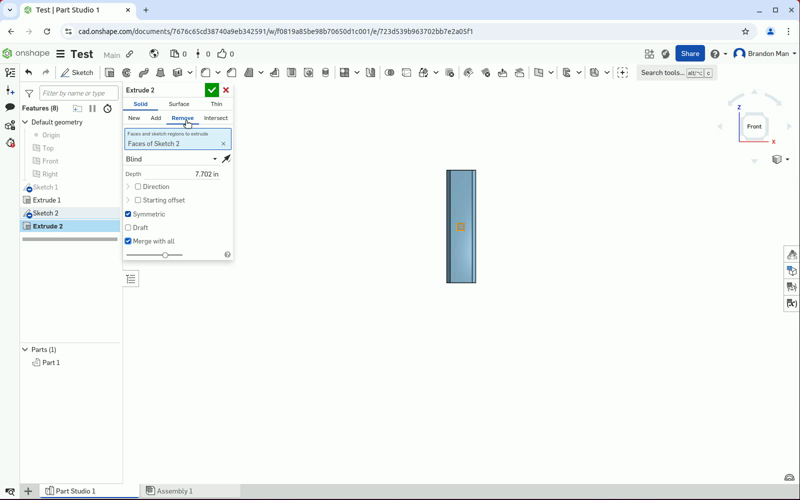
key(enter)
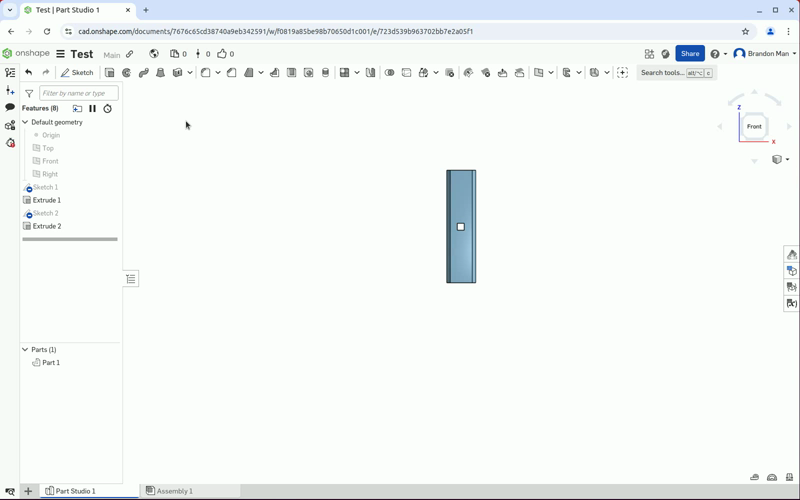
key(shift+h)
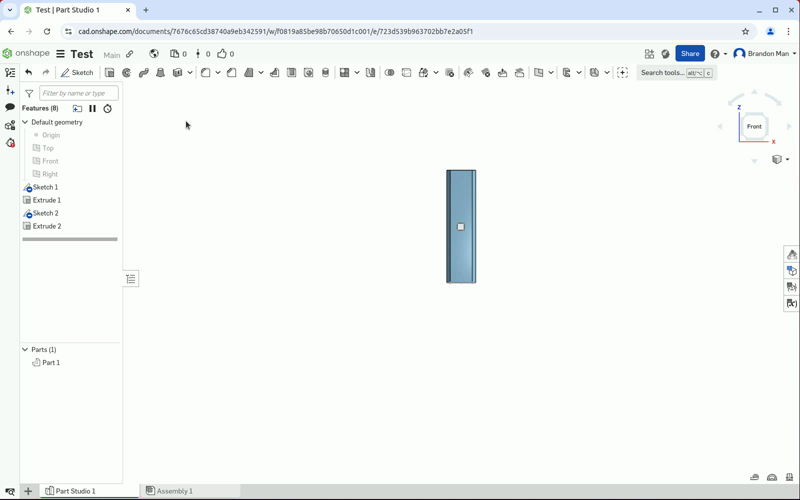
key(shift+h)
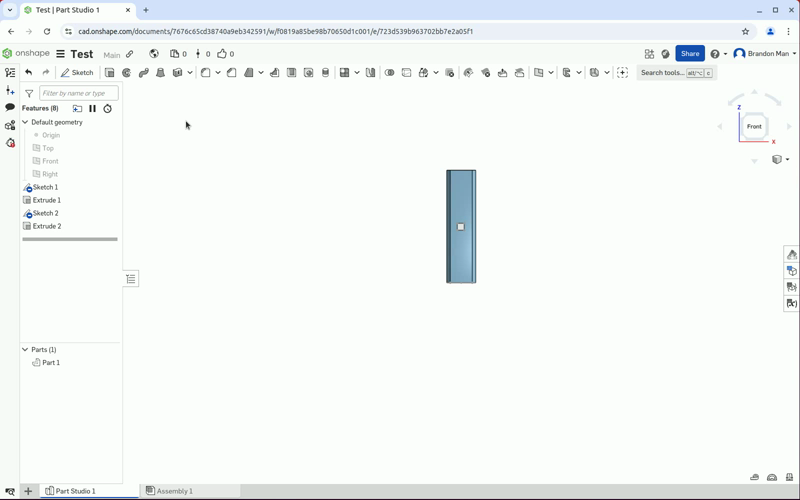
key(shift+7)
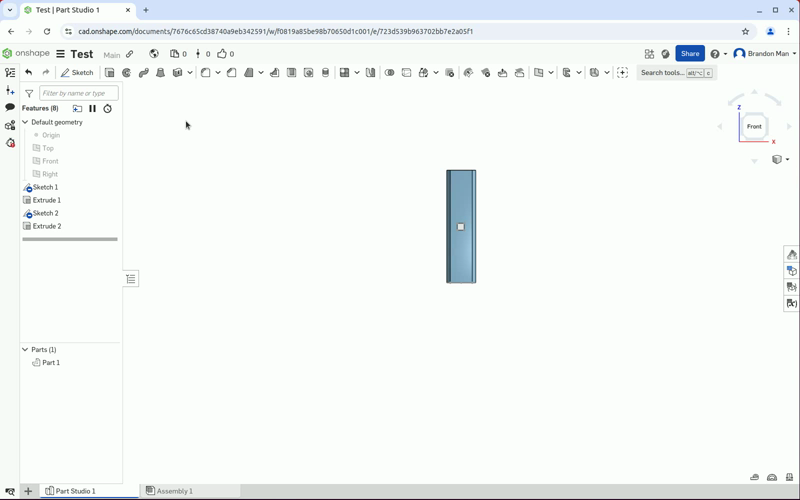
key(left, 2)
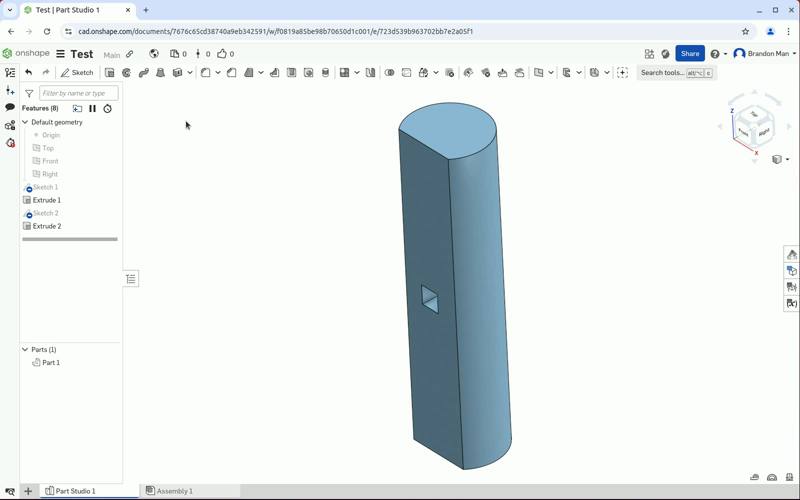
key(down, 2)
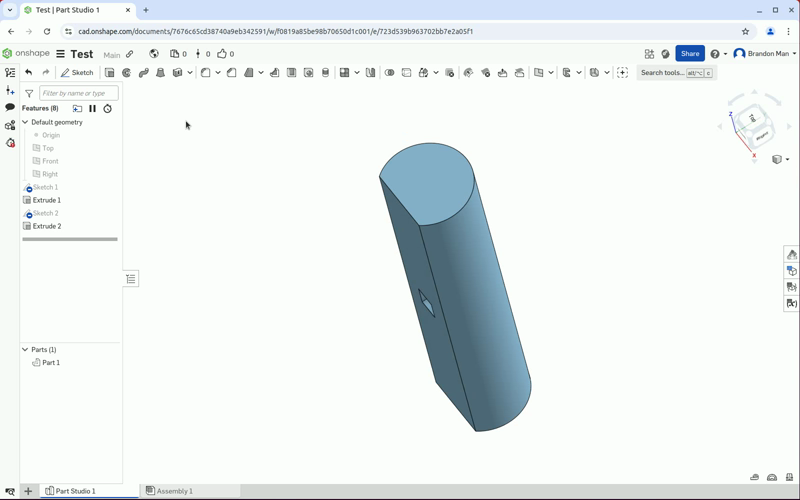
key(up, 2)
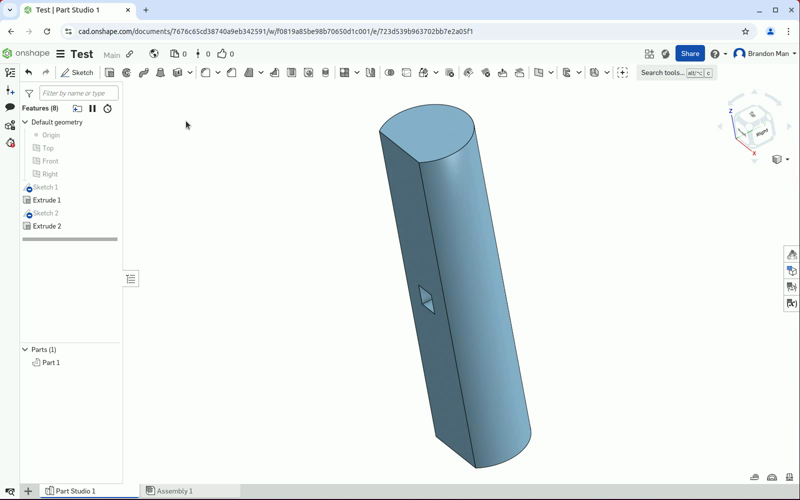
key(right, 2)
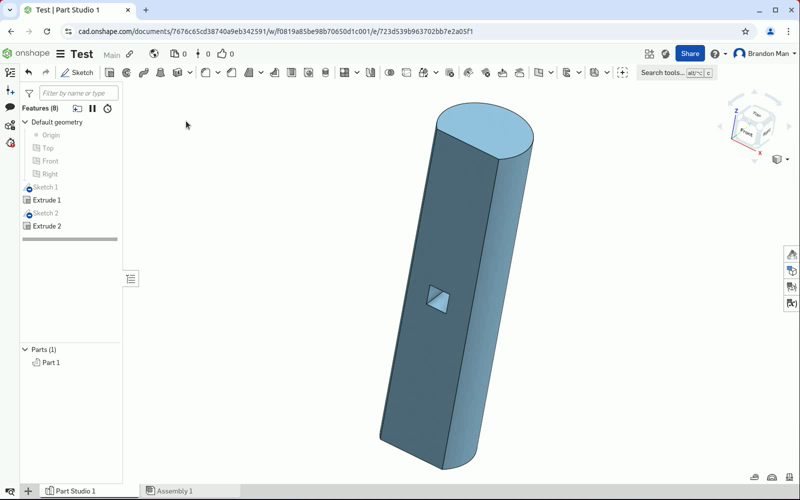
mouse_move(73, 189)
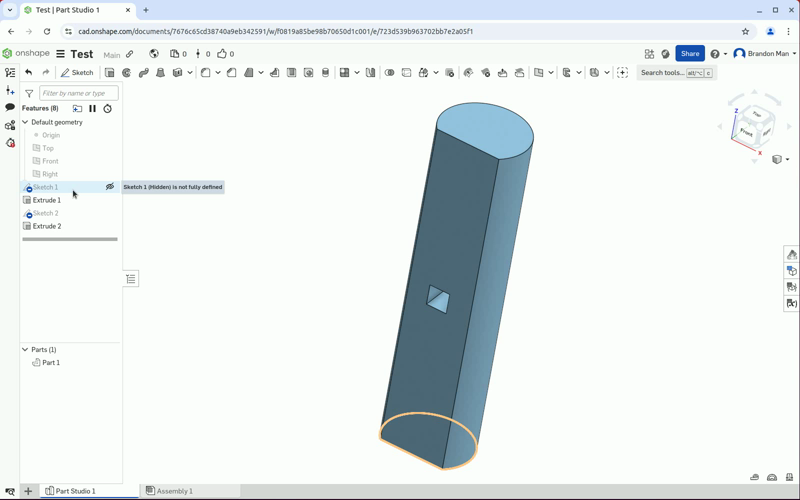
click(73, 189)